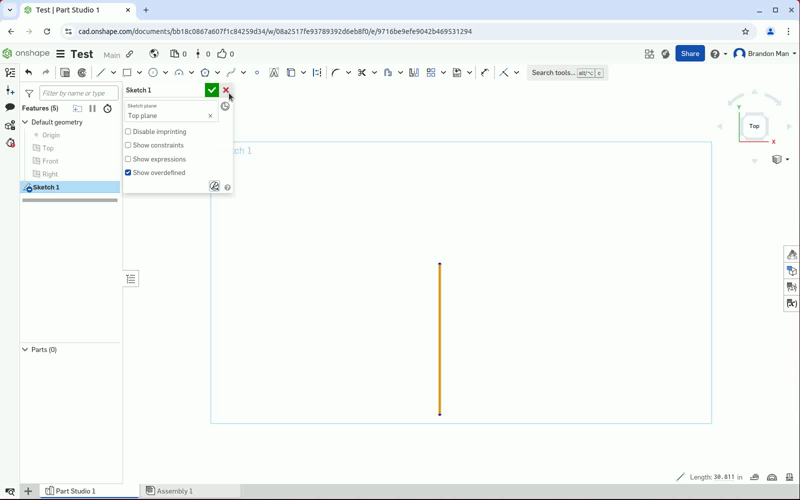
key(shift+h)
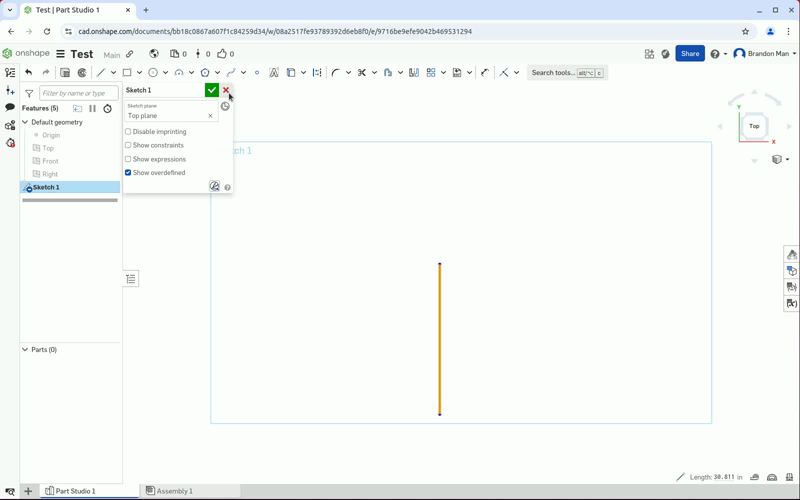
key(shift+s)
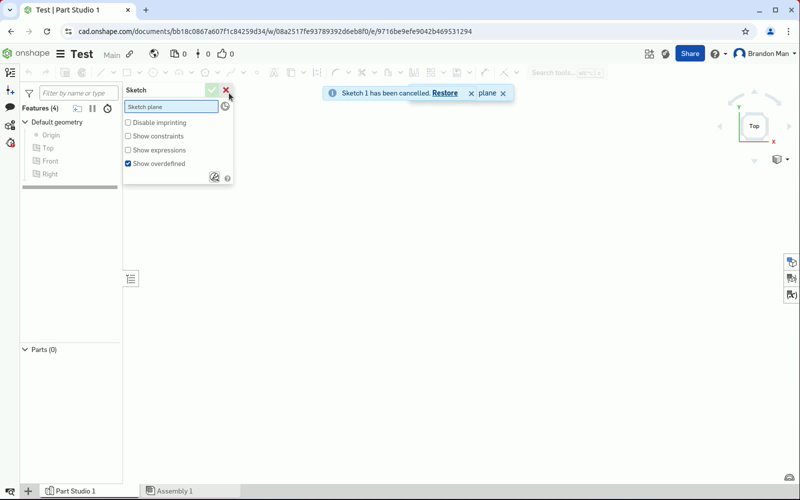
mouse_move(73, 150)
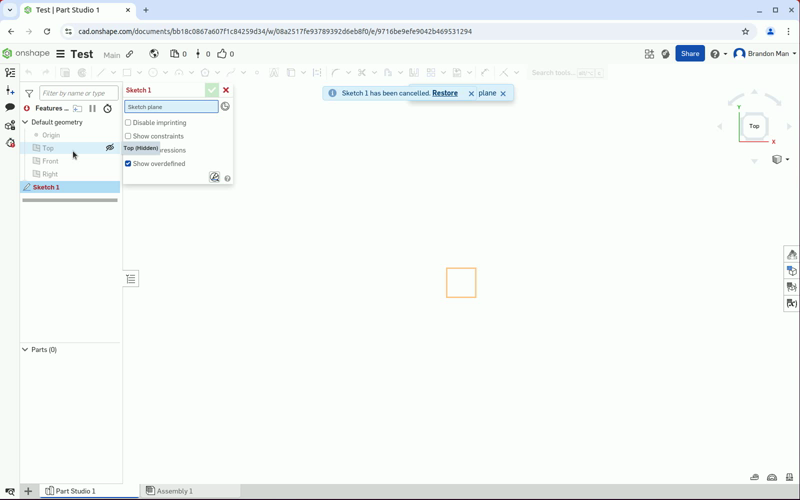
click(73, 150)
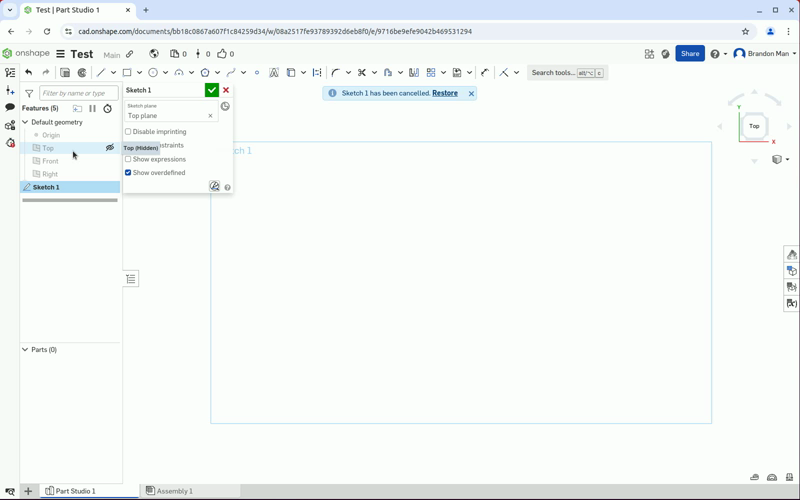
mouse_move(73, 352)
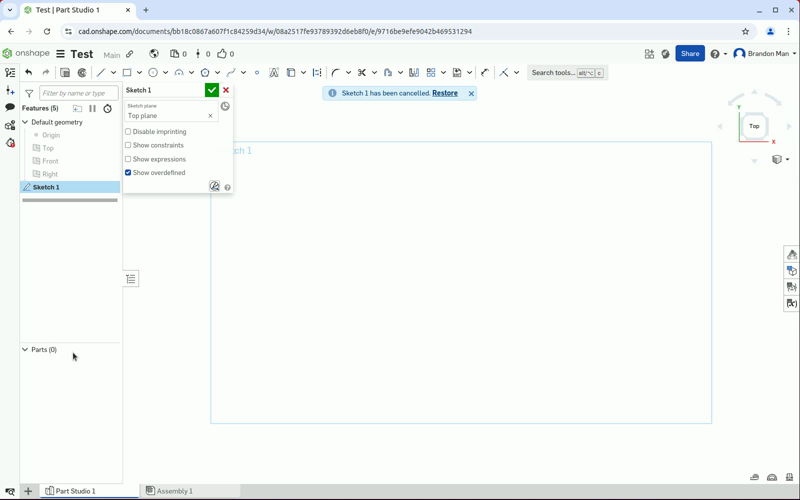
key(y)
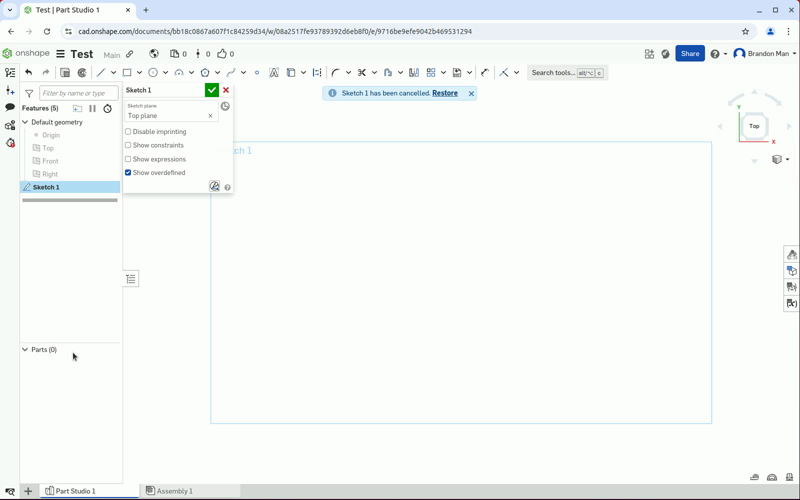
key(c)
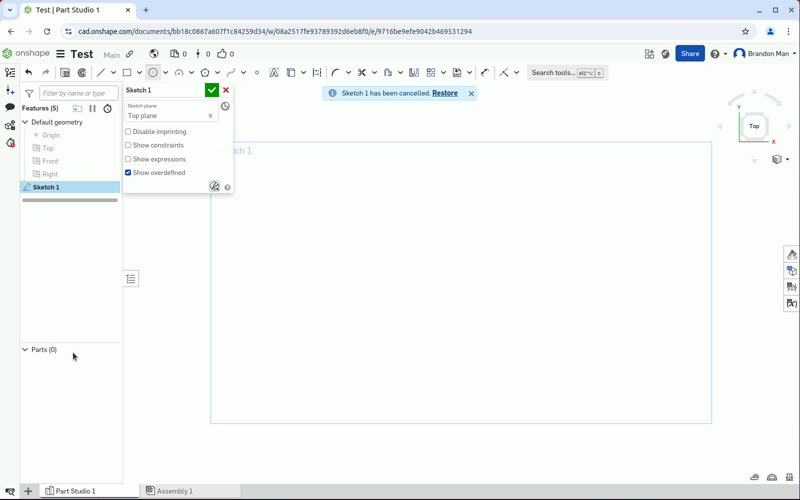
key_down(shift)
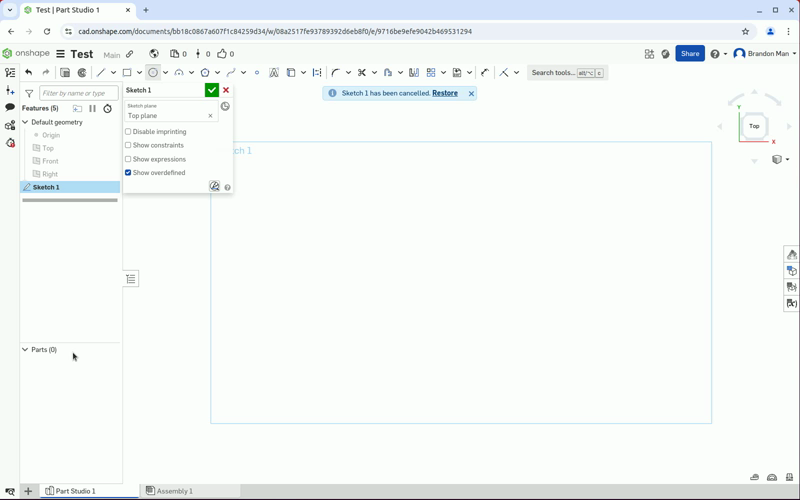
mouse_move(443, 270)
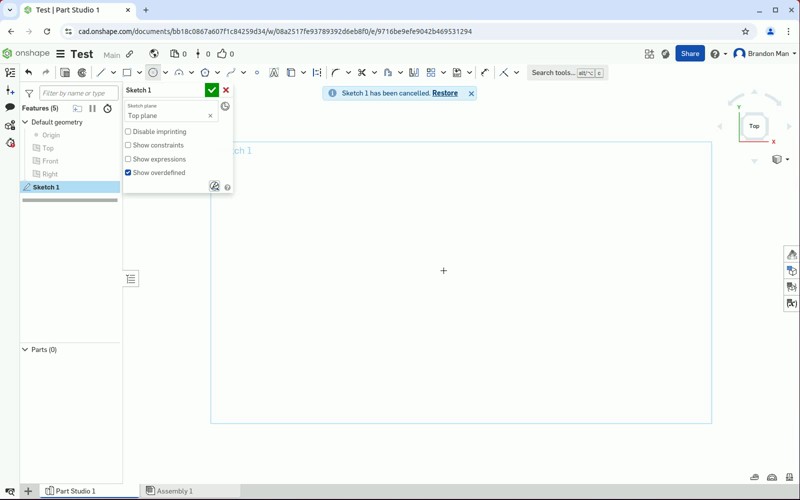
click(443, 270)
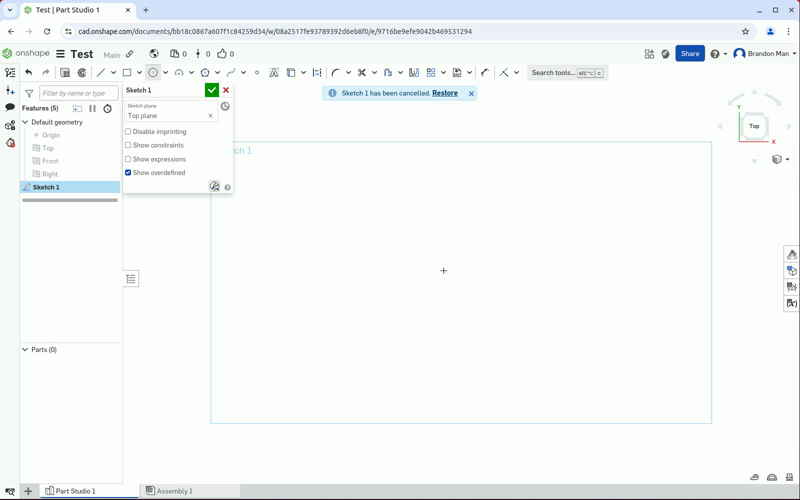
key_up(shift)
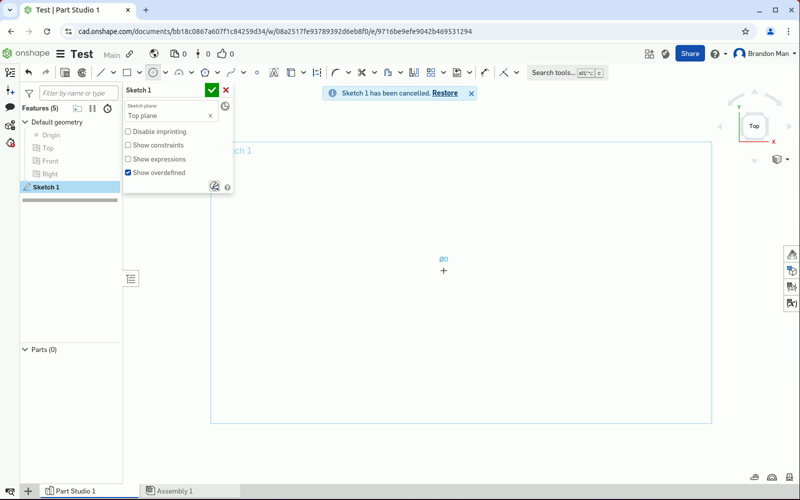
mouse_move(453, 270)
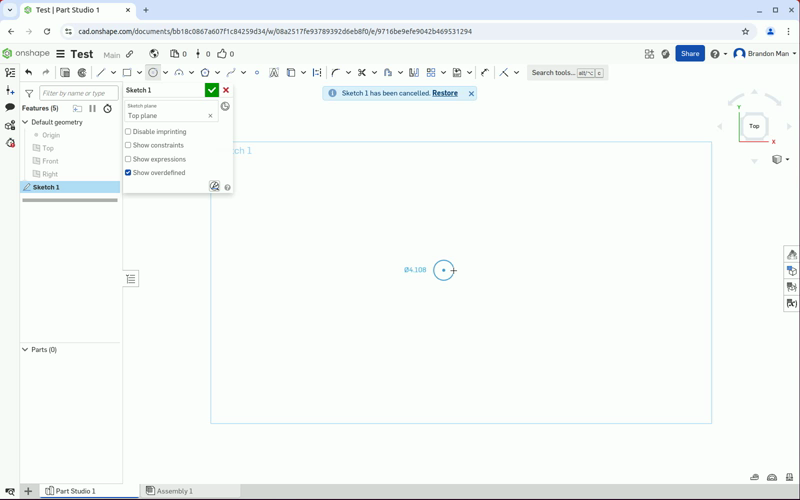
click(453, 270)
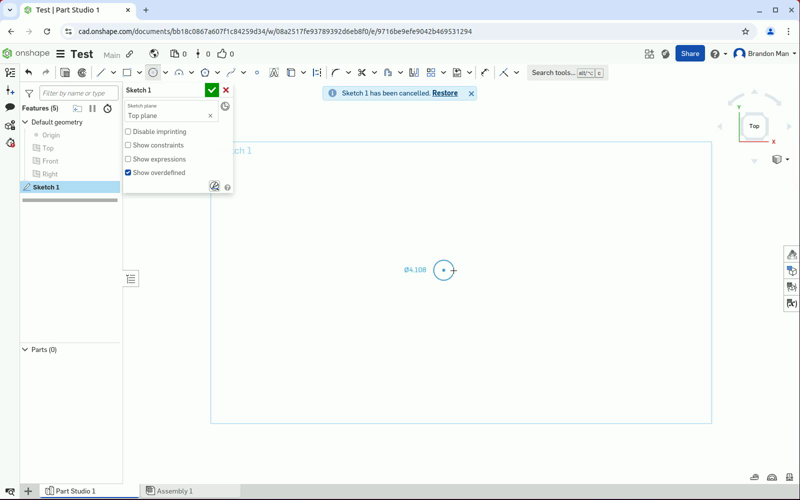
key(esc)
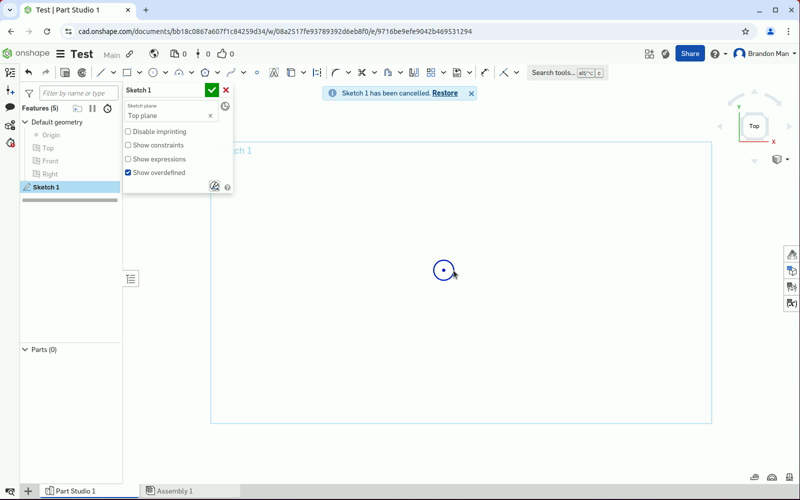
key(c)
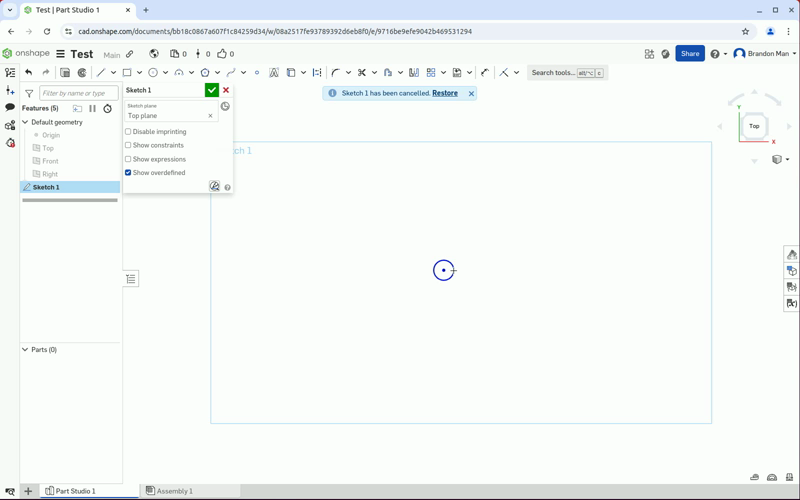
key_down(shift)
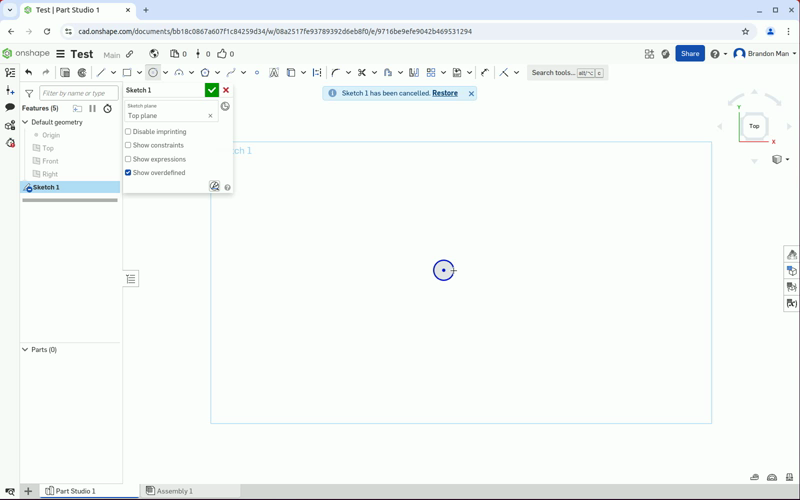
mouse_move(443, 270)
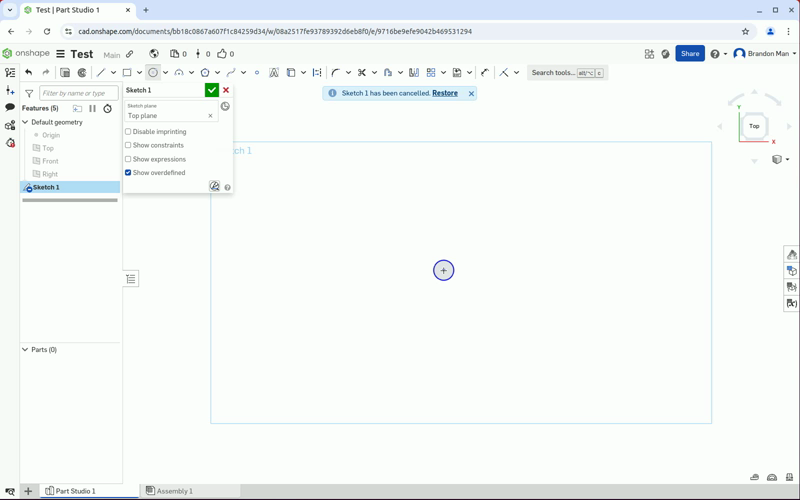
click(443, 270)
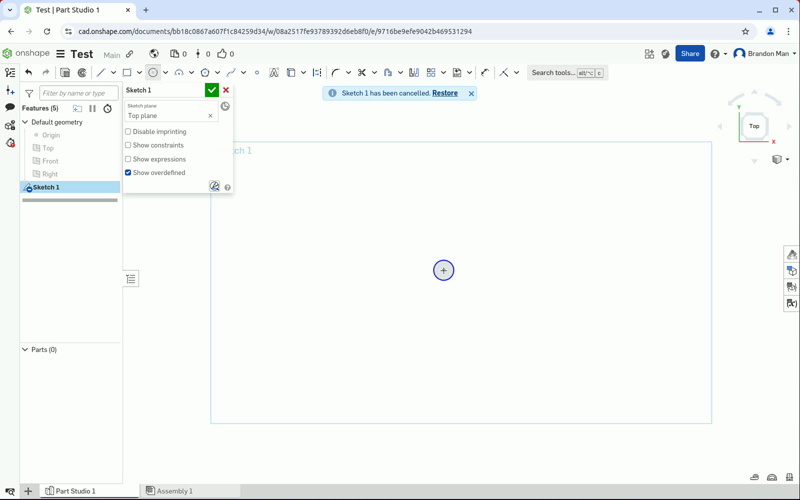
key_up(shift)
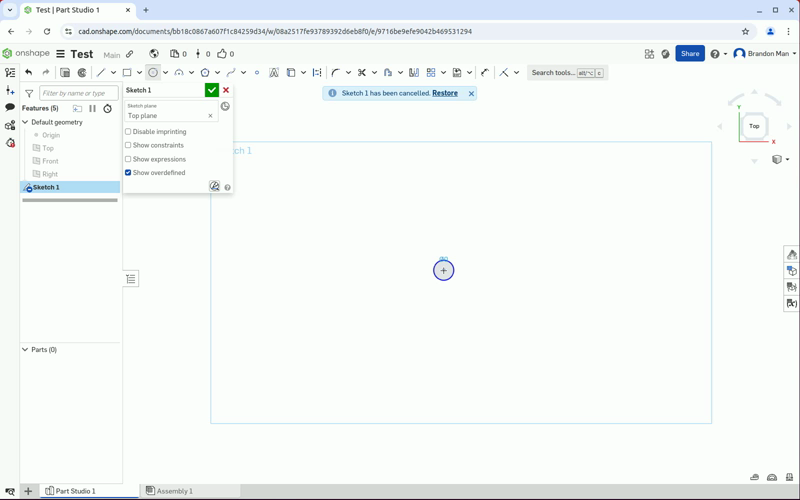
mouse_move(448, 270)
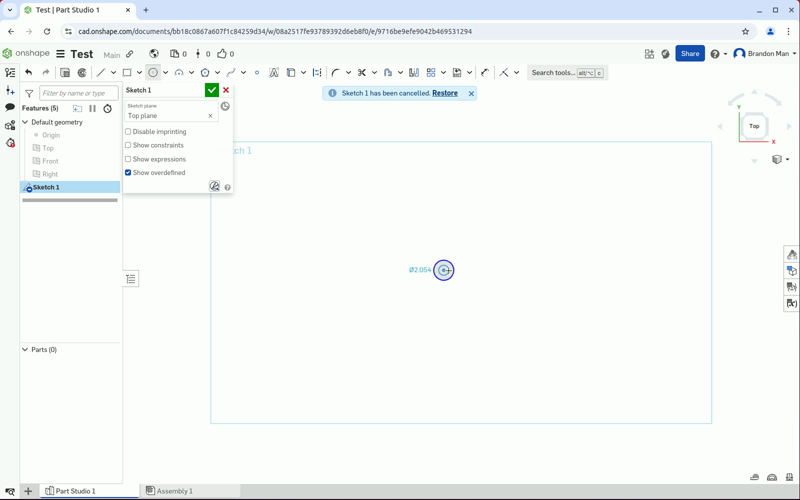
click(448, 270)
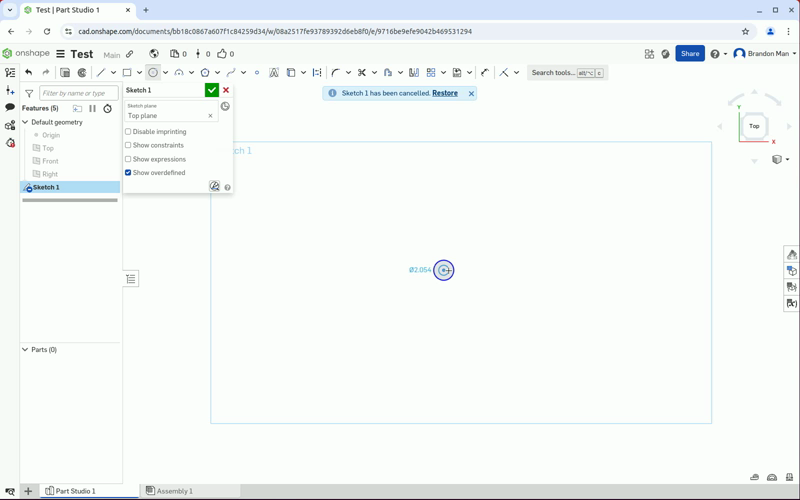
key(esc)
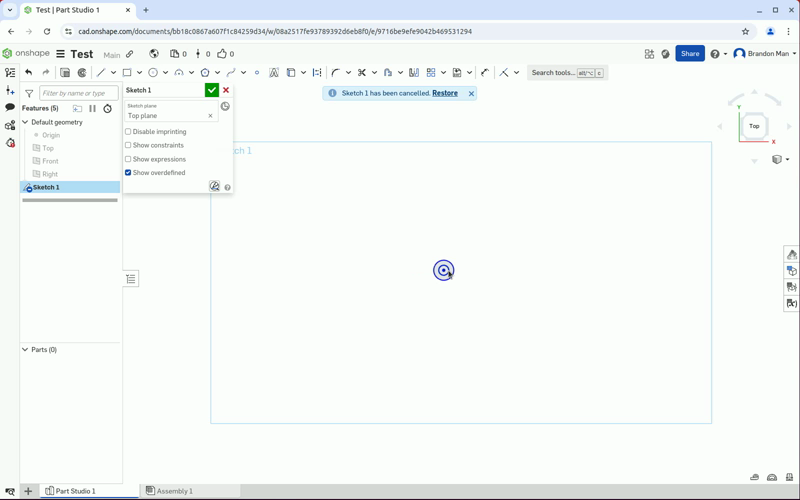
mouse_move(439, 263)
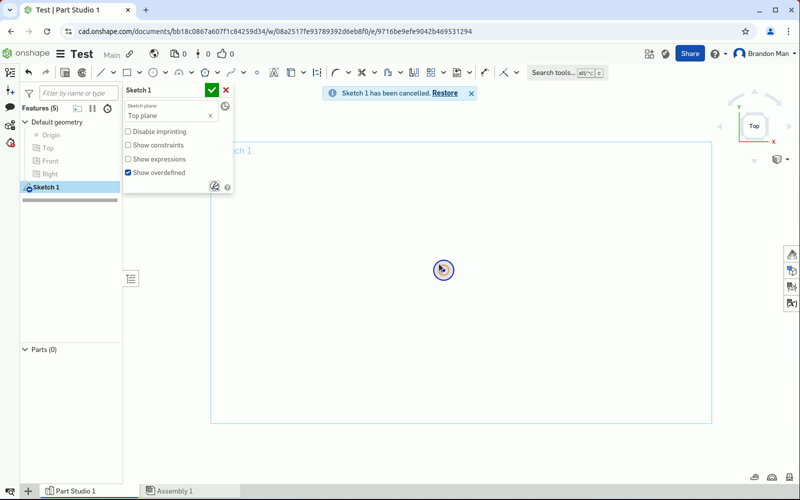
scroll(6)
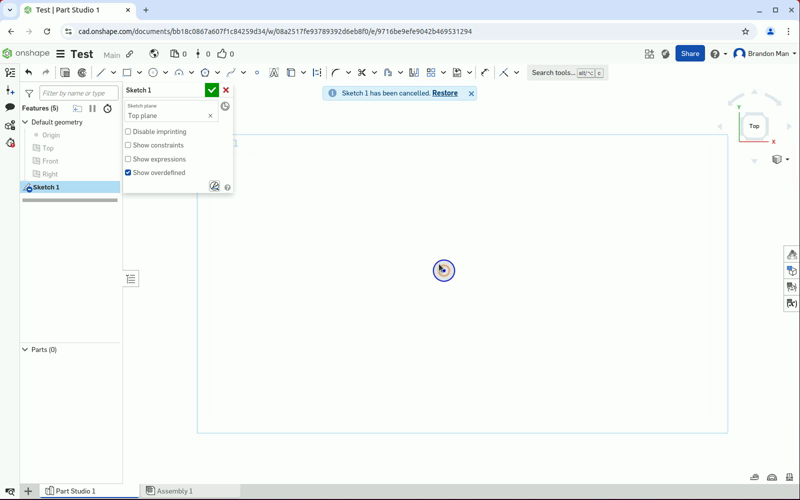
scroll(6)
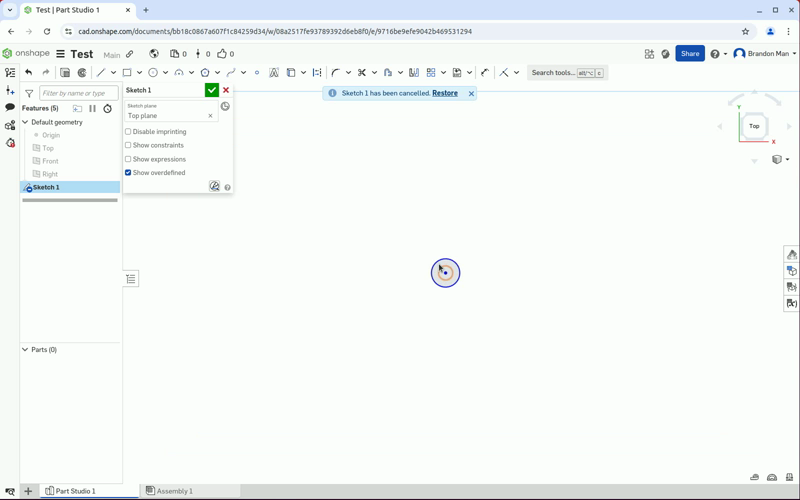
scroll(6)
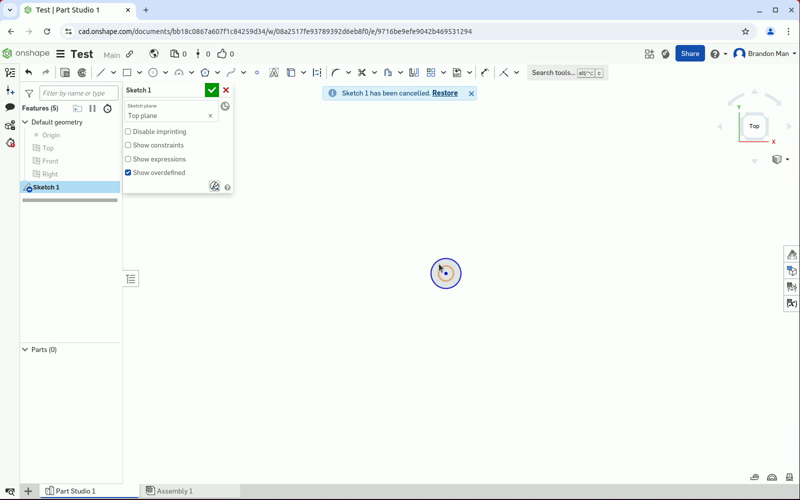
scroll(6)
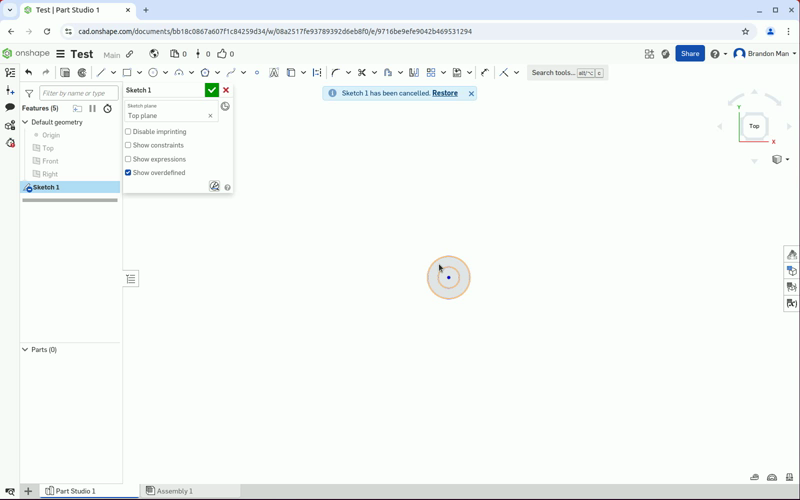
scroll(6)
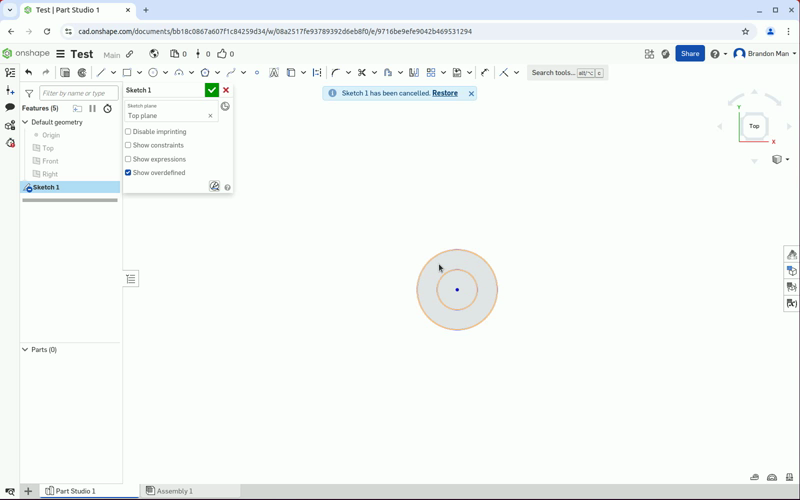
scroll(6)
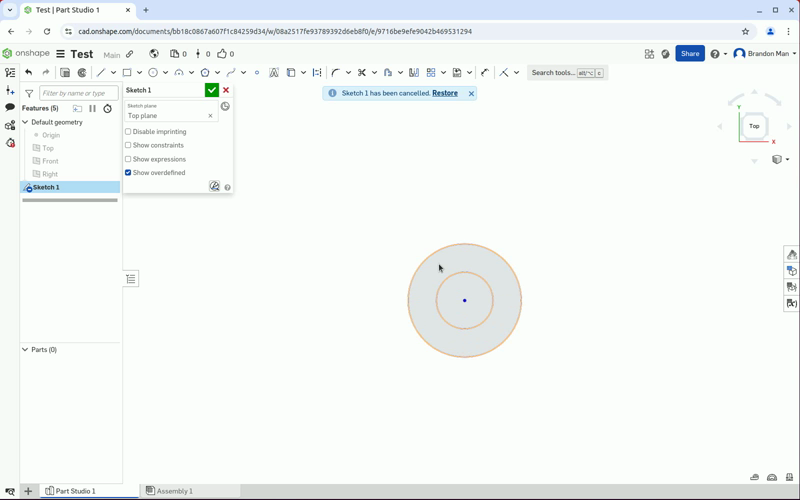
scroll(6)
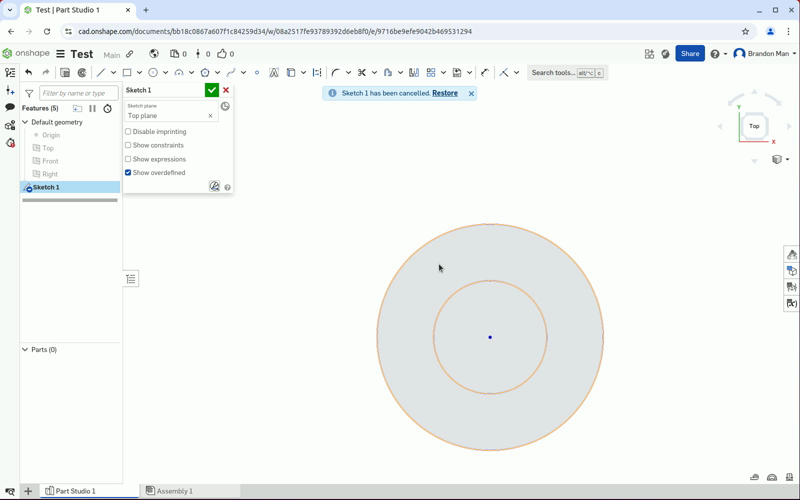
click(439, 263)
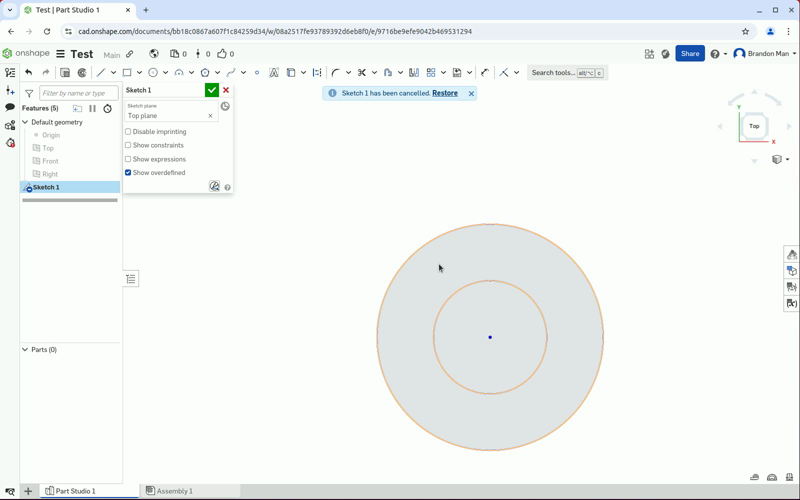
scroll(-6)
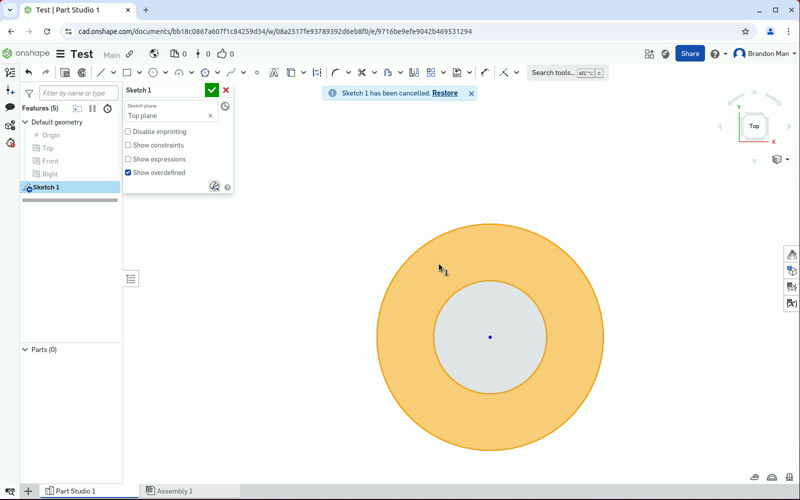
scroll(-6)
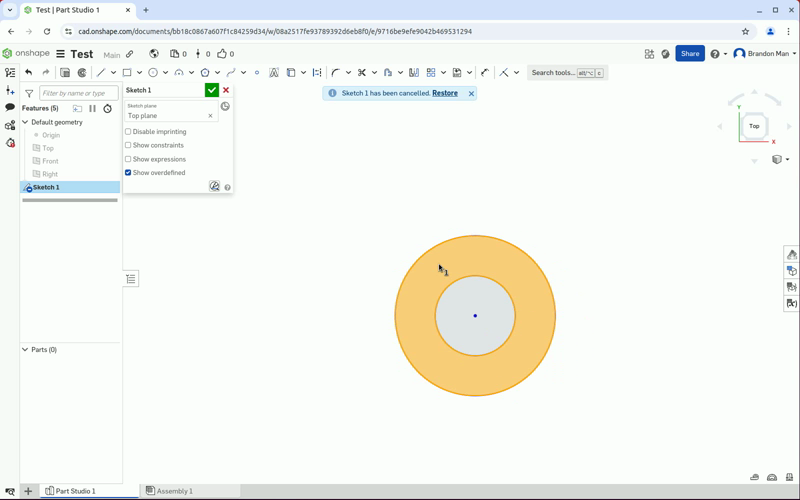
scroll(-6)
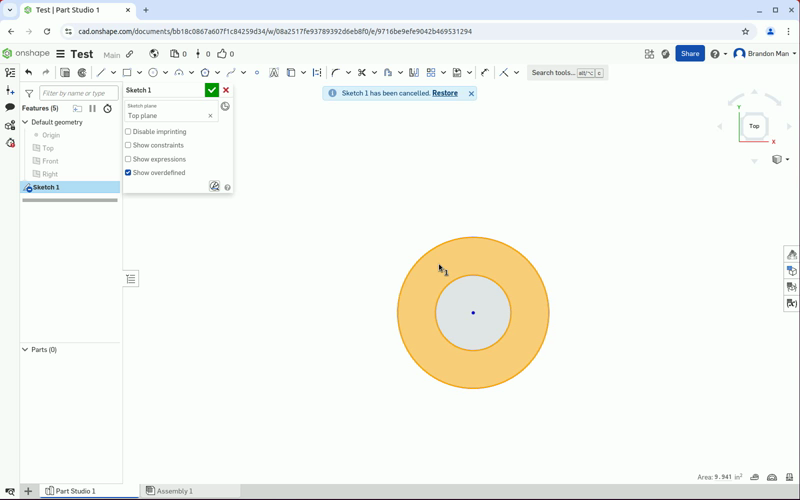
scroll(-6)
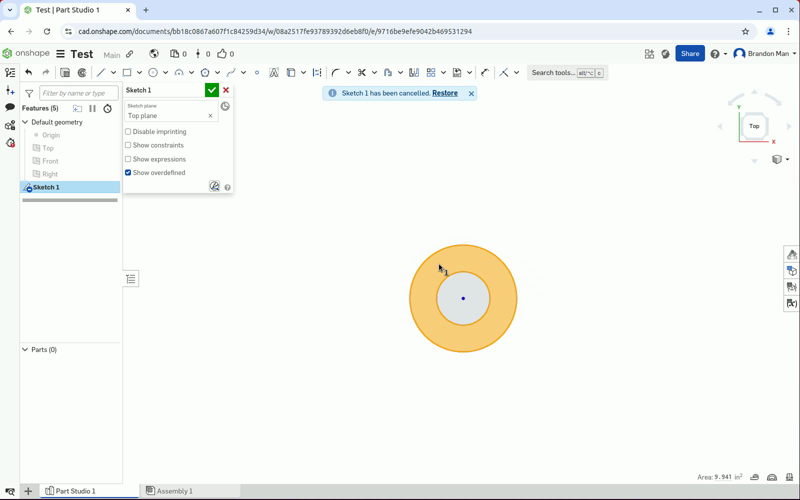
scroll(-6)
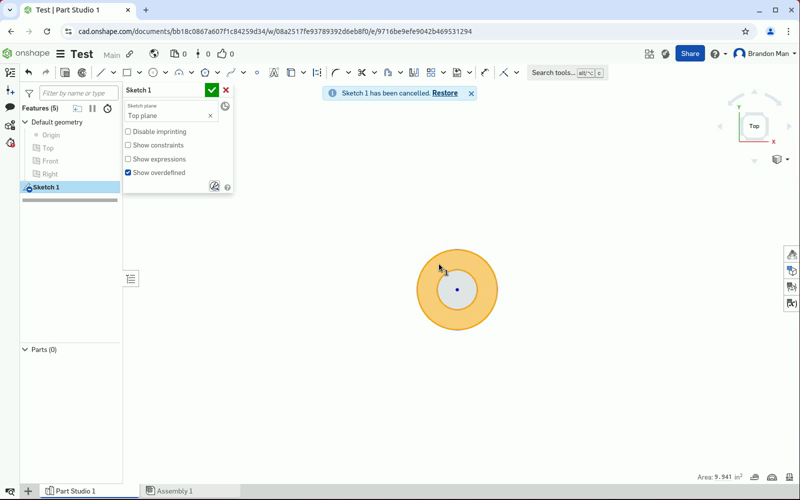
scroll(-6)
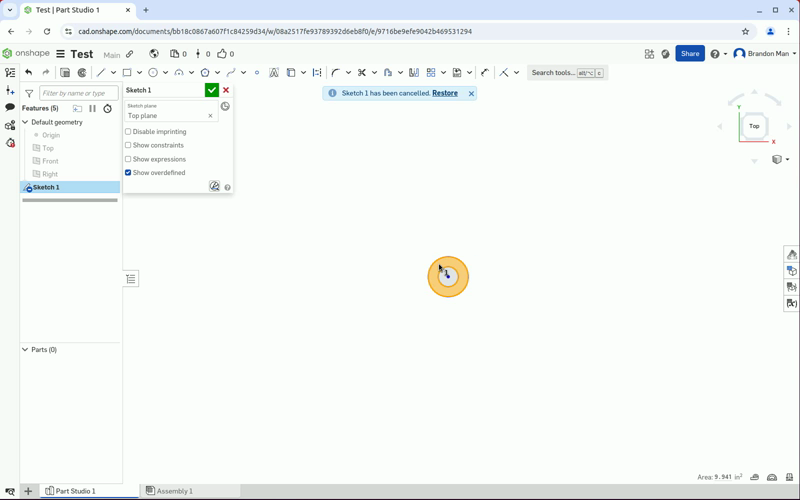
scroll(-6)
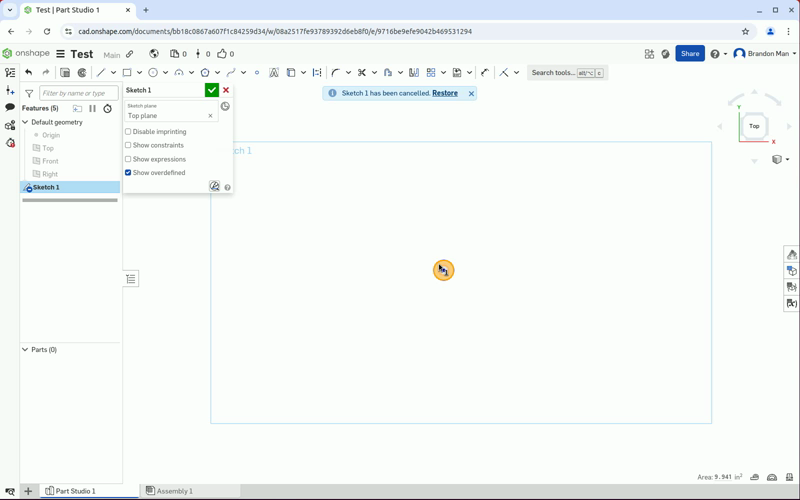
mouse_move(73, 352)
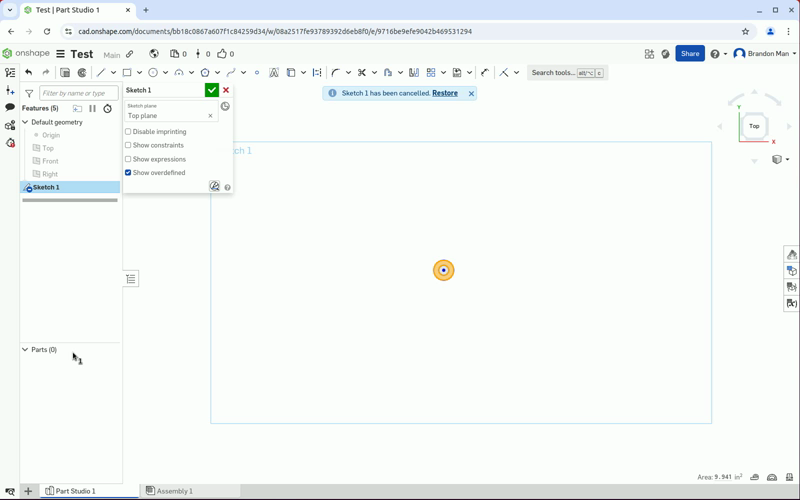
key(shift+y)
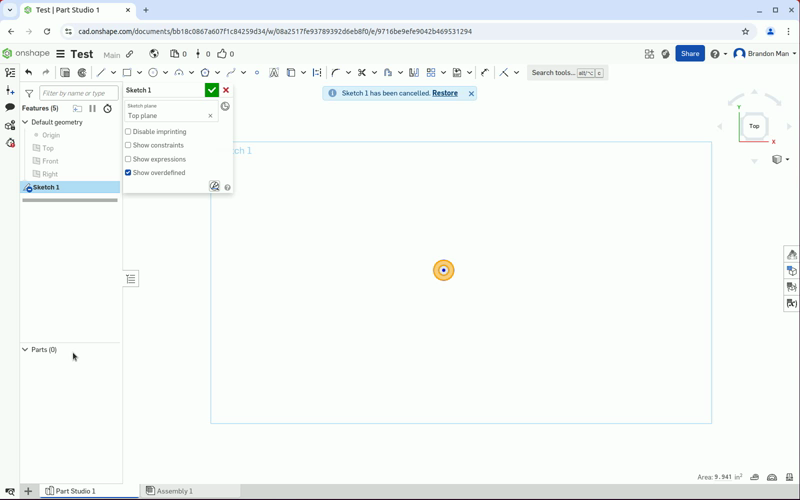
key(shift+e)
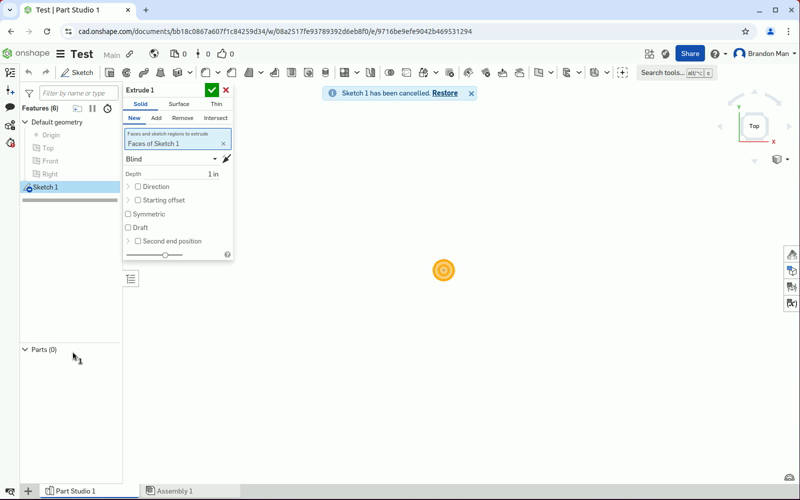
mouse_move(143, 106)
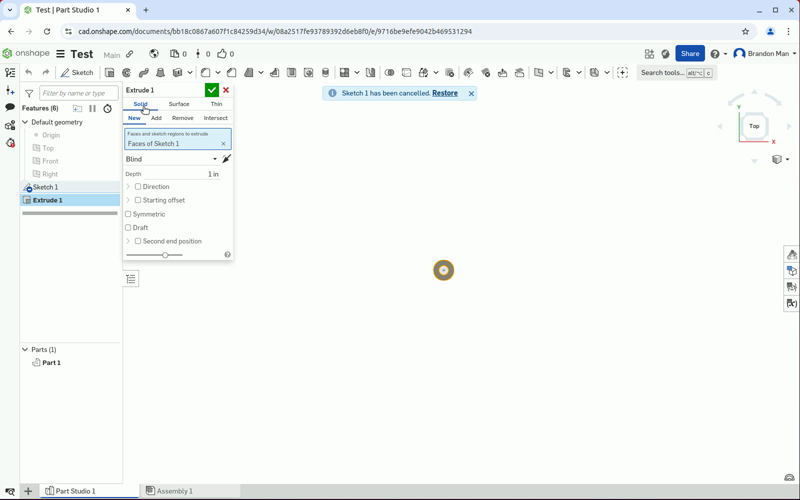
click(143, 106)
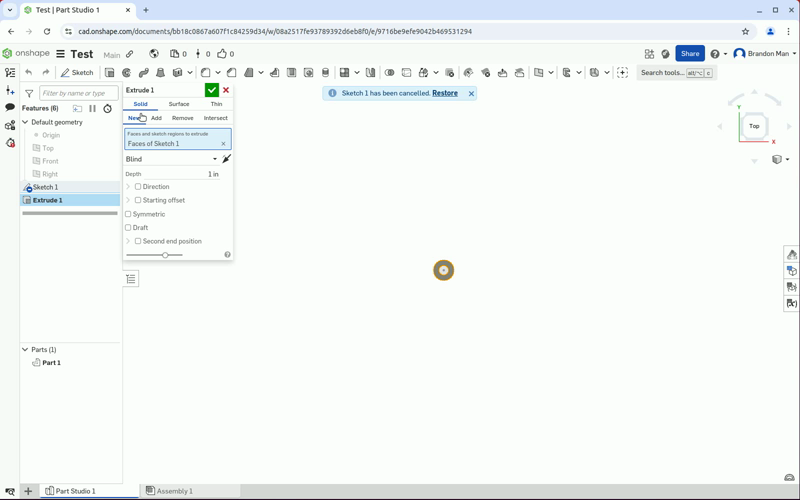
mouse_move(137, 120)
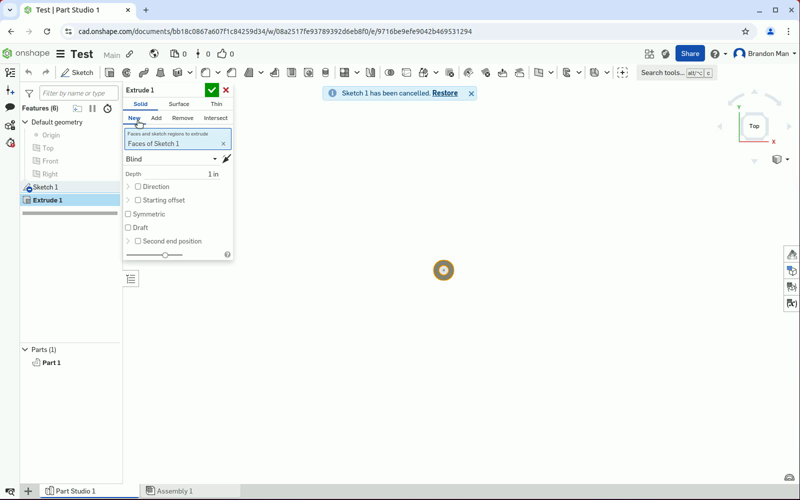
click(137, 120)
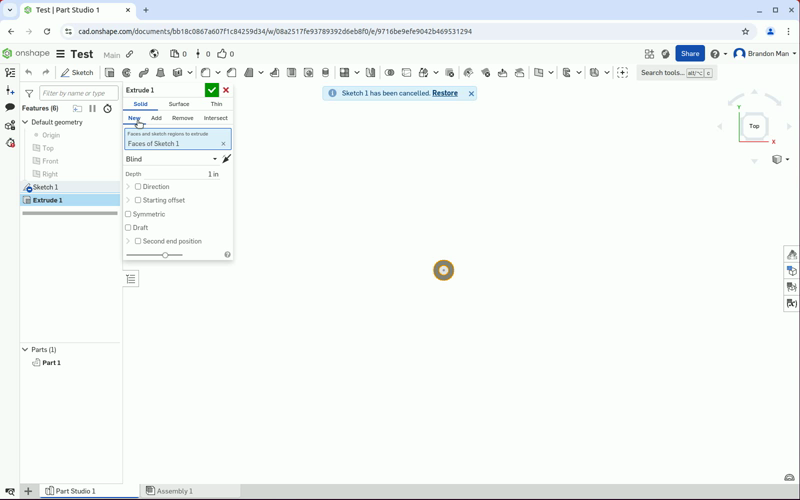
key(tab, 4)
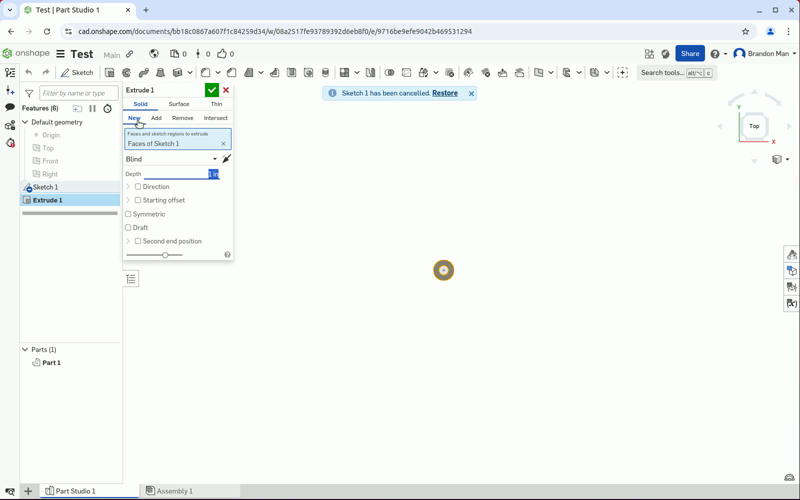
text(2.407)
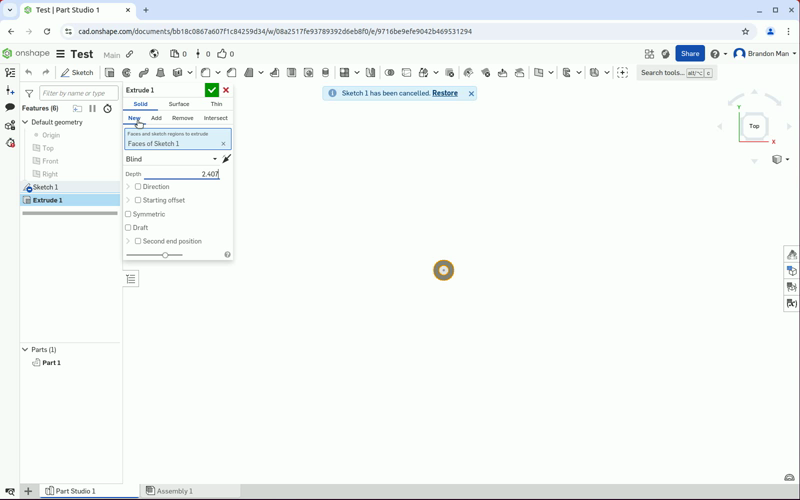
key(enter)
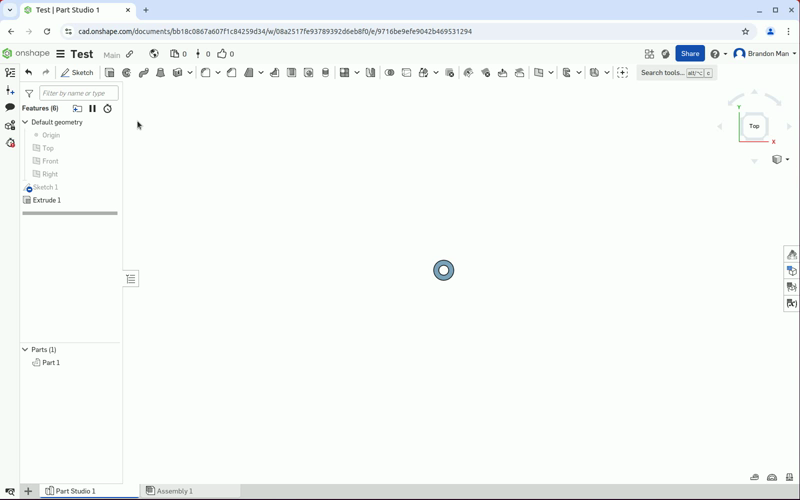
key(shift+h)
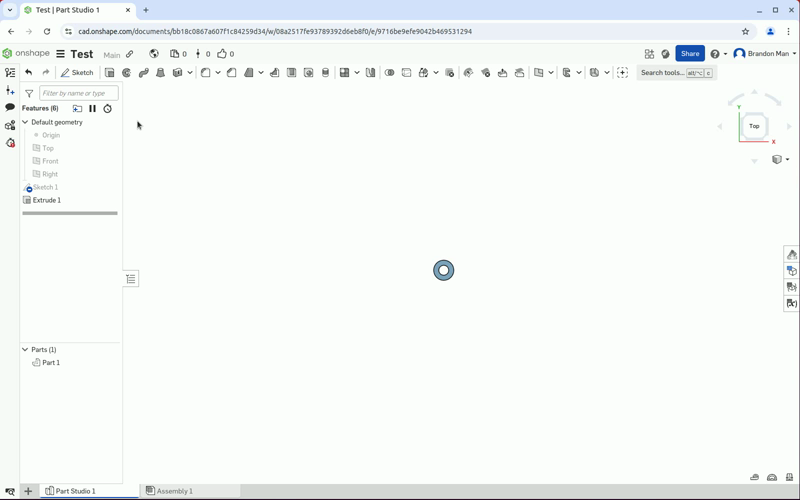
key(shift+h)
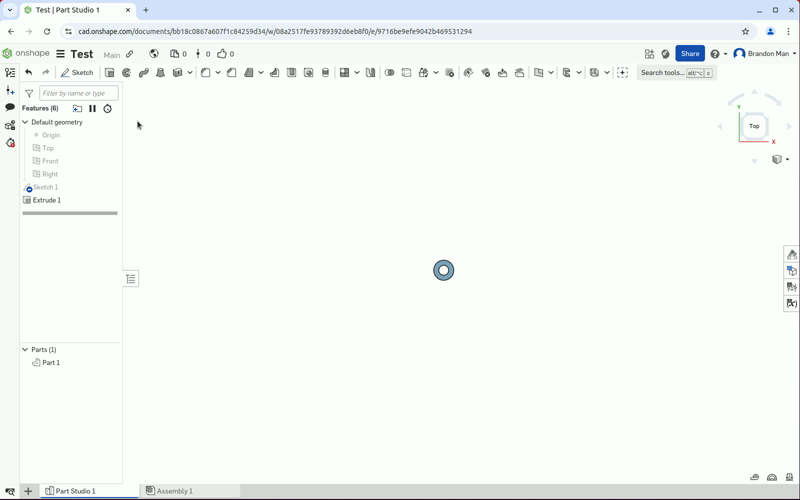
mouse_move(73, 189)
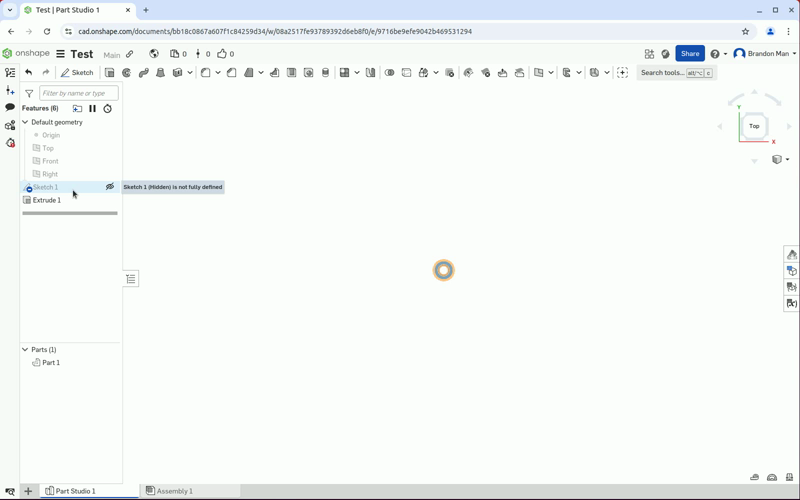
click(73, 189)
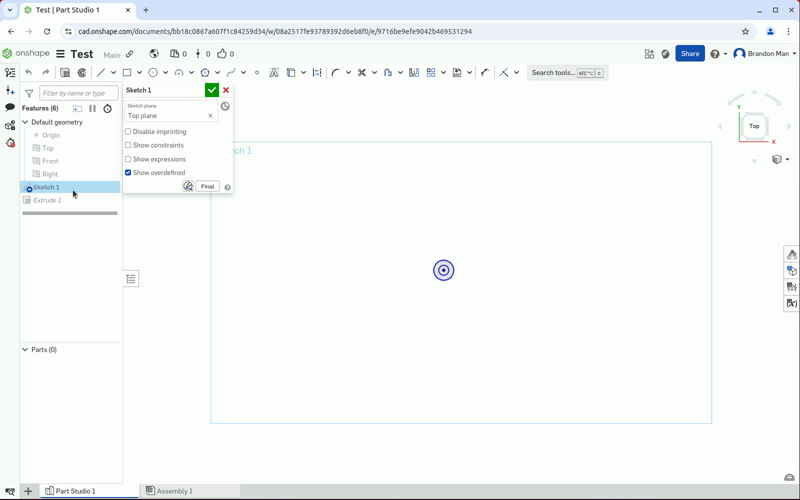
mouse_move(229, 92)
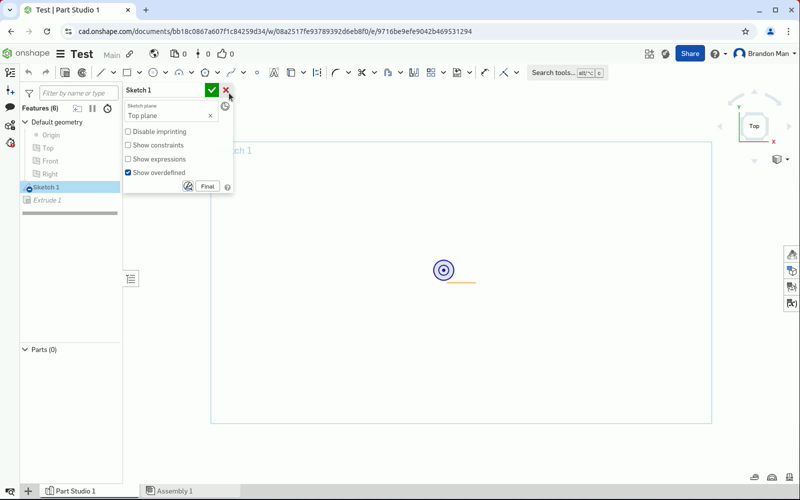
click(229, 92)
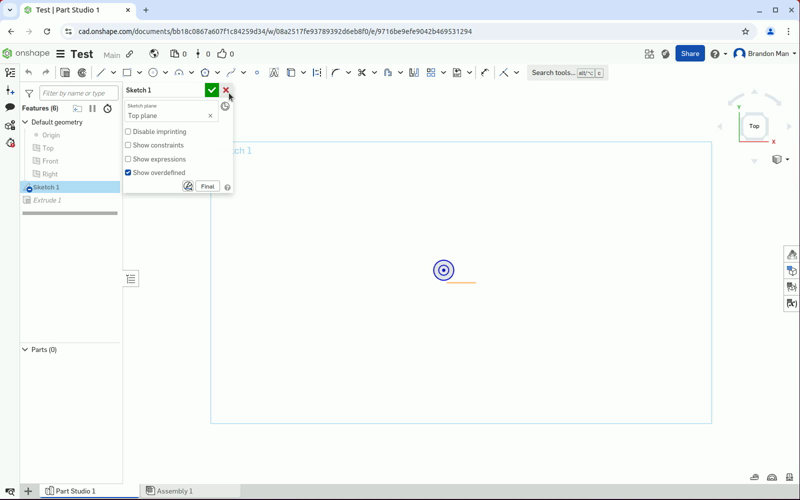
key(shift+s)
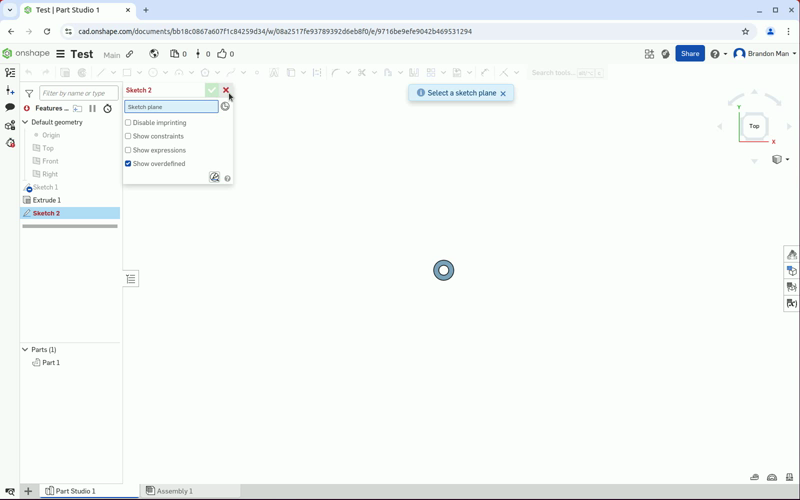
mouse_move(73, 150)
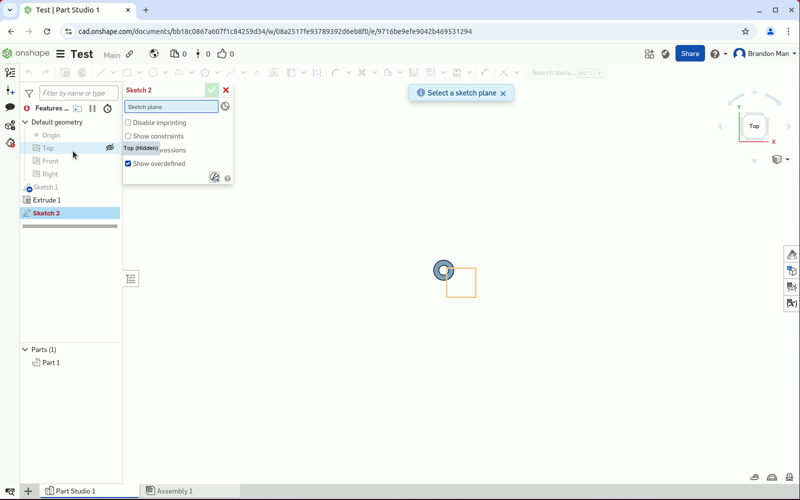
click(73, 150)
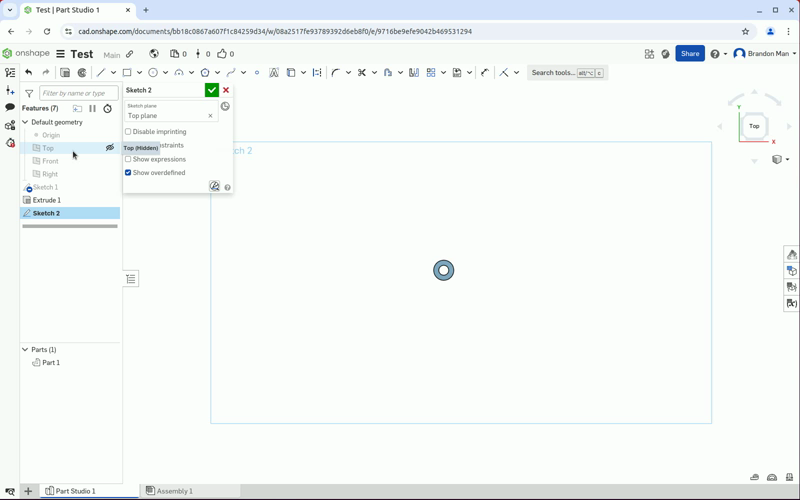
mouse_move(73, 352)
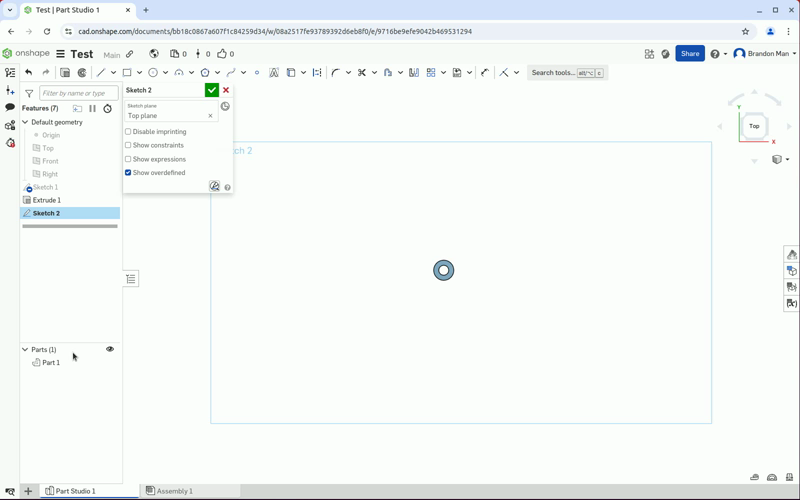
key(y)
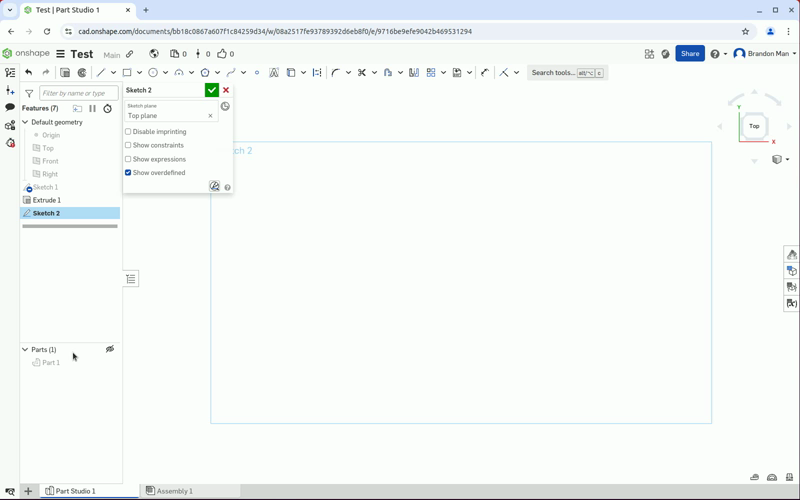
key(c)
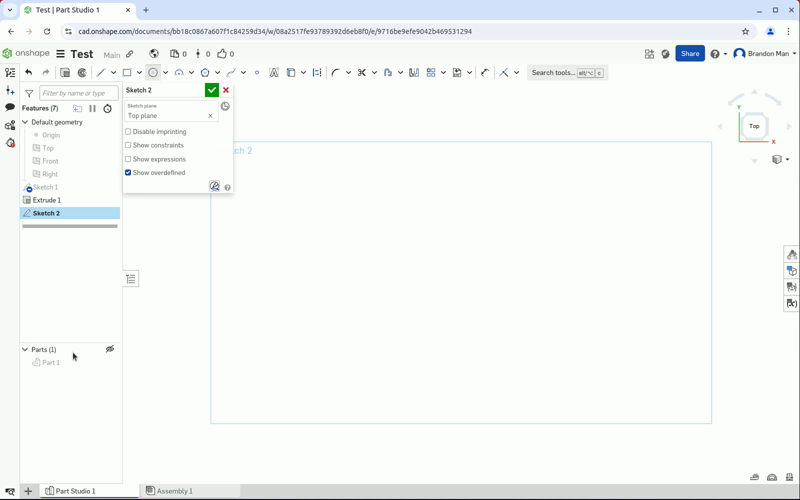
key_down(shift)
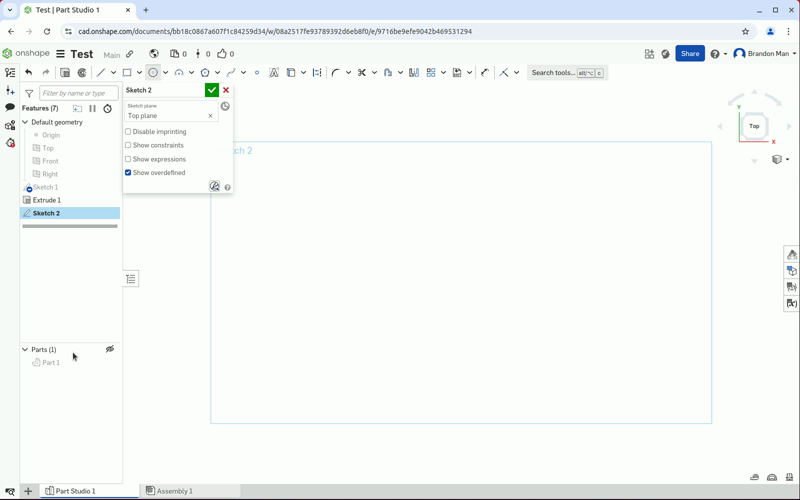
mouse_move(393, 292)
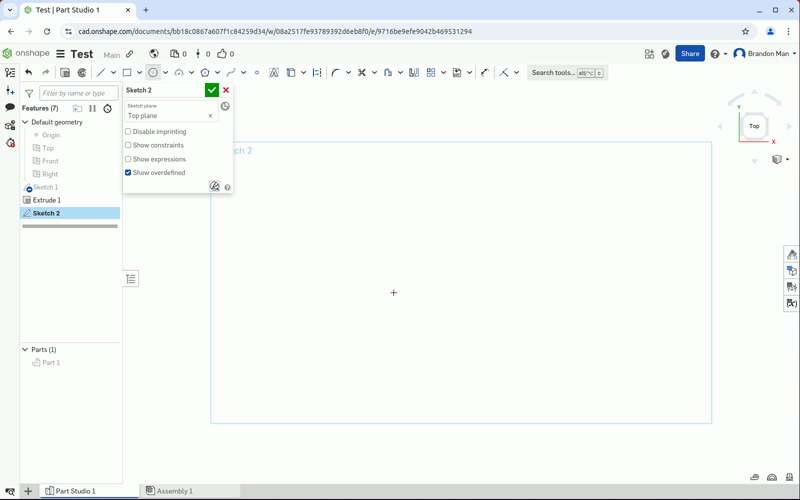
click(393, 292)
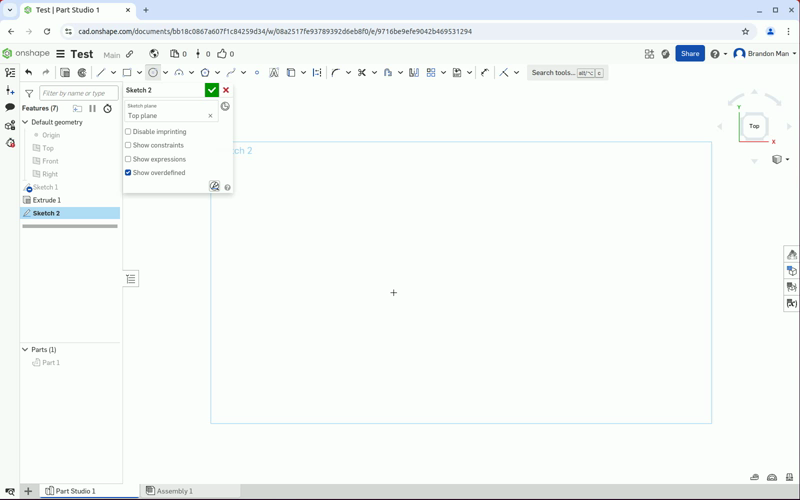
key_up(shift)
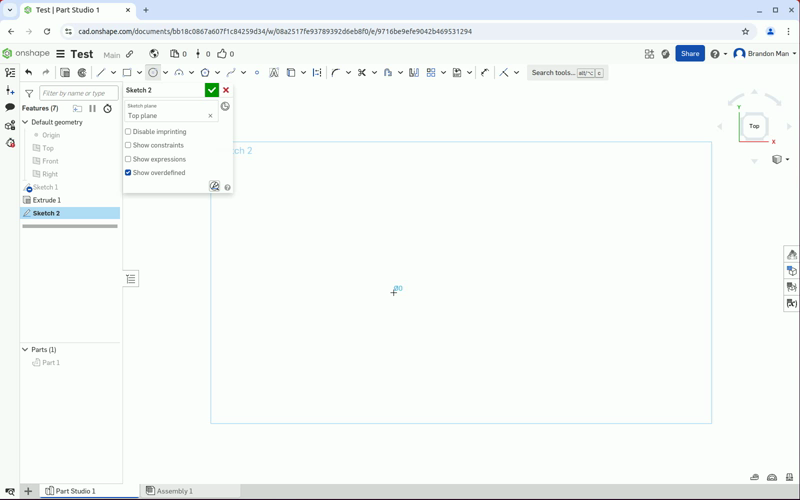
mouse_move(404, 292)
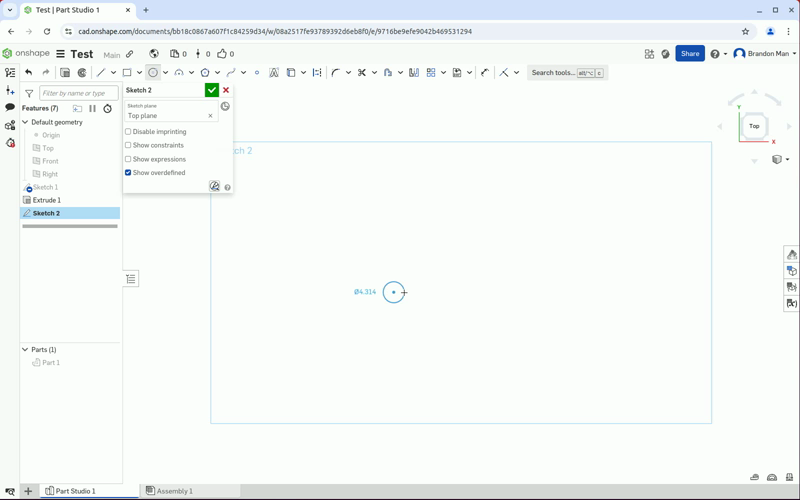
click(404, 292)
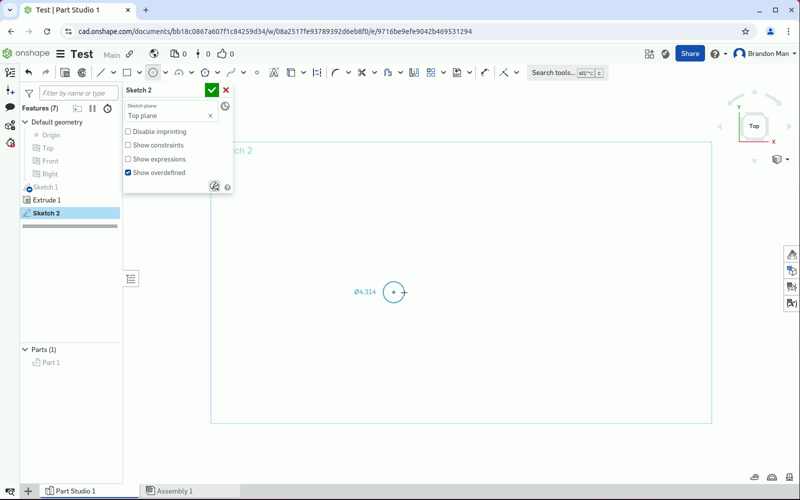
key(esc)
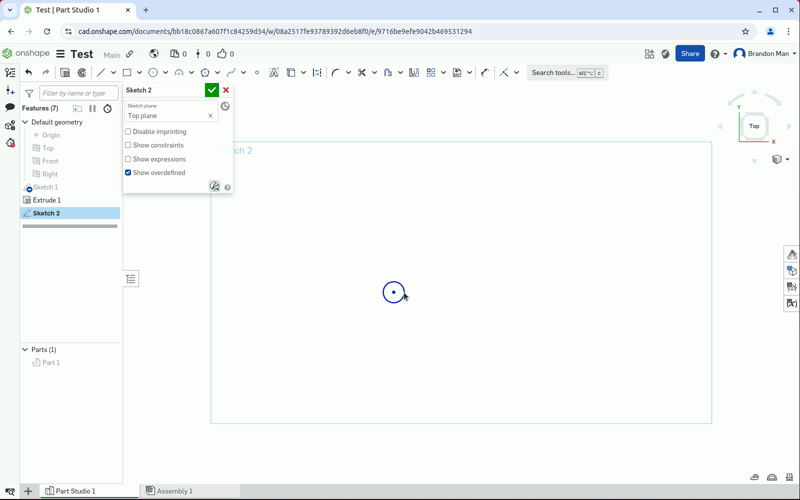
key(c)
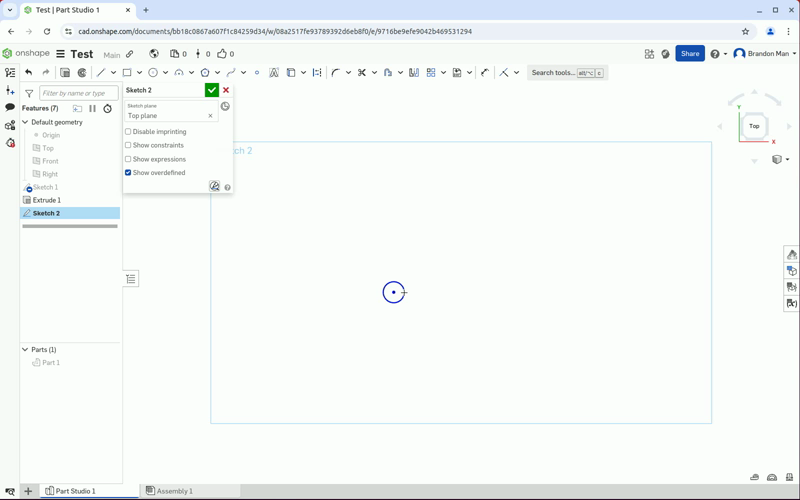
key_down(shift)
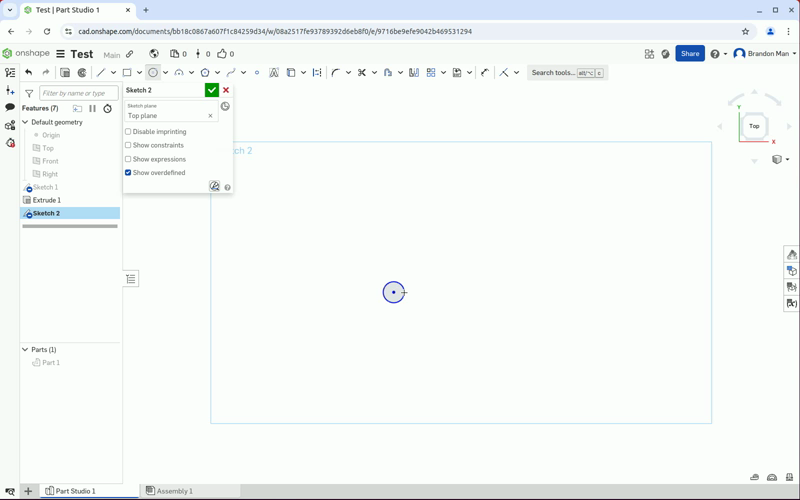
mouse_move(393, 292)
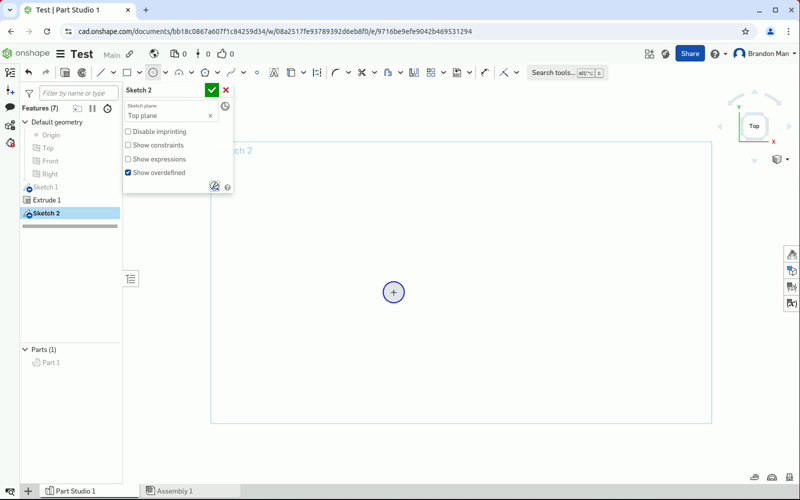
click(393, 292)
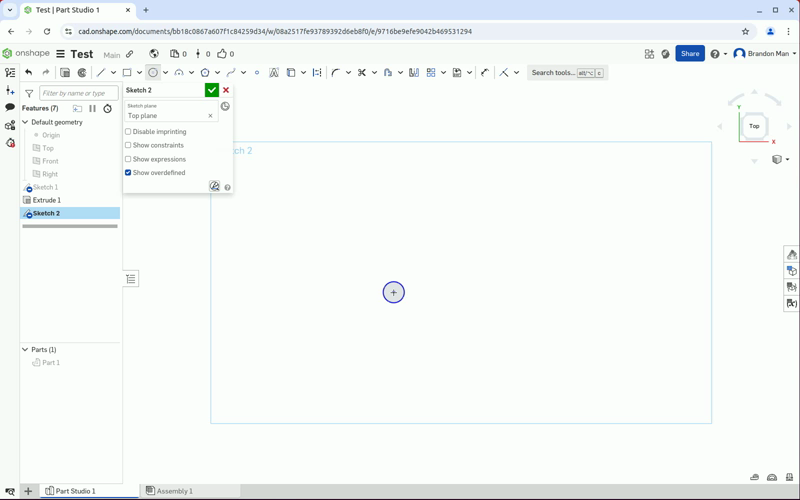
key_up(shift)
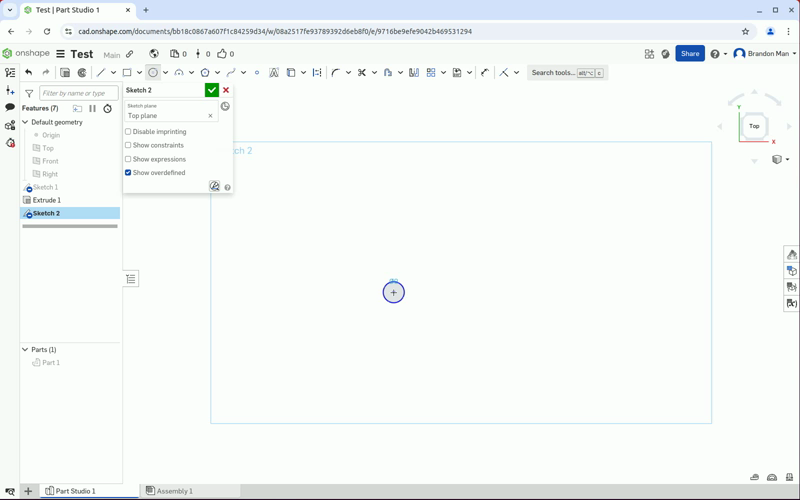
mouse_move(398, 292)
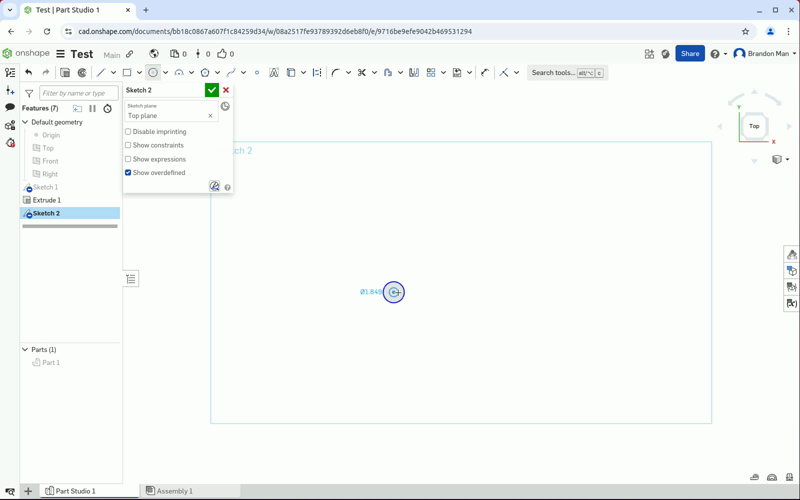
click(398, 292)
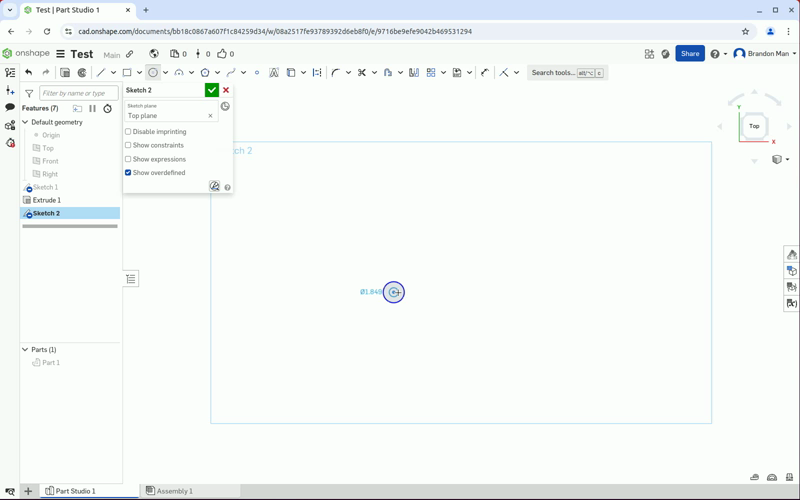
key(esc)
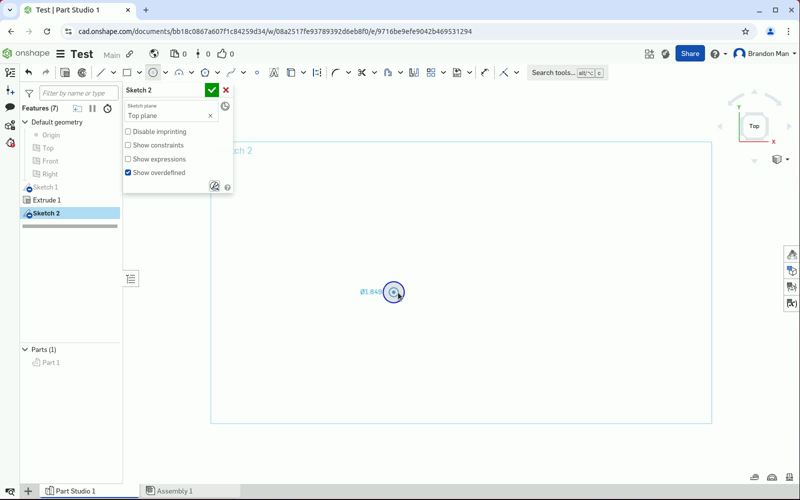
mouse_move(395, 282)
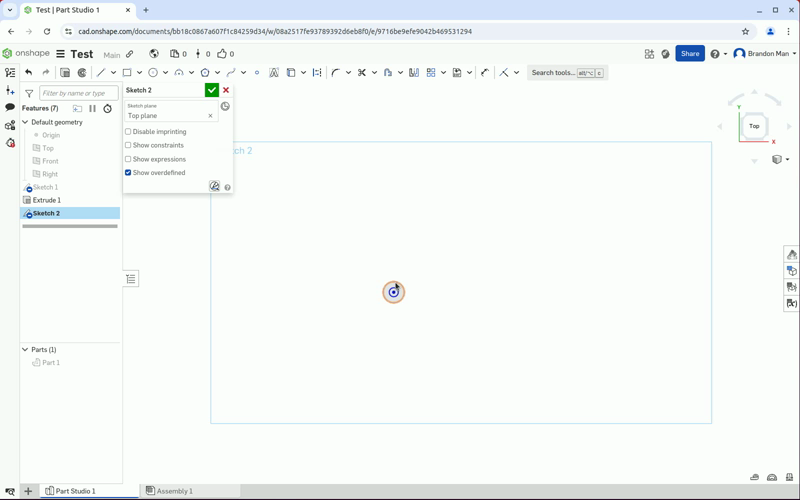
scroll(6)
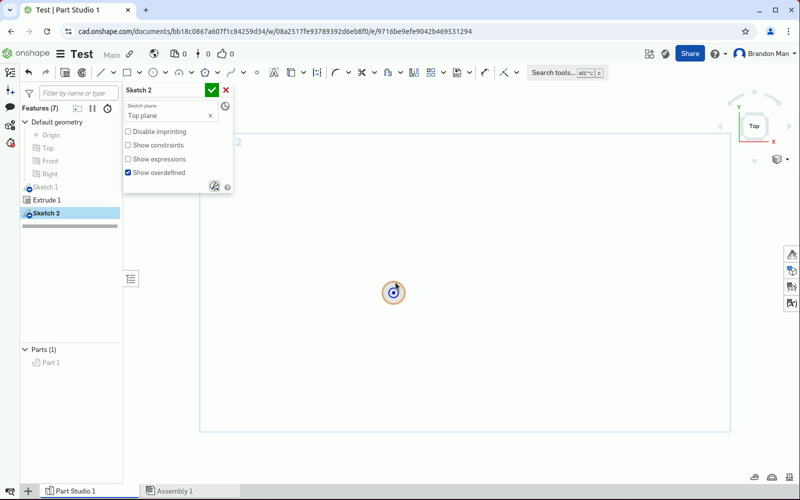
scroll(6)
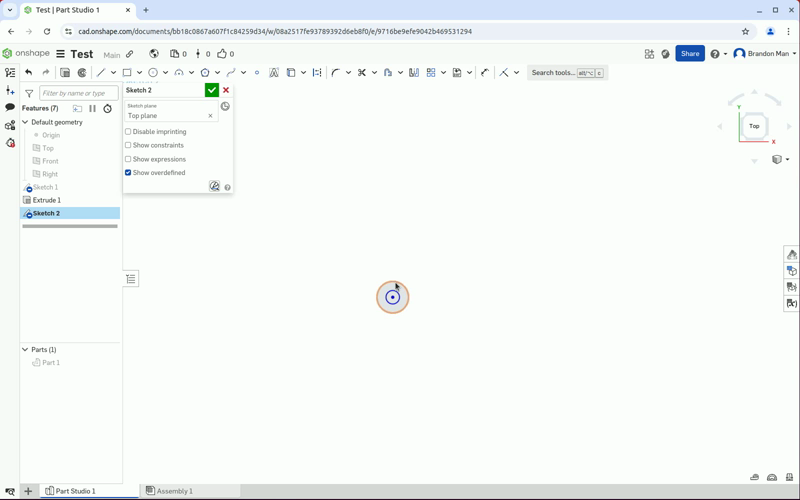
scroll(6)
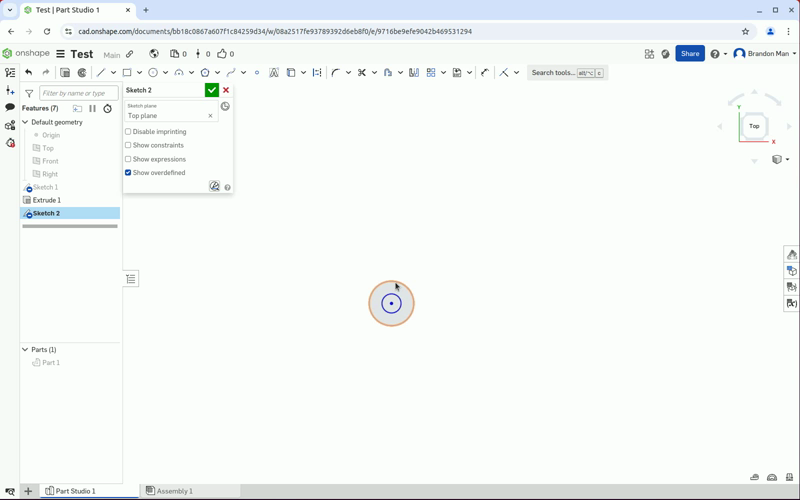
scroll(6)
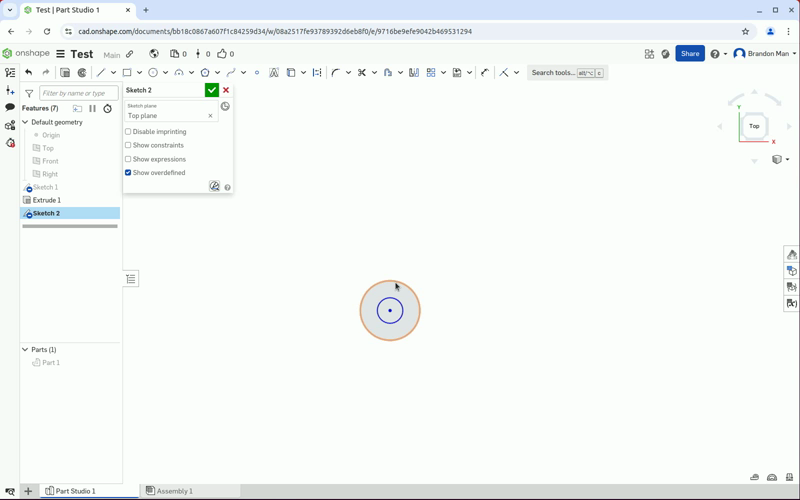
scroll(6)
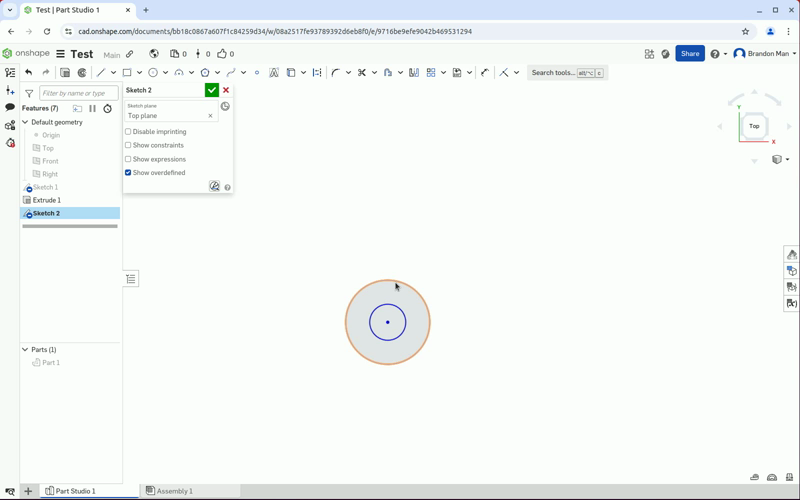
scroll(6)
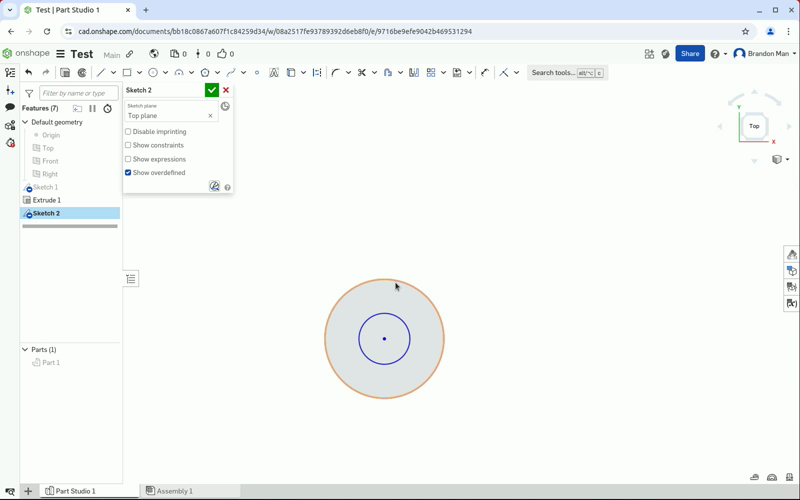
scroll(6)
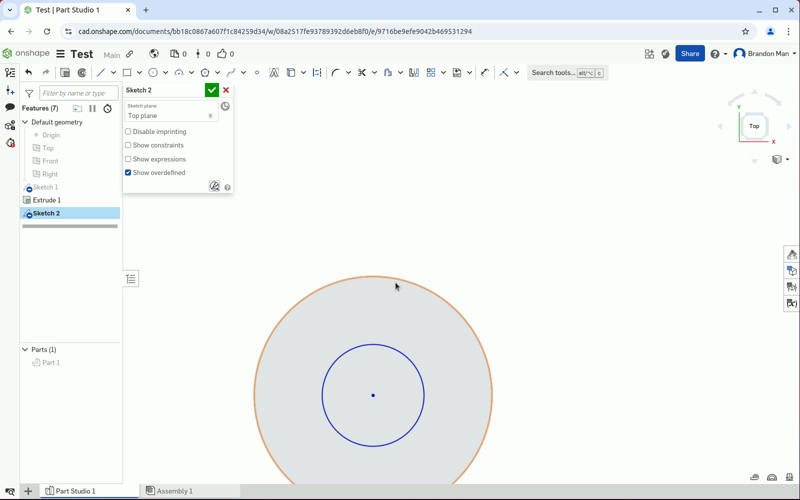
click(395, 282)
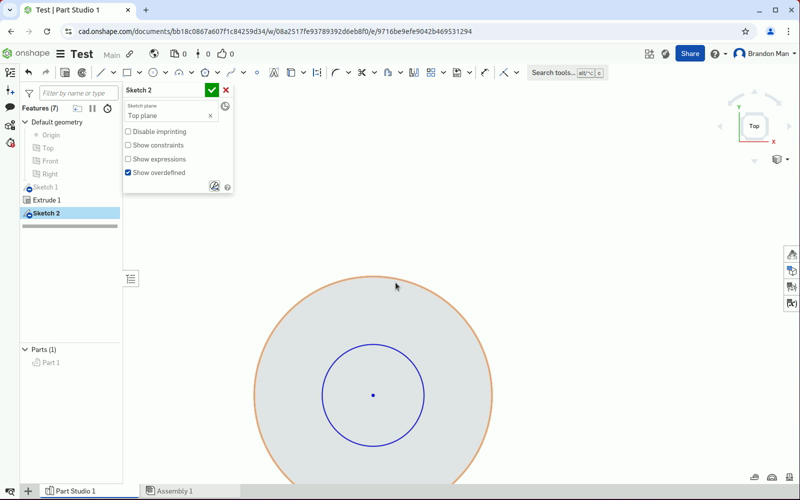
scroll(-6)
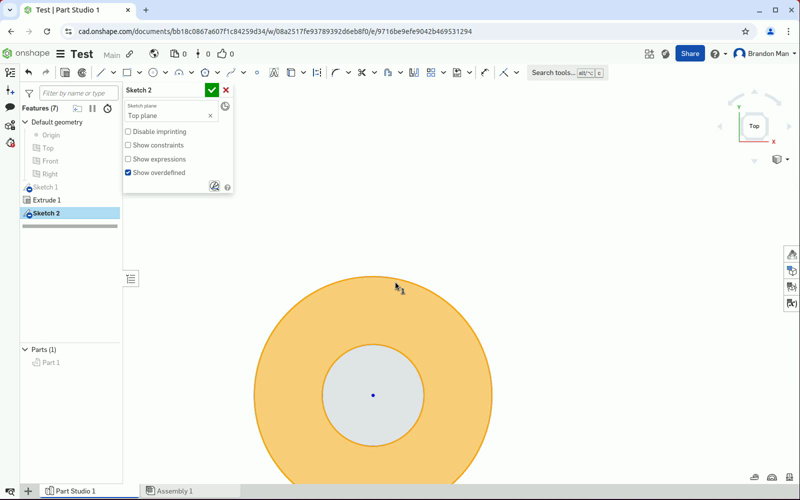
scroll(-6)
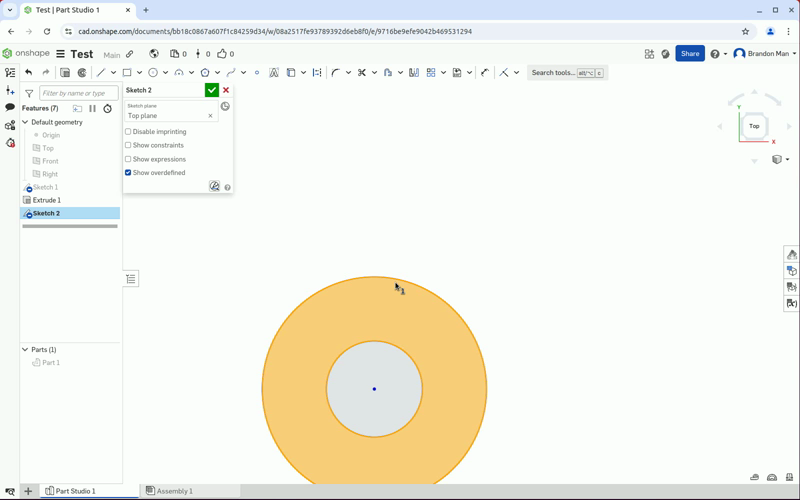
scroll(-6)
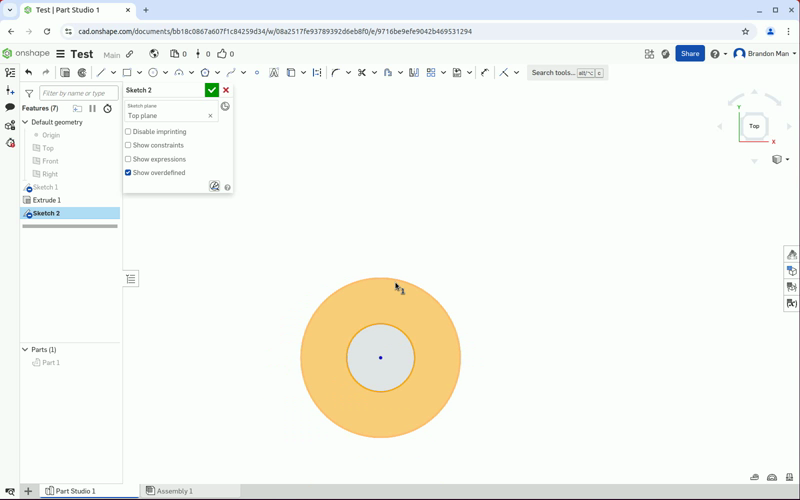
scroll(-6)
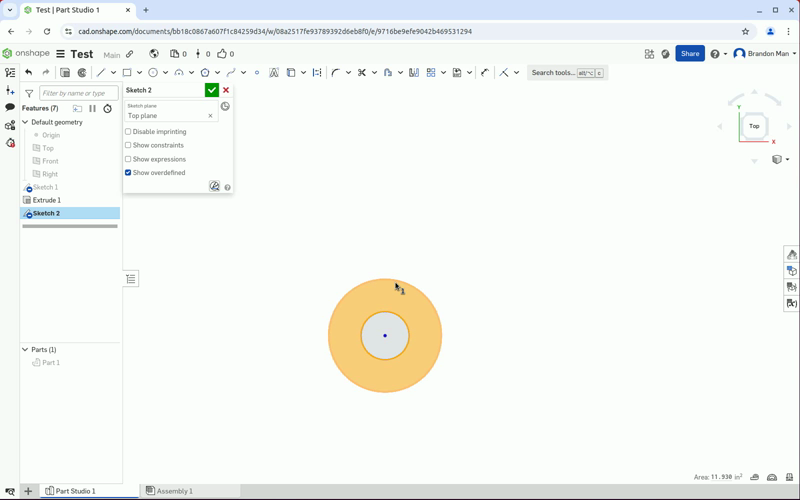
scroll(-6)
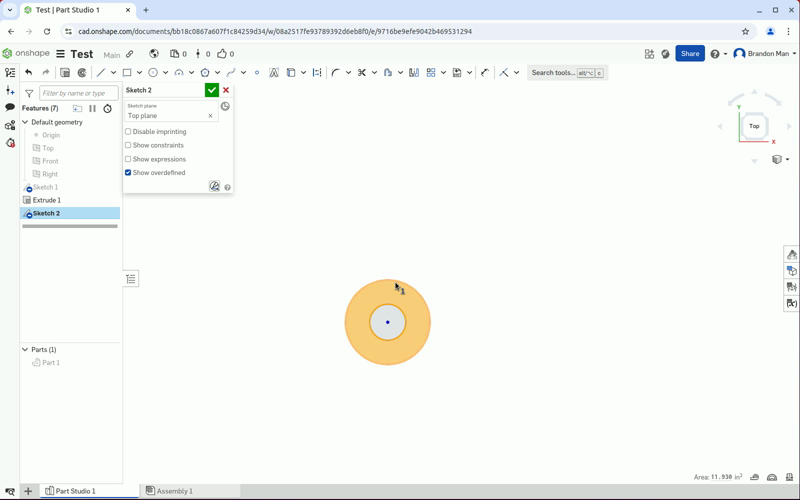
scroll(-6)
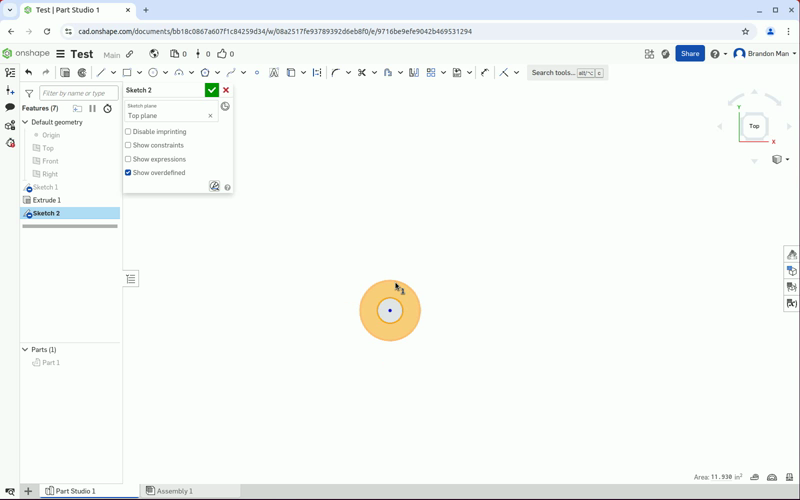
scroll(-6)
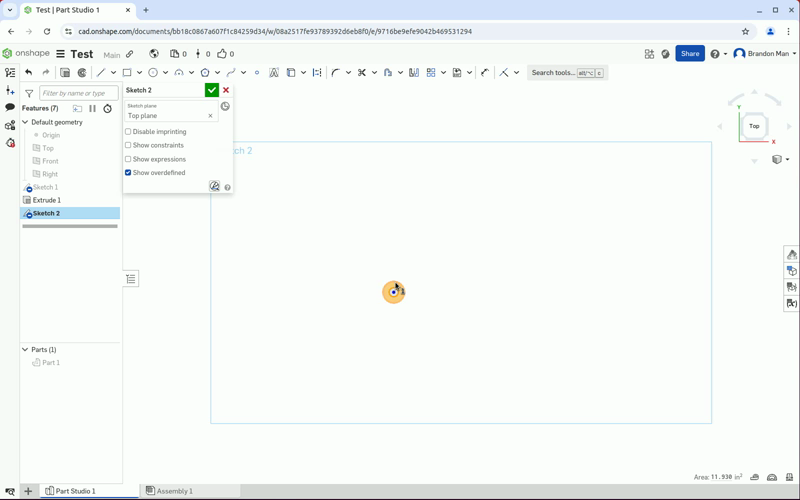
mouse_move(73, 352)
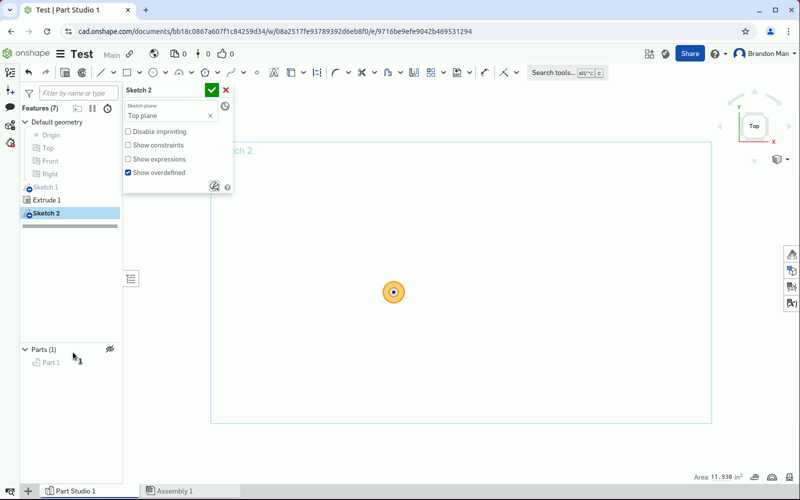
key(shift+y)
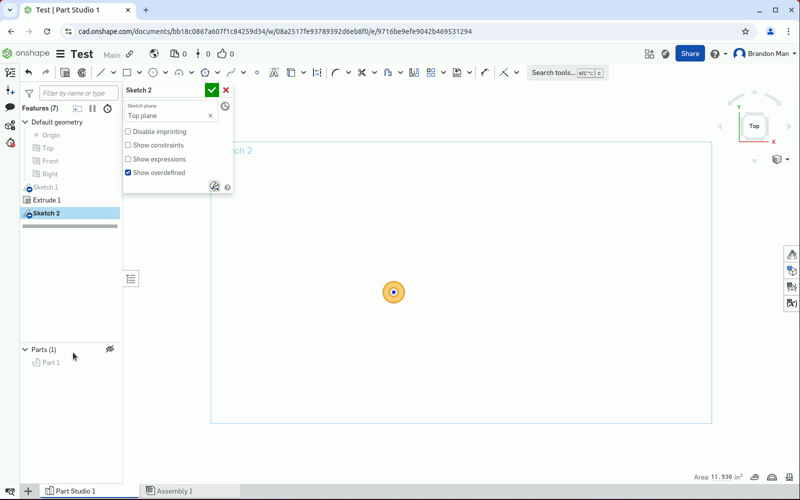
key(shift+e)
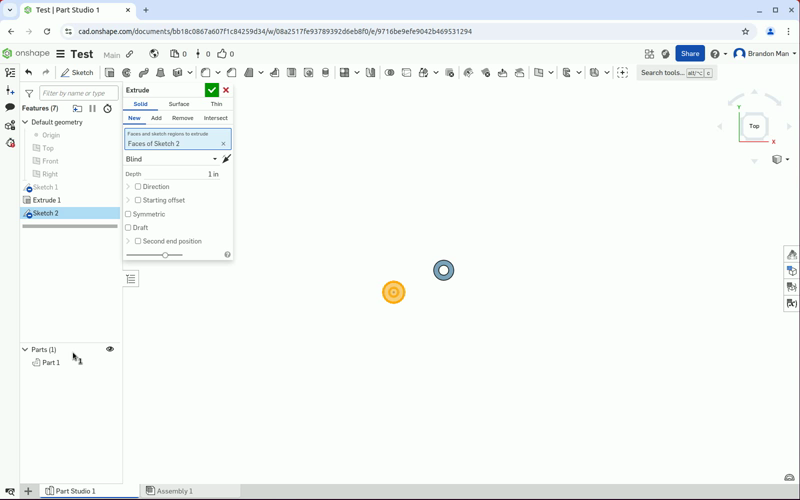
mouse_move(143, 106)
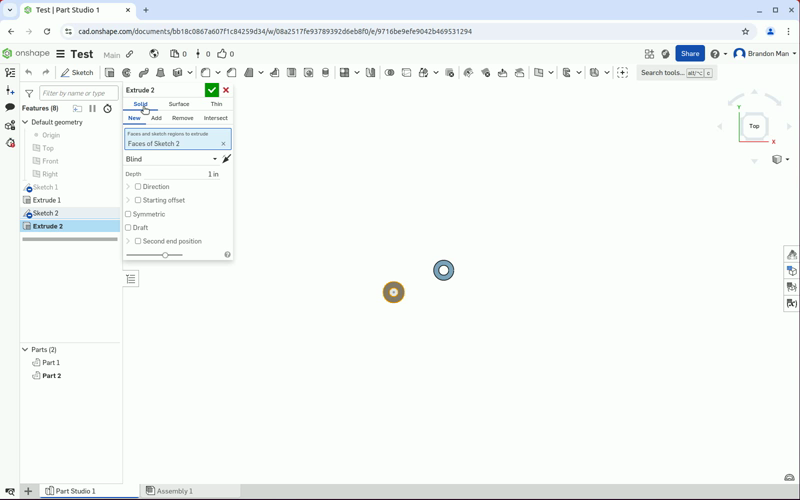
click(143, 106)
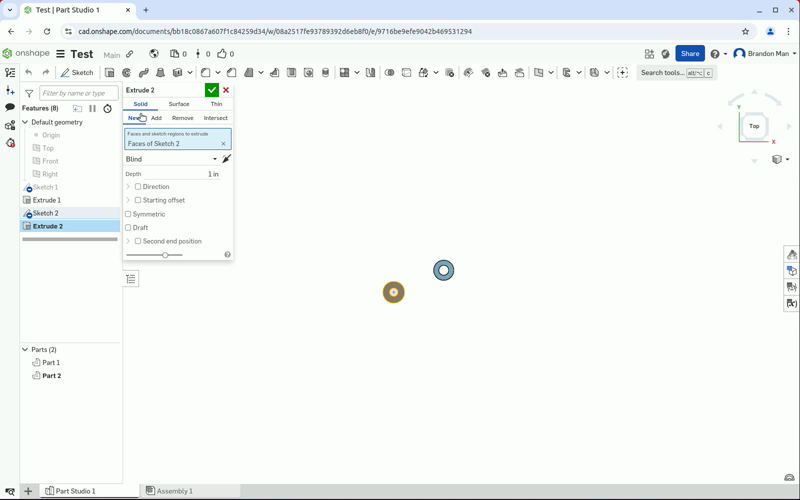
mouse_move(137, 120)
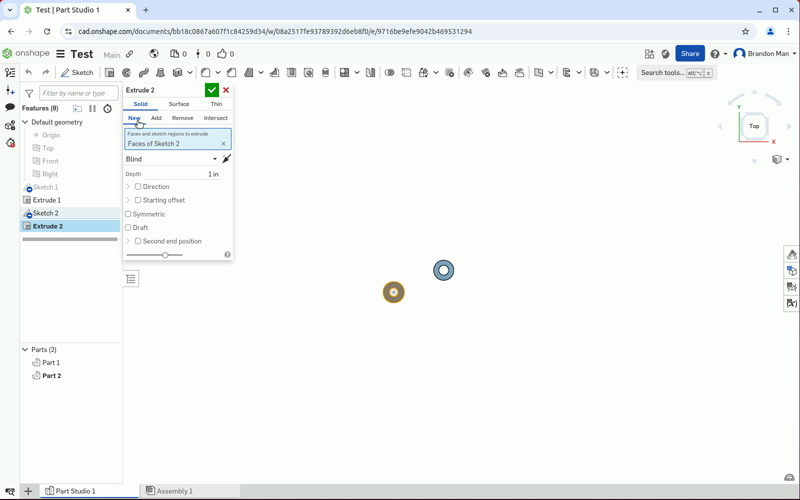
click(137, 120)
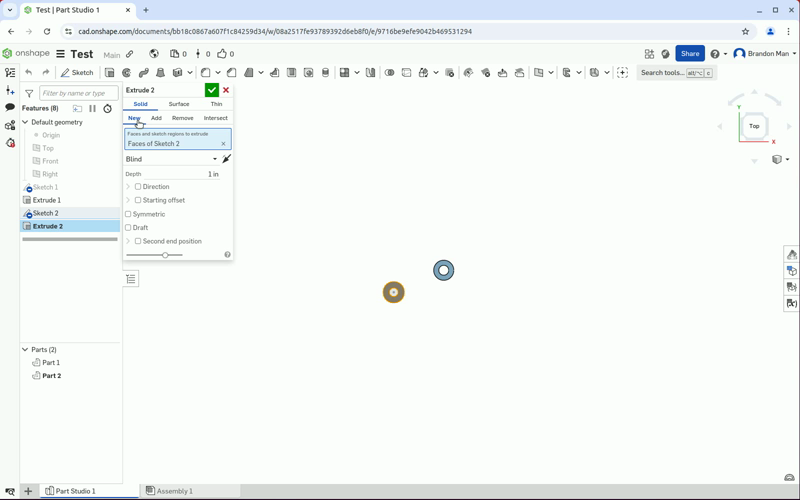
key(tab, 4)
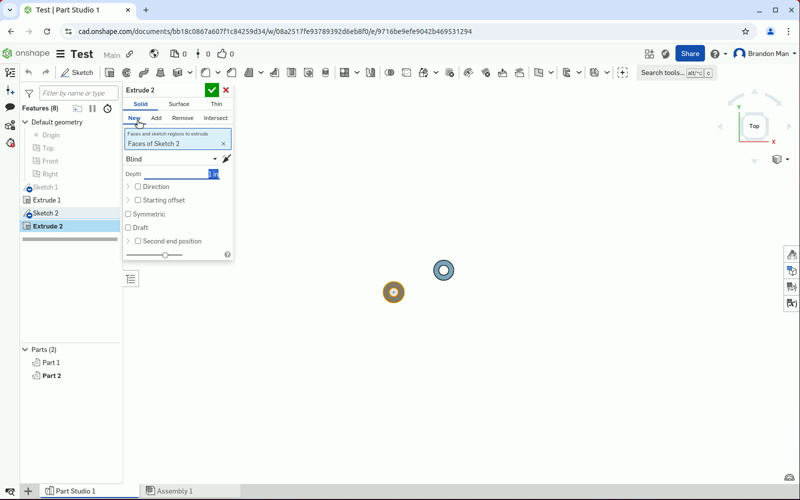
text(2.407)
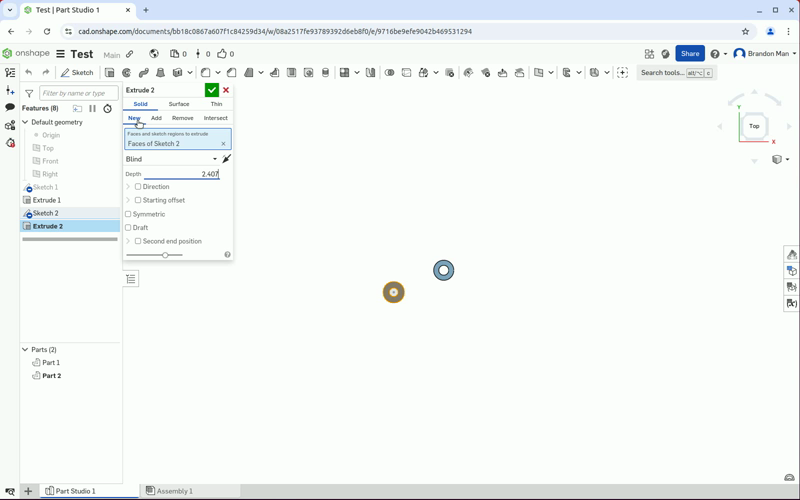
key(enter)
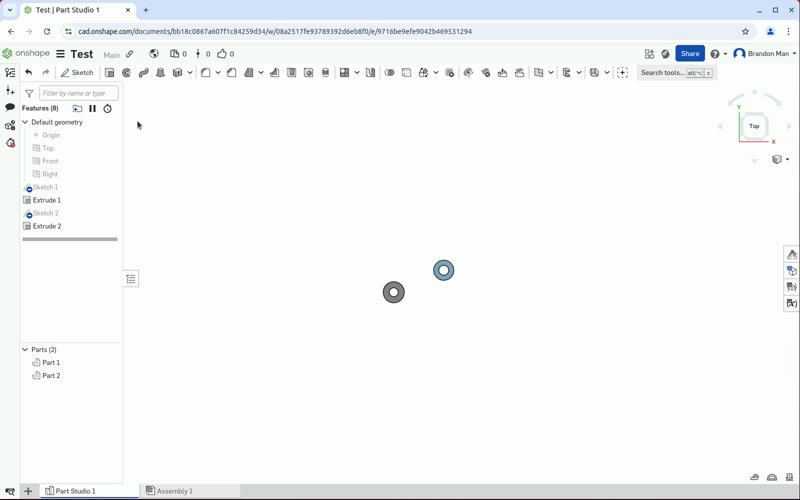
key(shift+h)
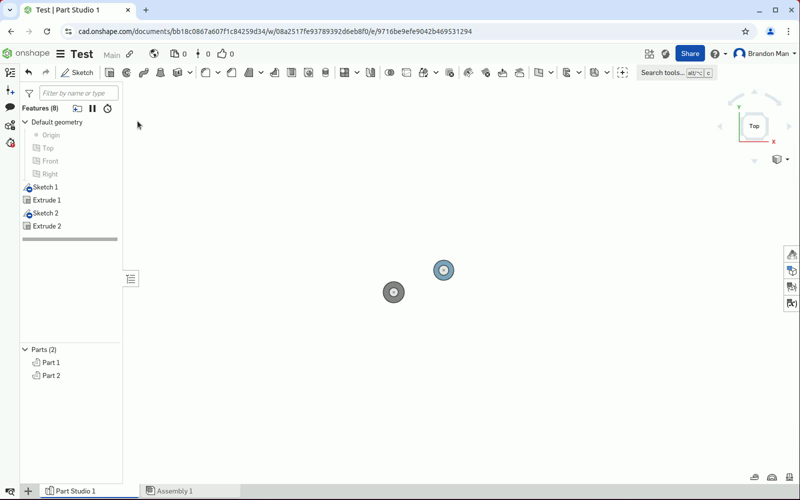
key(shift+h)
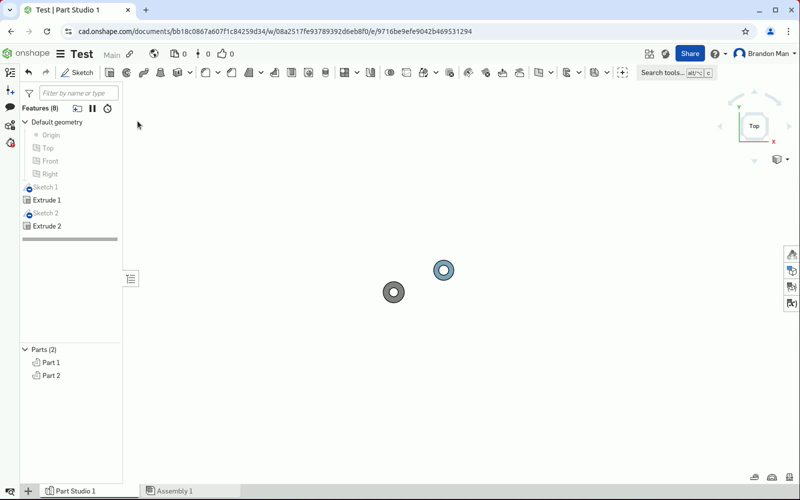
mouse_move(73, 189)
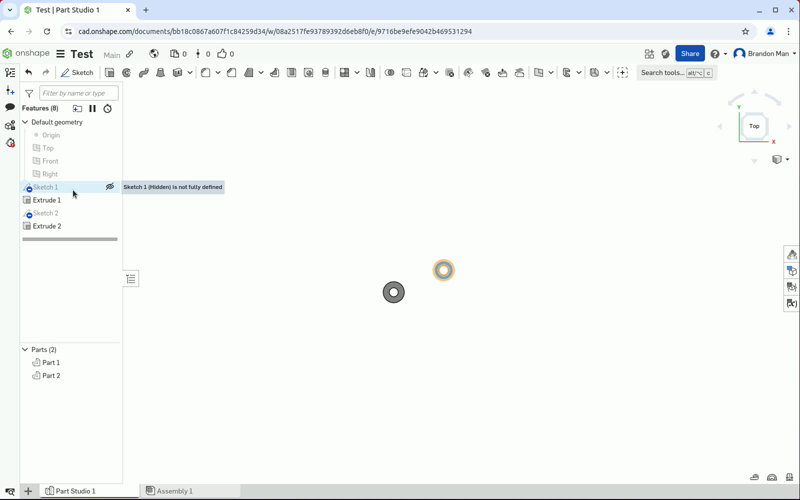
click(73, 189)
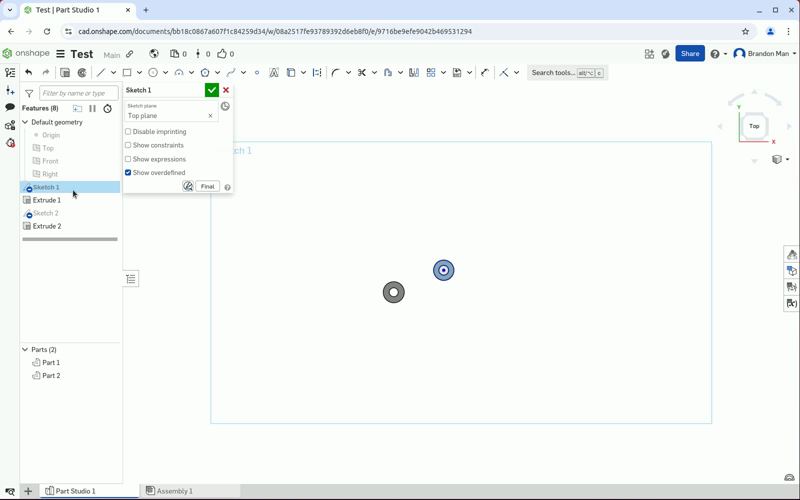
mouse_move(229, 92)
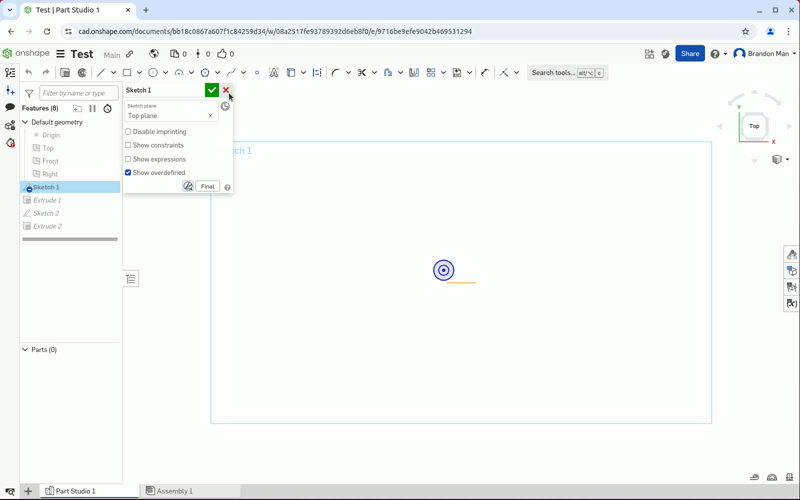
click(229, 92)
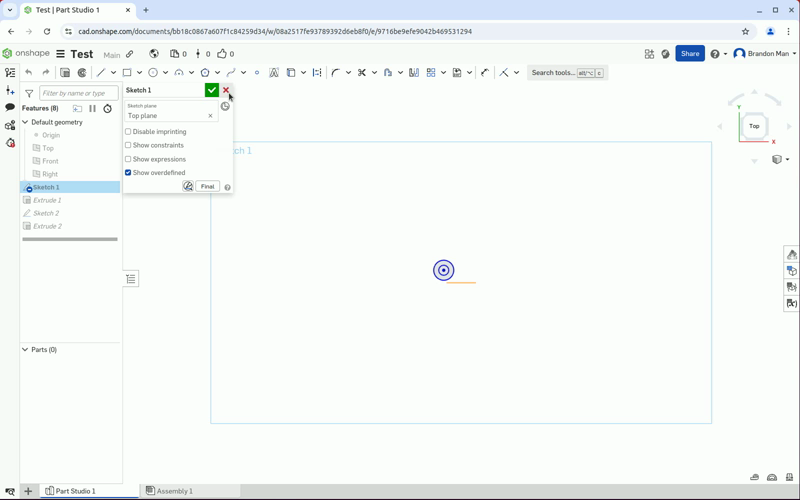
key(shift+s)
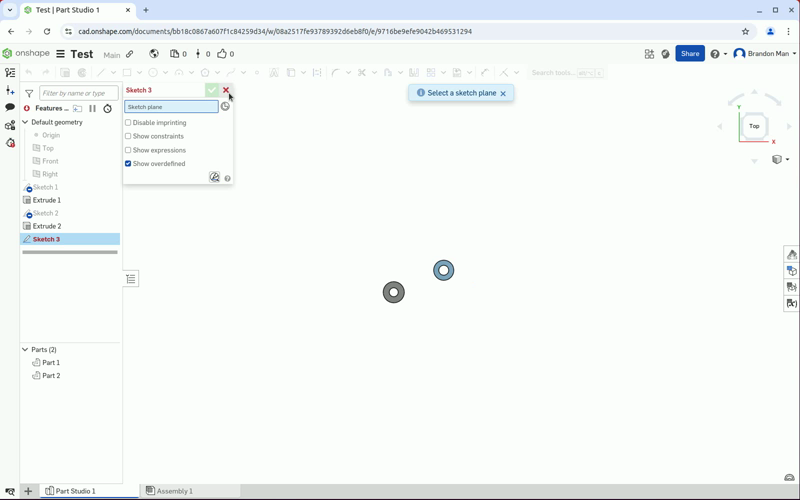
mouse_move(73, 150)
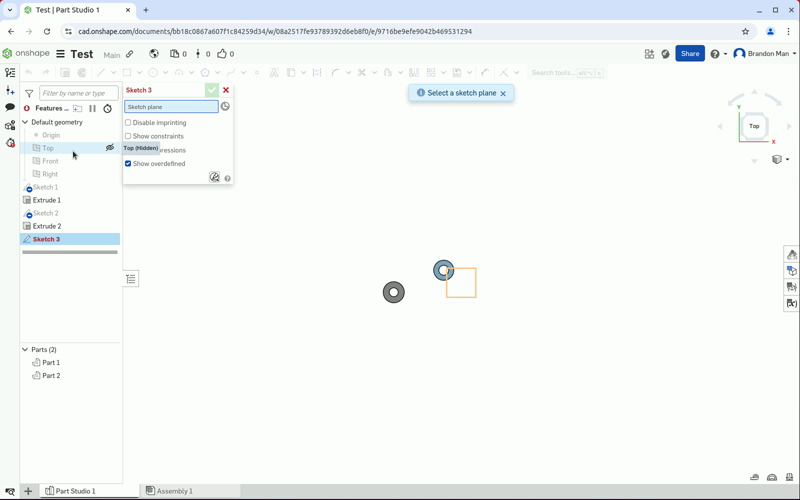
click(73, 150)
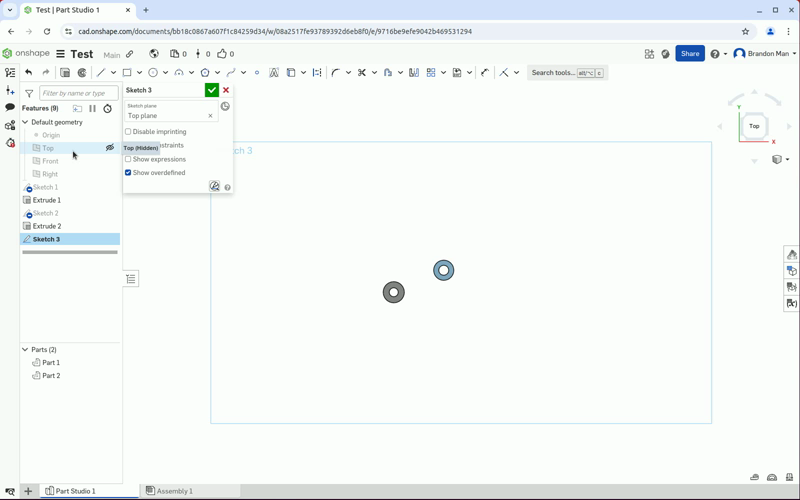
mouse_move(73, 352)
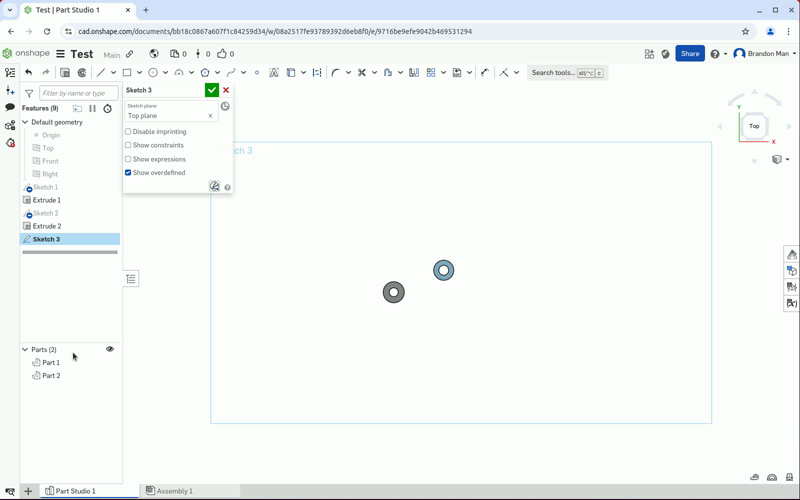
key(y)
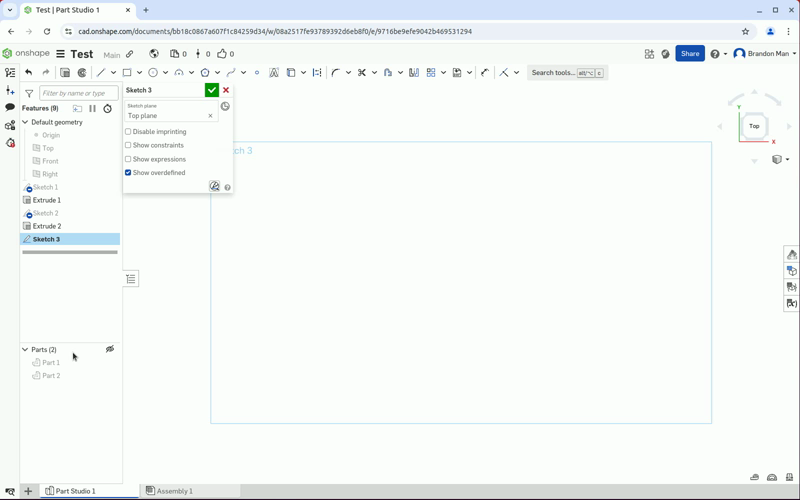
key(c)
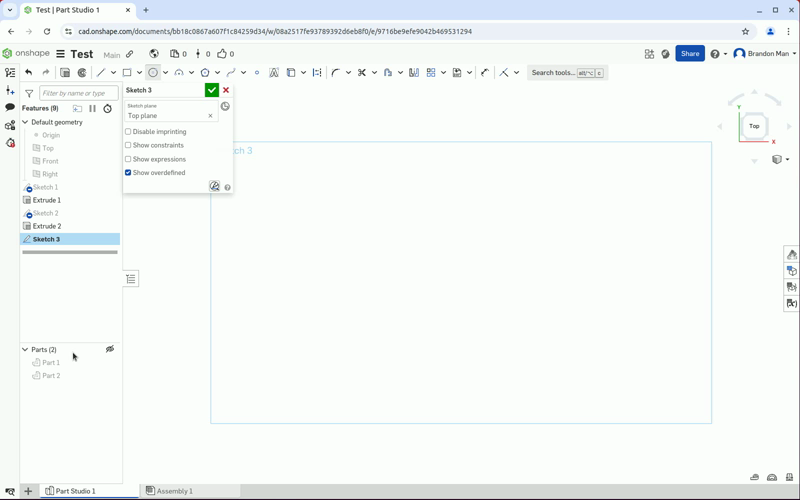
key_down(shift)
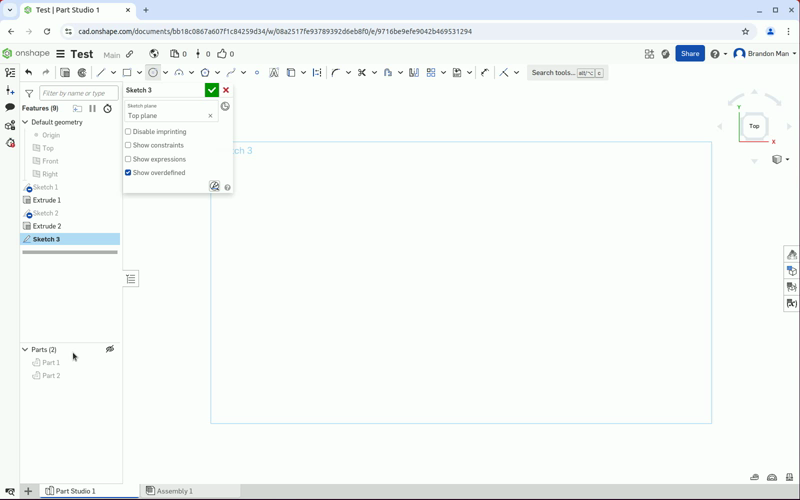
mouse_move(567, 265)
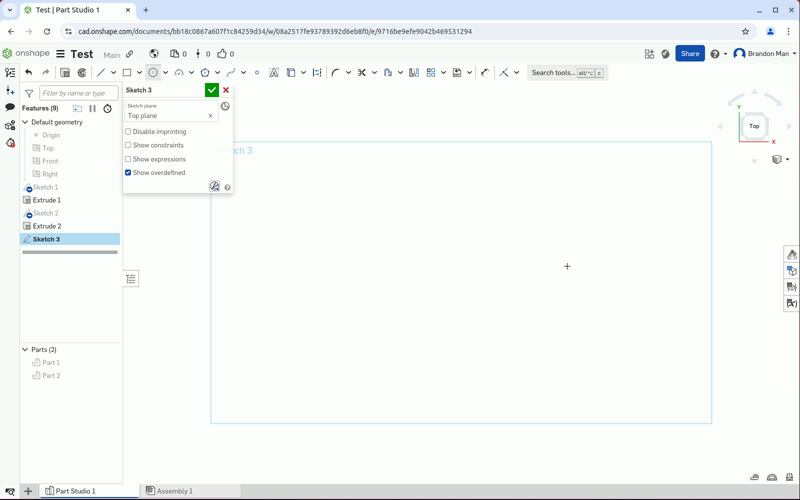
click(567, 265)
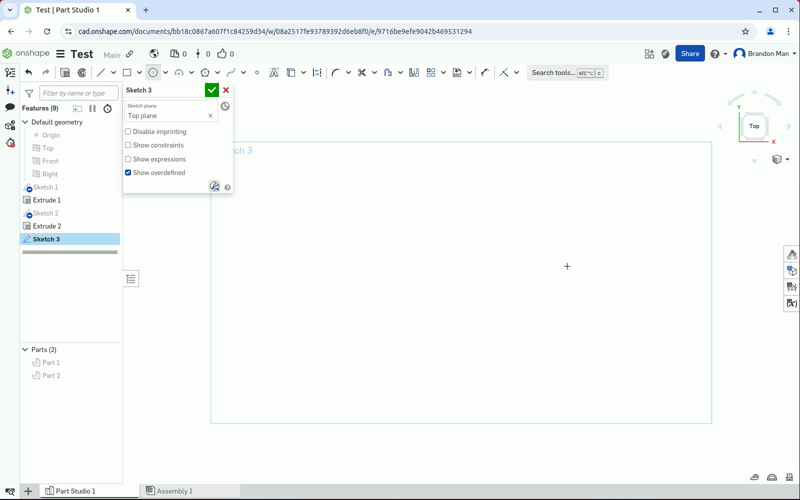
key_up(shift)
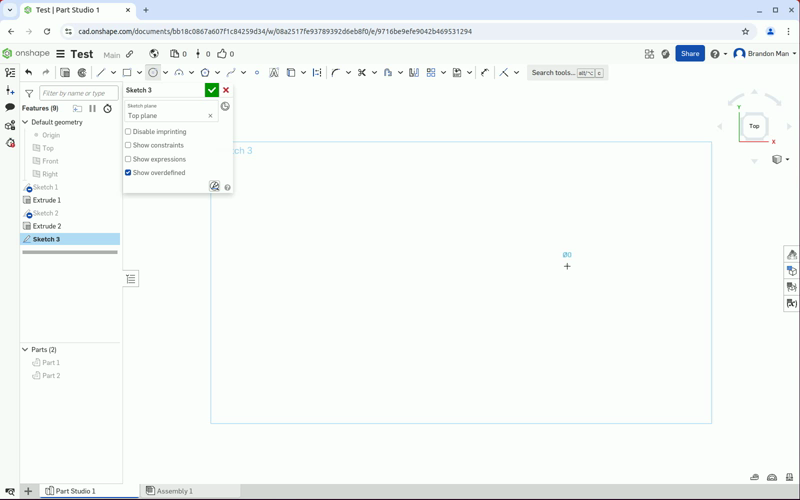
mouse_move(574, 265)
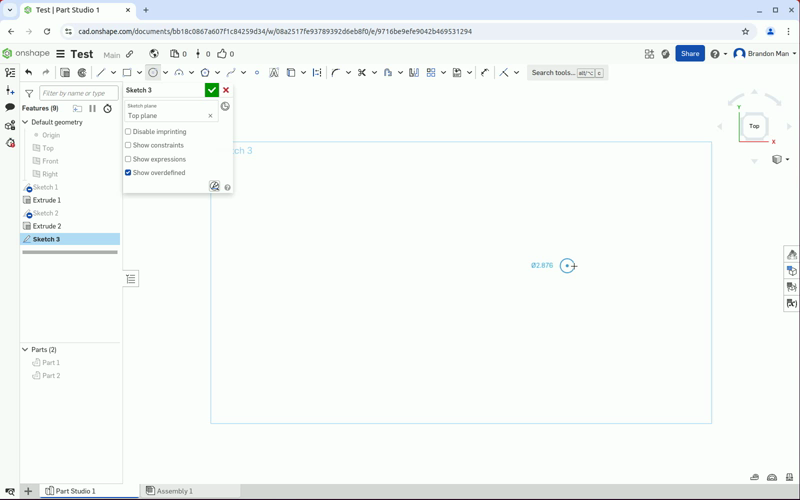
click(574, 265)
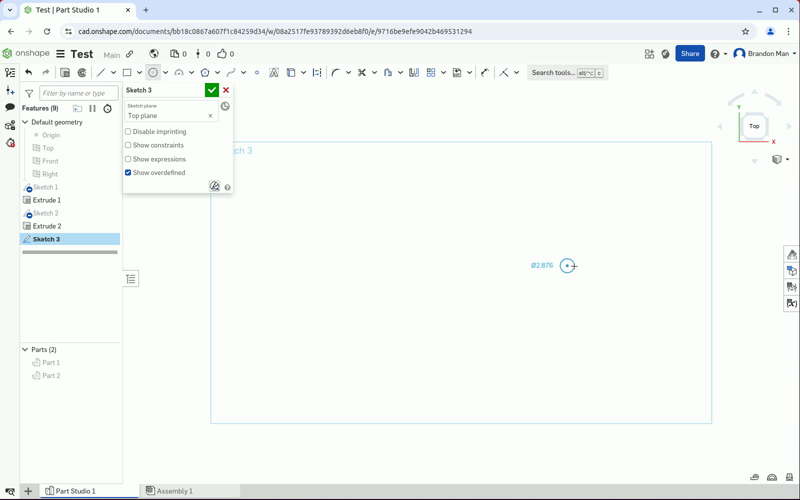
key(esc)
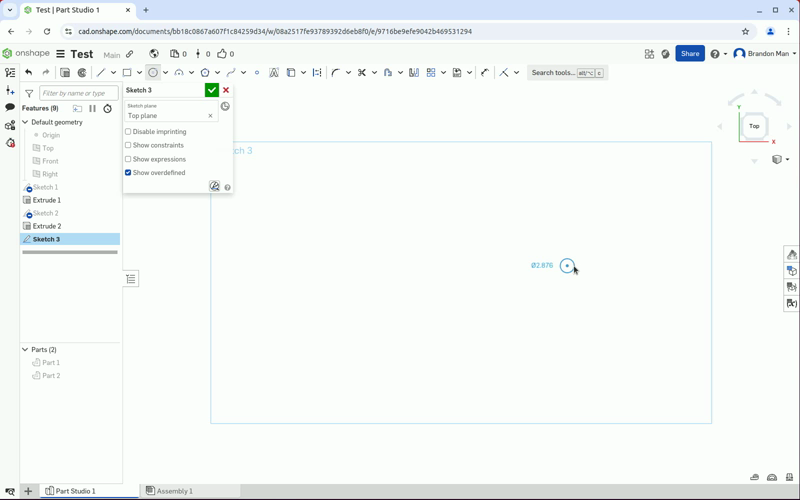
key(c)
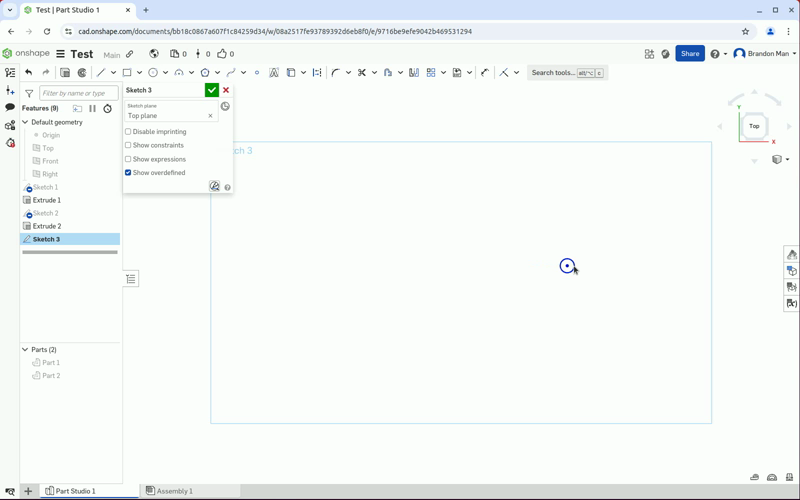
key_down(shift)
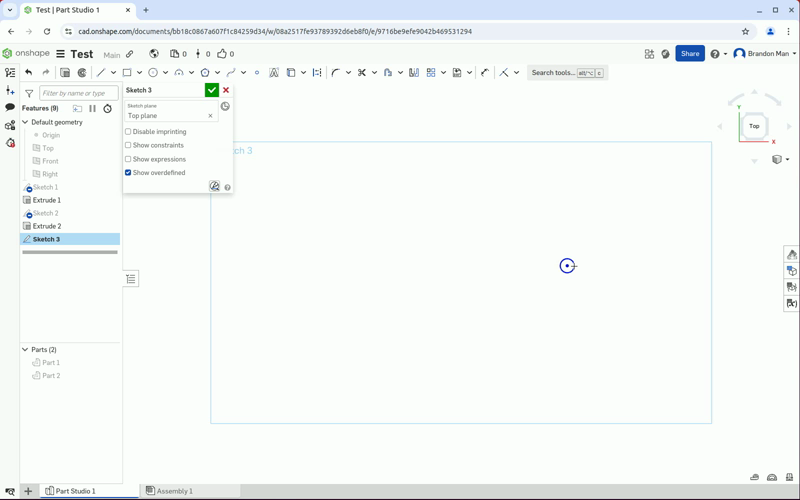
mouse_move(567, 265)
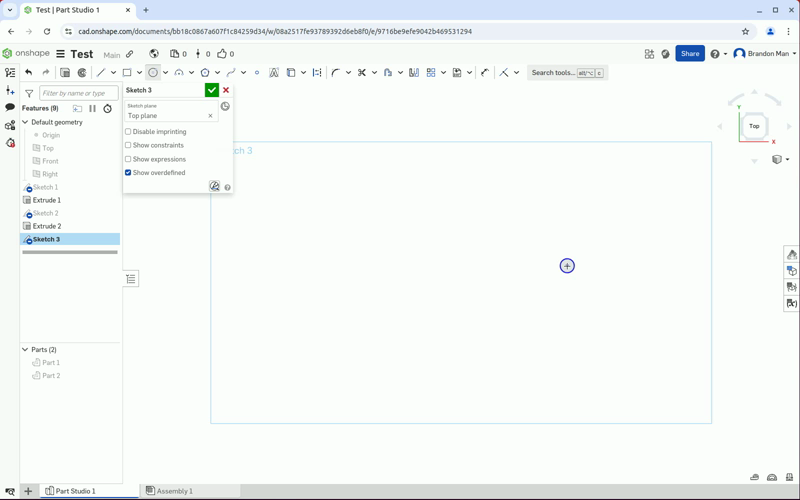
click(567, 265)
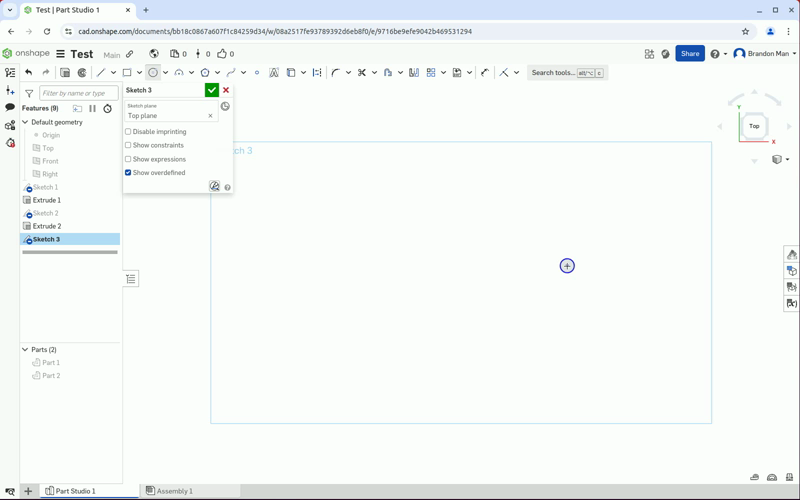
key_up(shift)
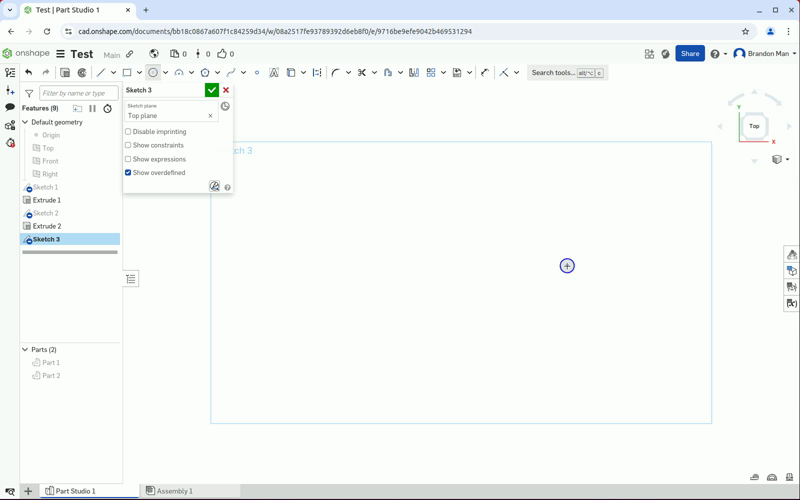
mouse_move(572, 265)
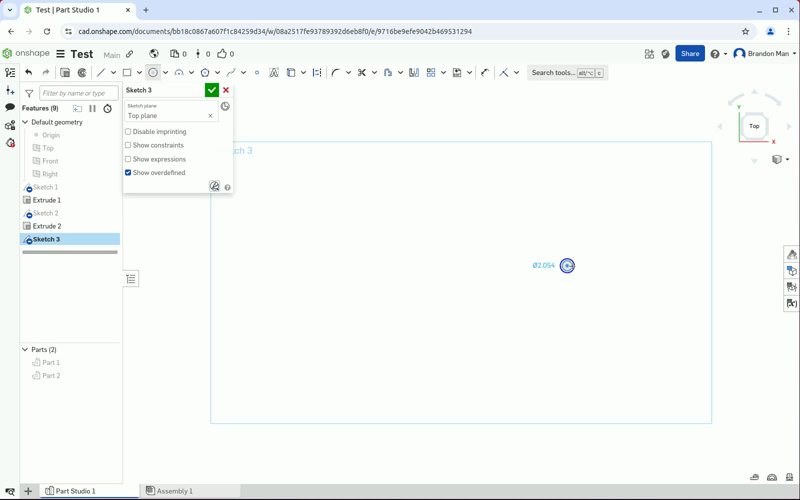
scroll(6)
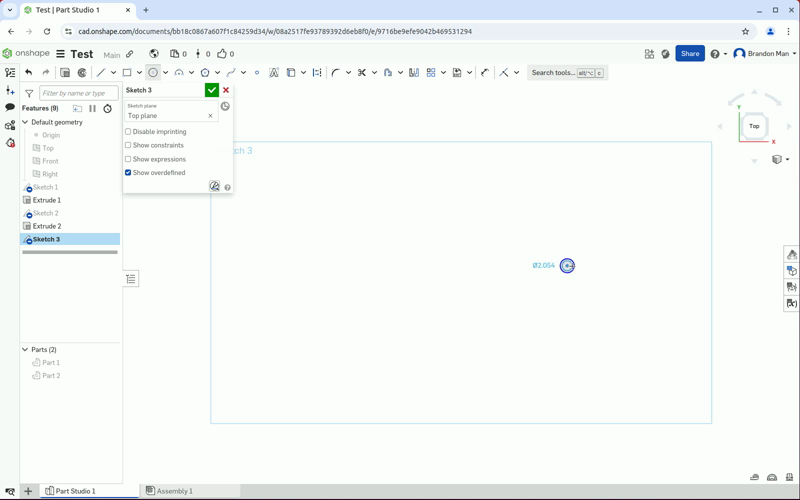
scroll(6)
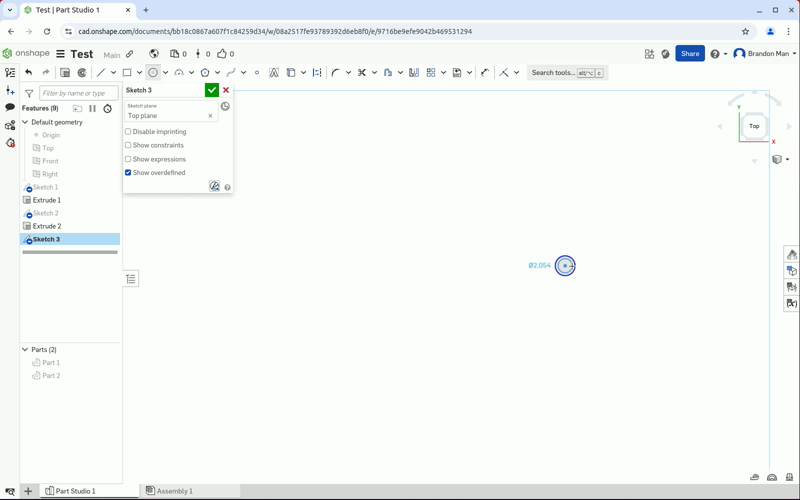
scroll(6)
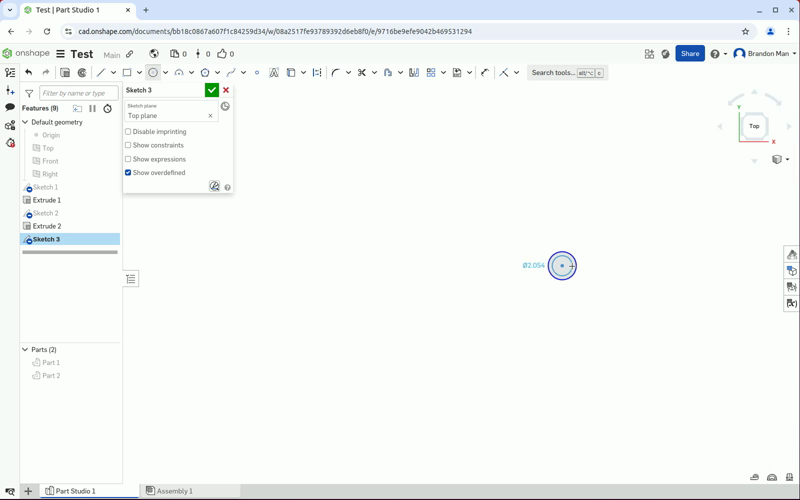
scroll(6)
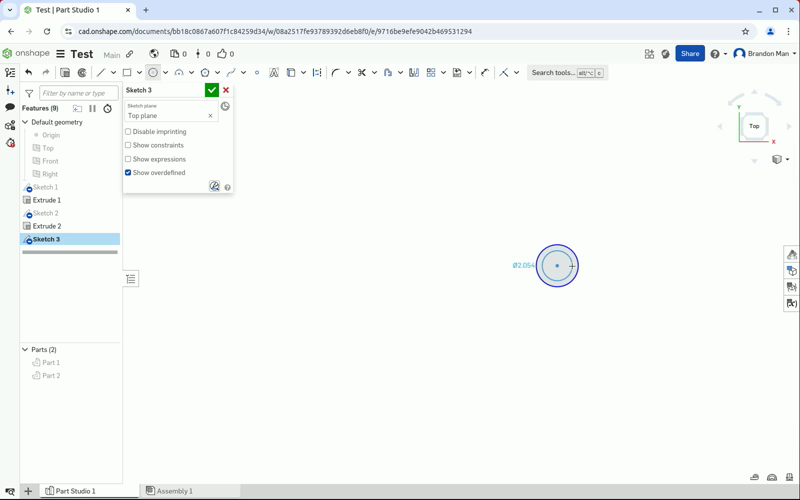
scroll(6)
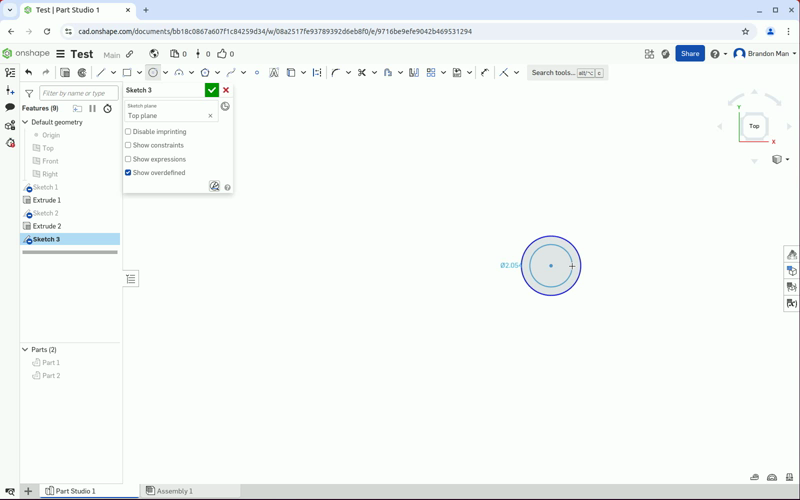
scroll(6)
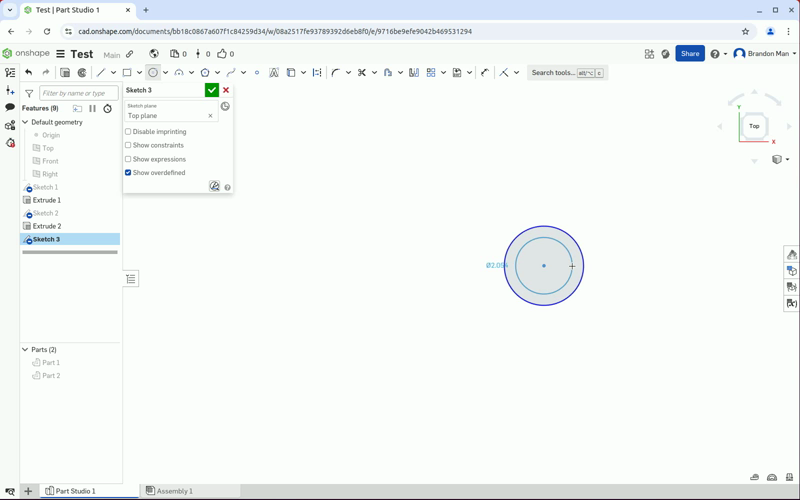
scroll(6)
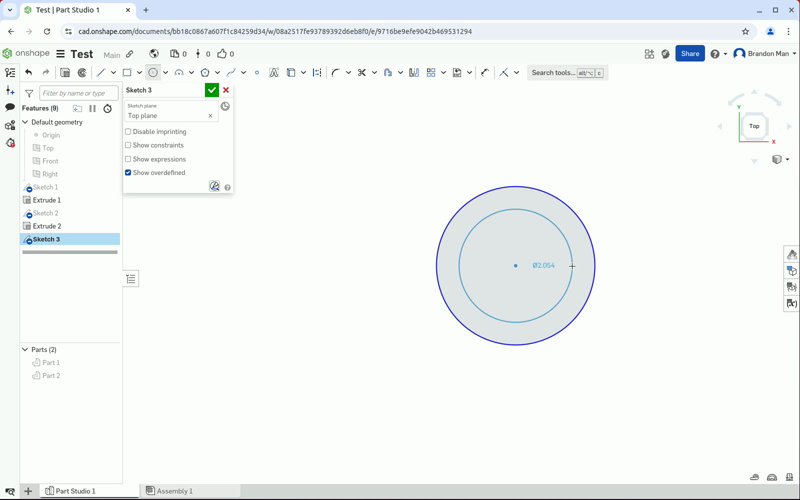
click(572, 265)
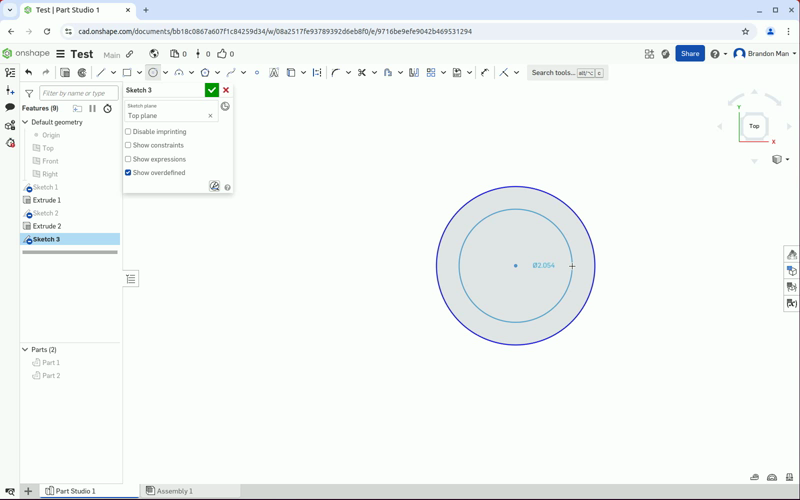
scroll(-6)
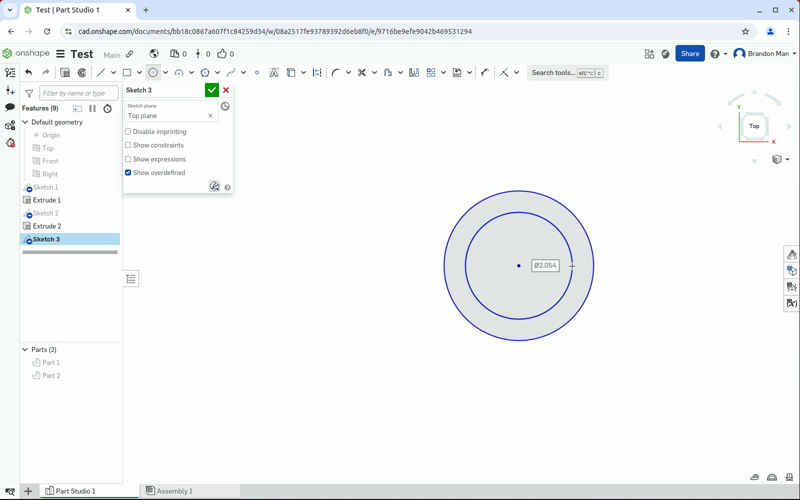
scroll(-6)
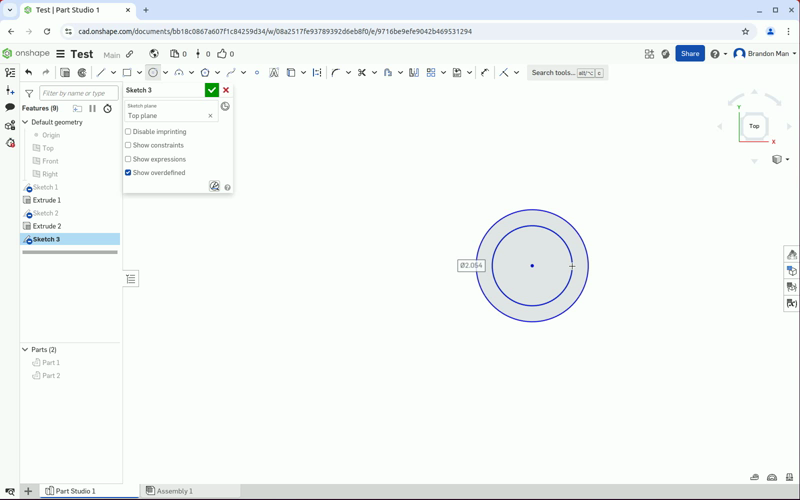
scroll(-6)
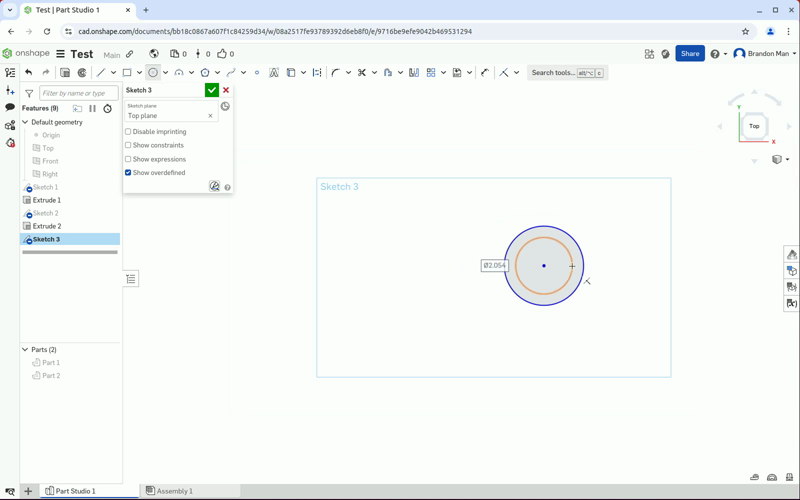
scroll(-6)
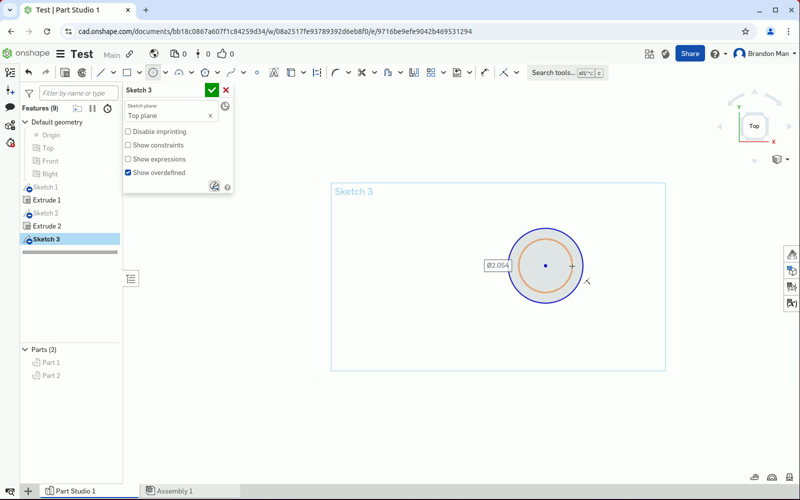
scroll(-6)
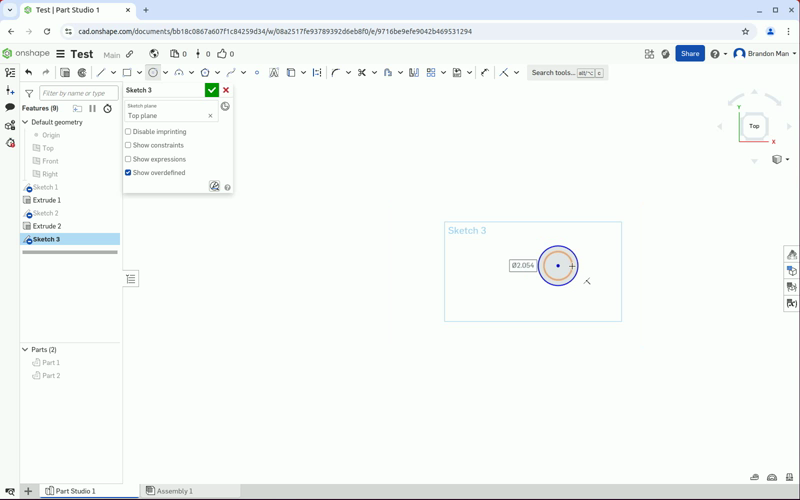
scroll(-6)
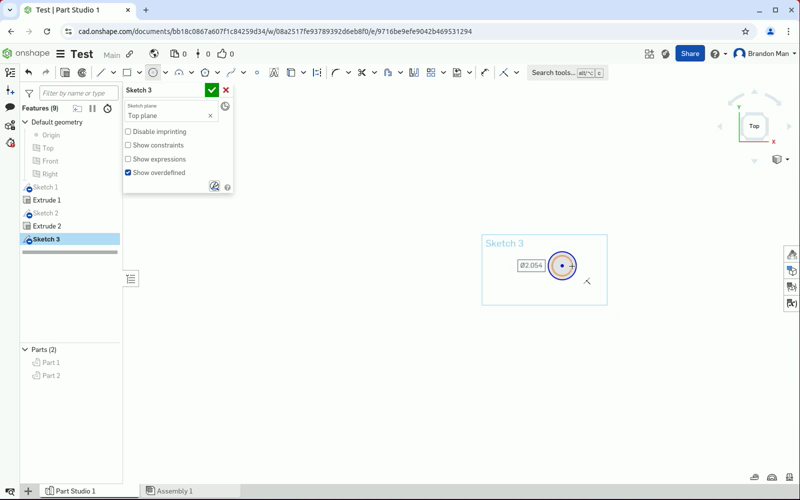
scroll(-6)
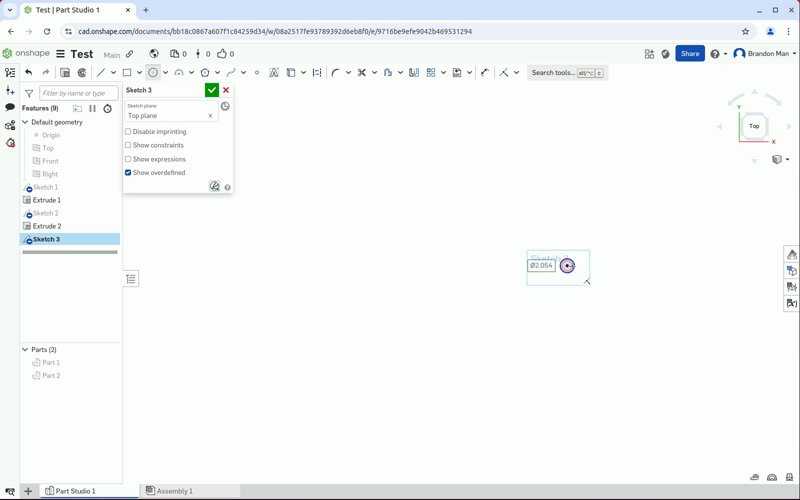
key(esc)
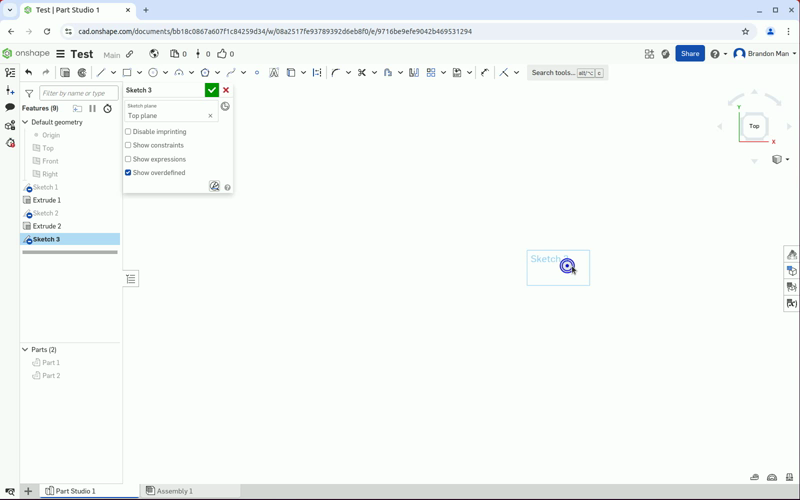
mouse_move(572, 262)
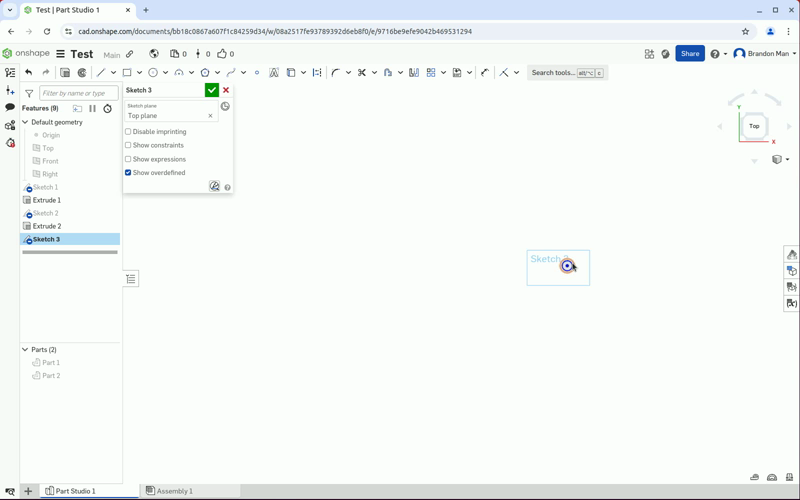
scroll(6)
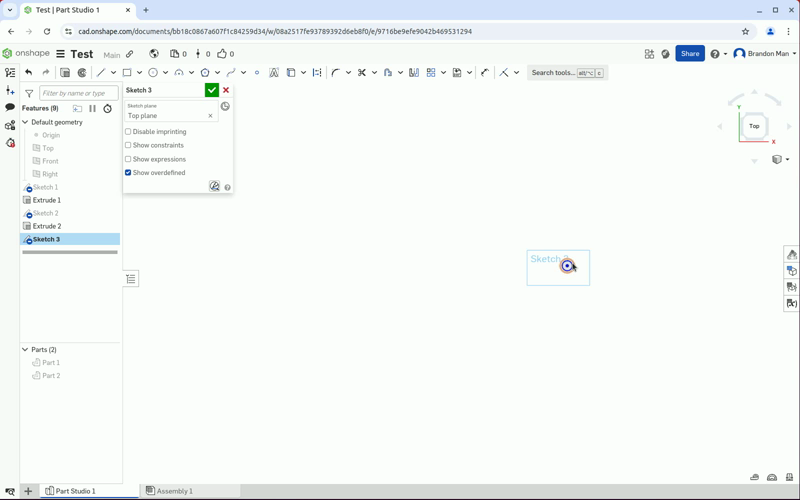
scroll(6)
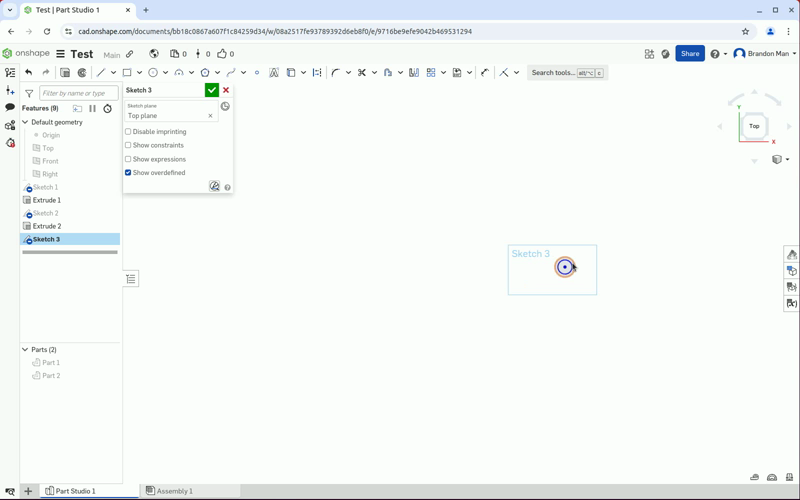
scroll(6)
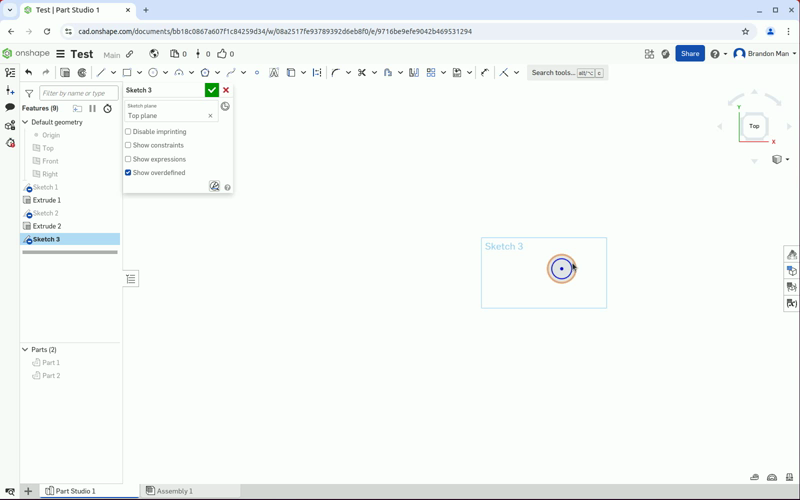
scroll(6)
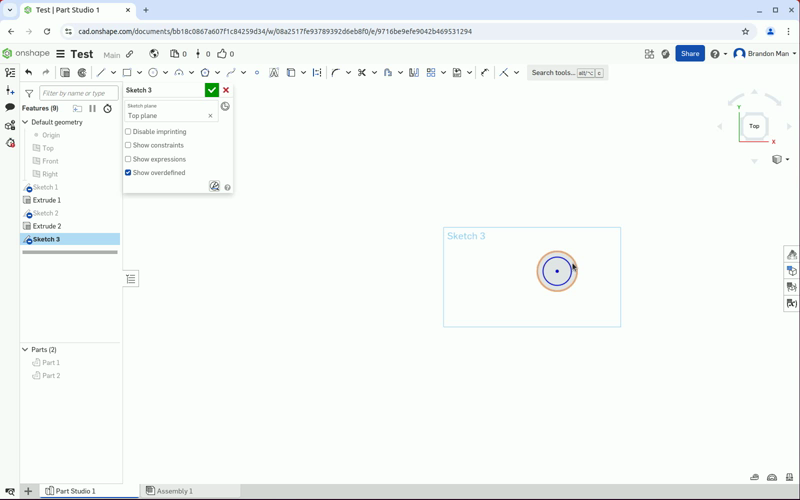
scroll(6)
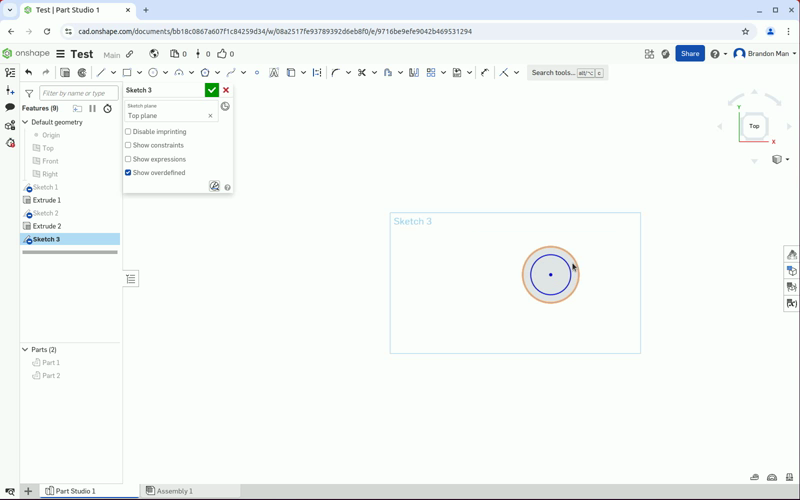
scroll(6)
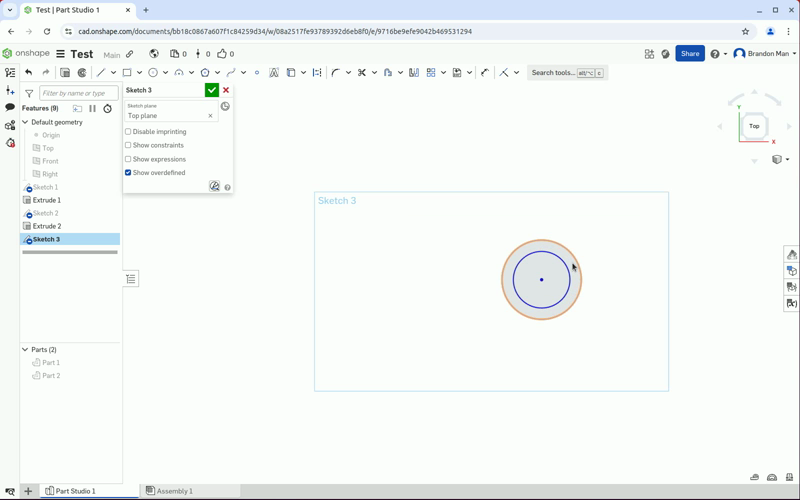
scroll(6)
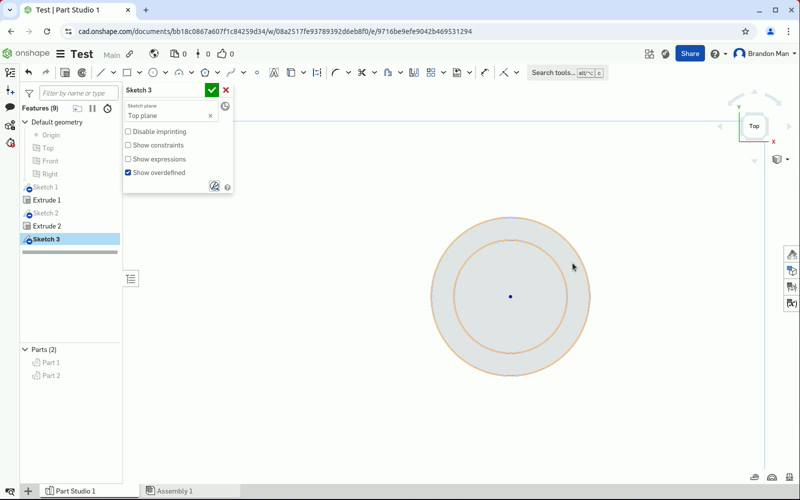
click(572, 262)
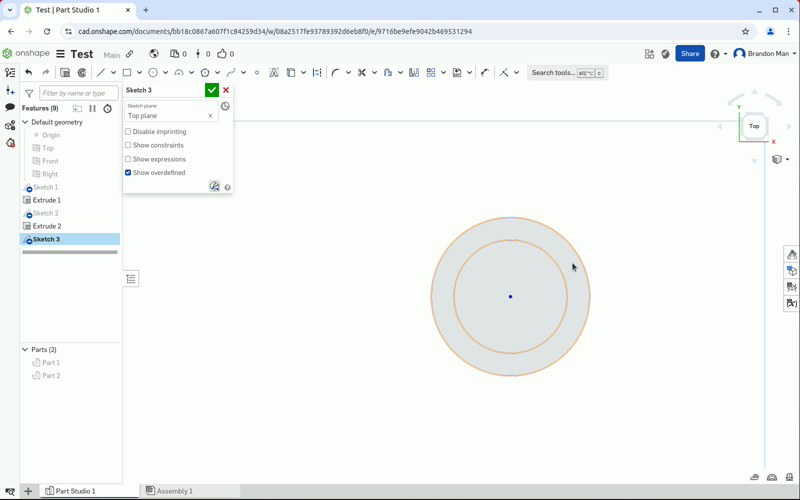
scroll(-6)
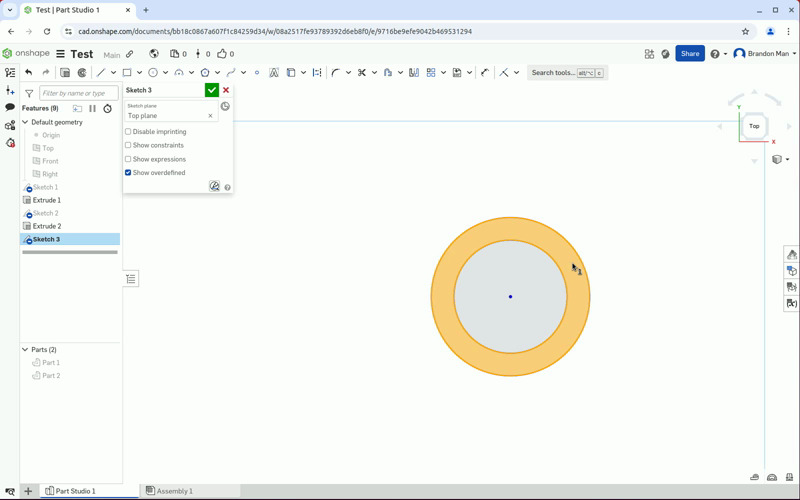
scroll(-6)
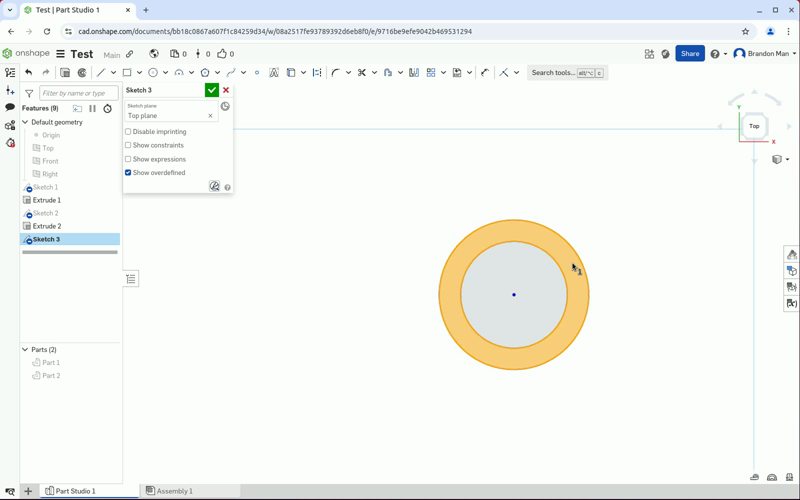
scroll(-6)
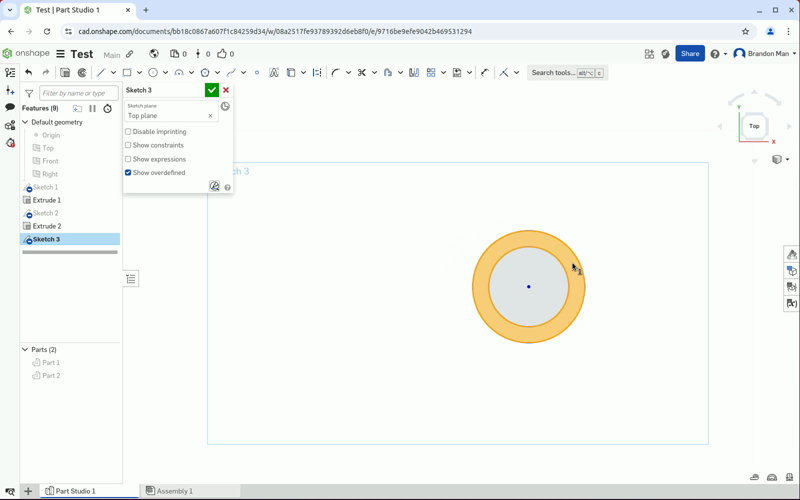
scroll(-6)
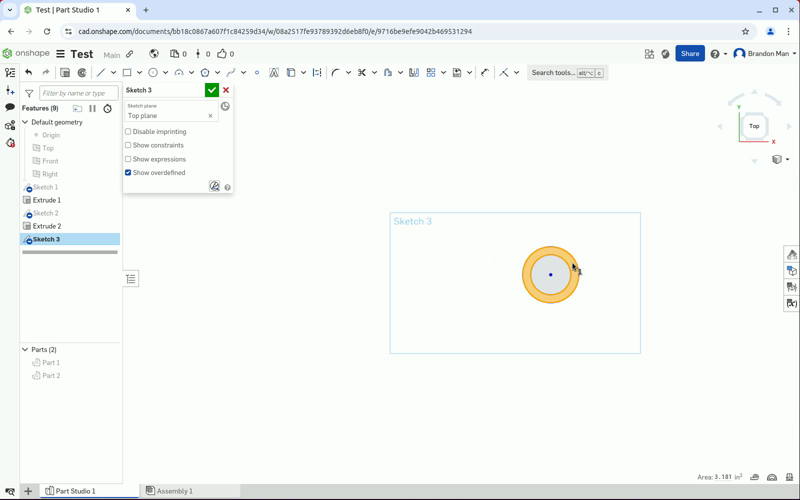
scroll(-6)
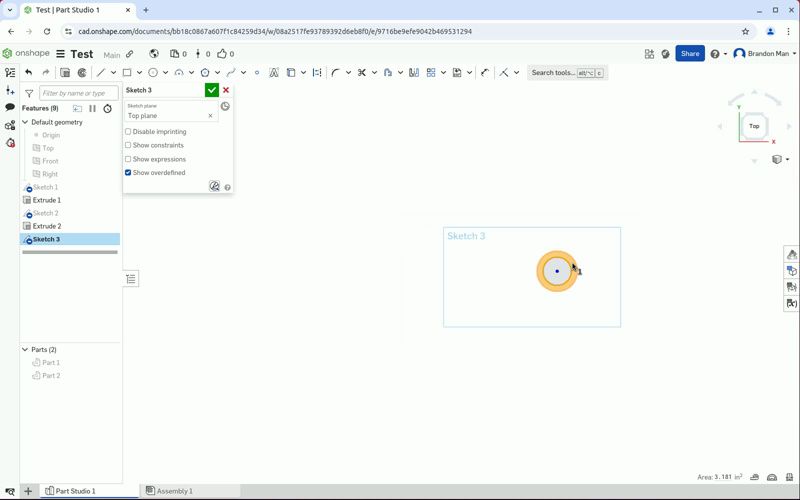
scroll(-6)
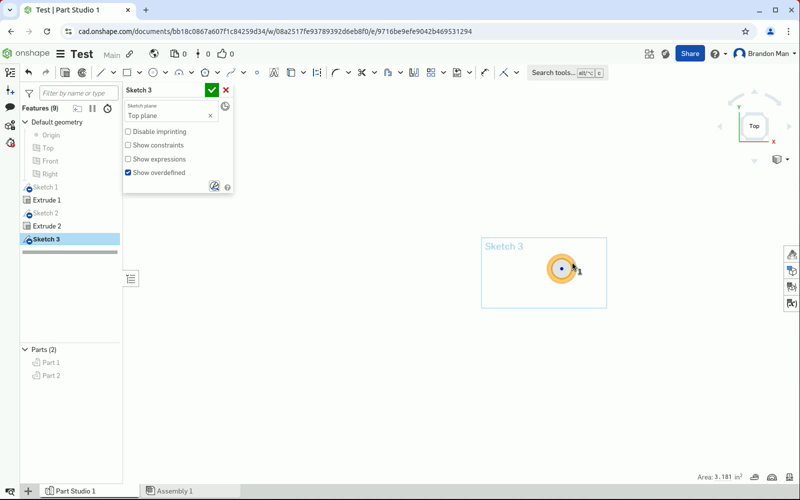
scroll(-6)
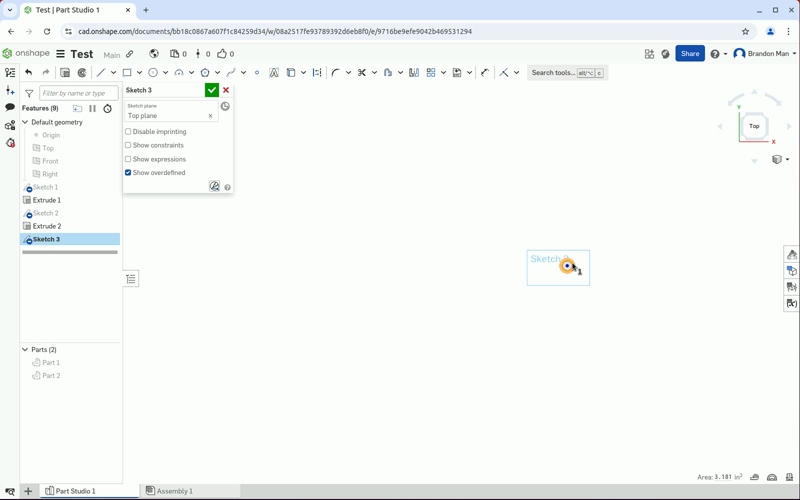
mouse_move(73, 352)
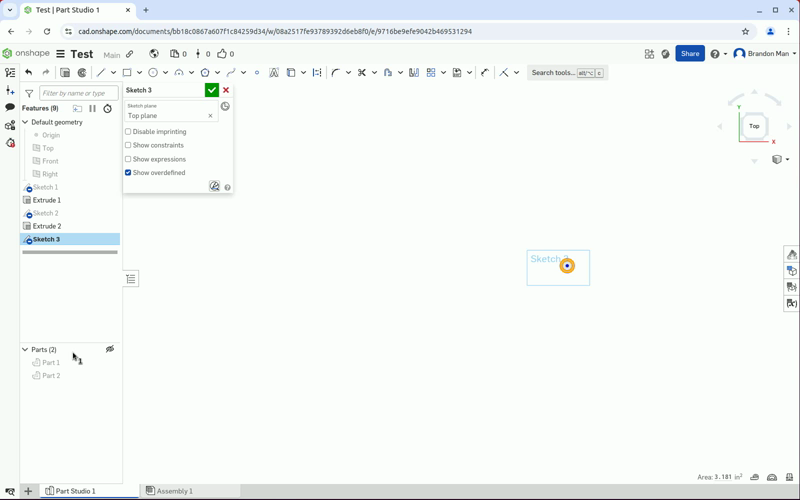
key(shift+y)
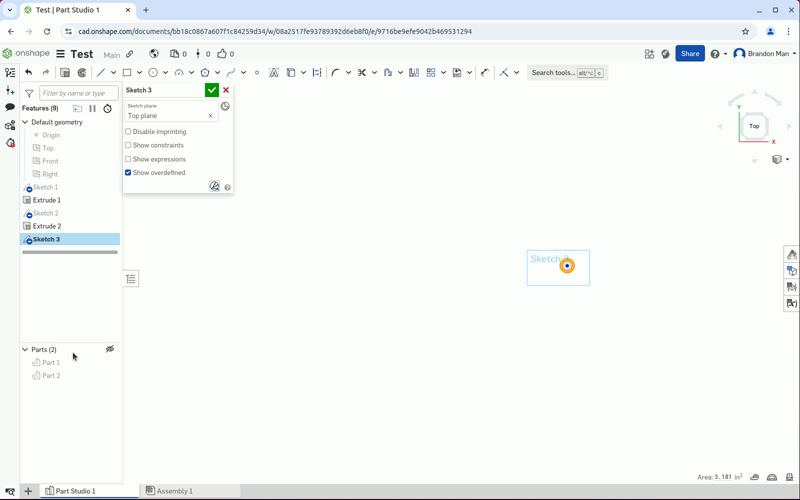
key(shift+e)
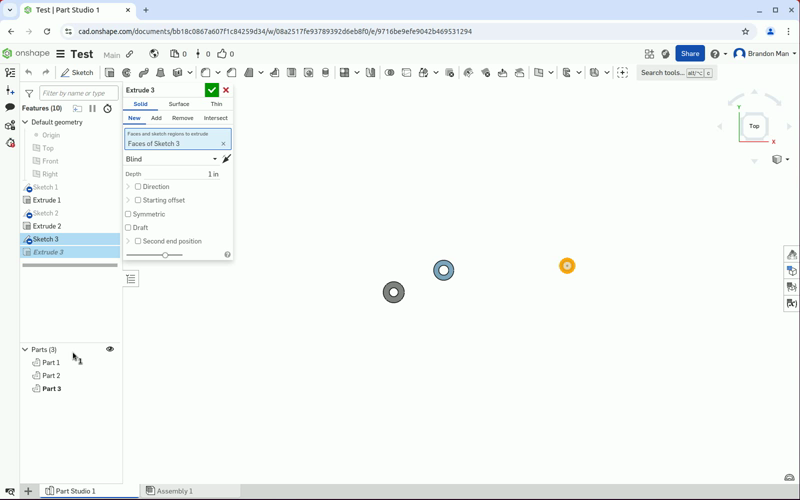
mouse_move(143, 106)
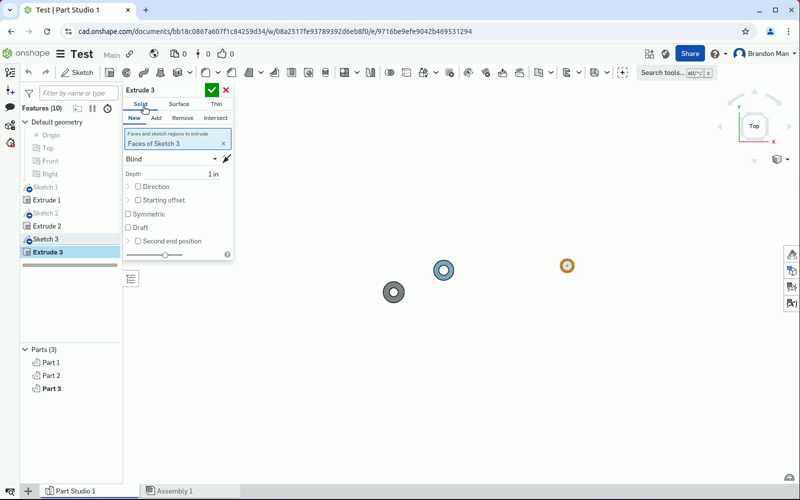
click(143, 106)
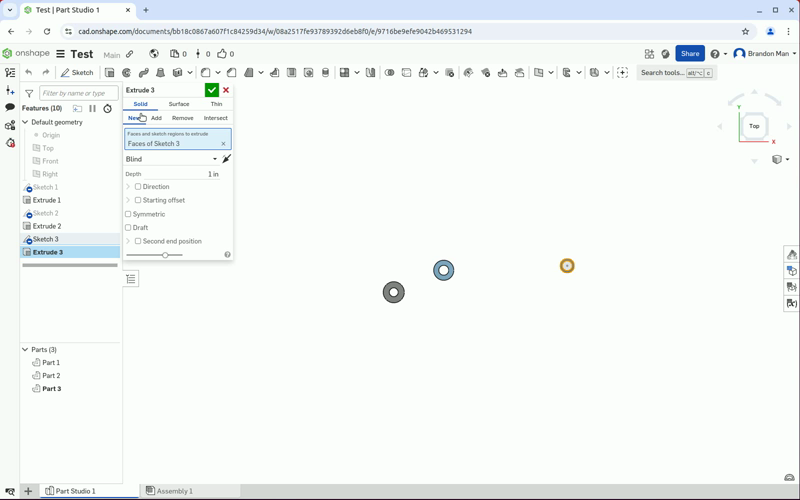
mouse_move(137, 120)
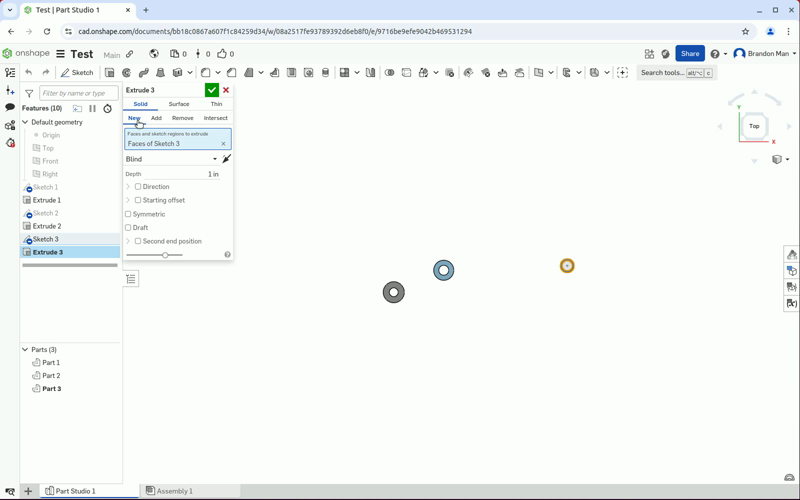
click(137, 120)
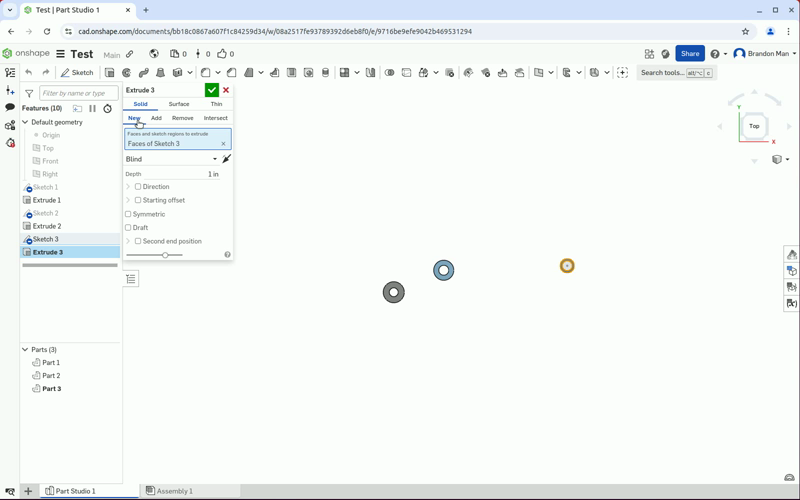
key(tab, 4)
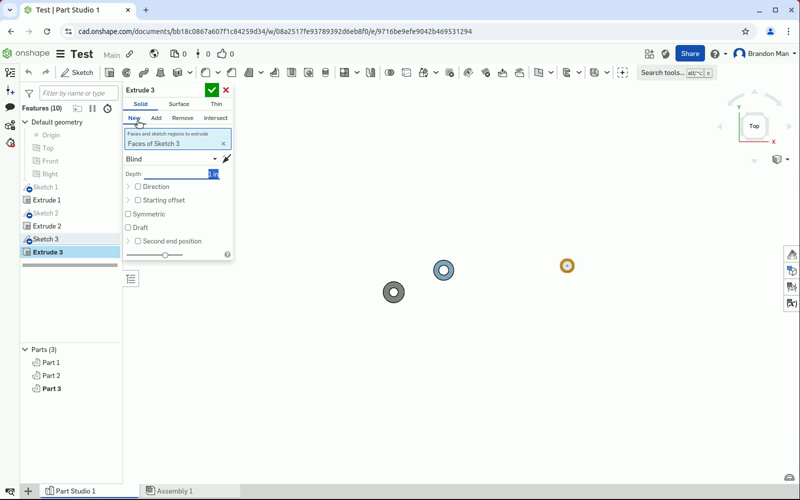
text(2.407)
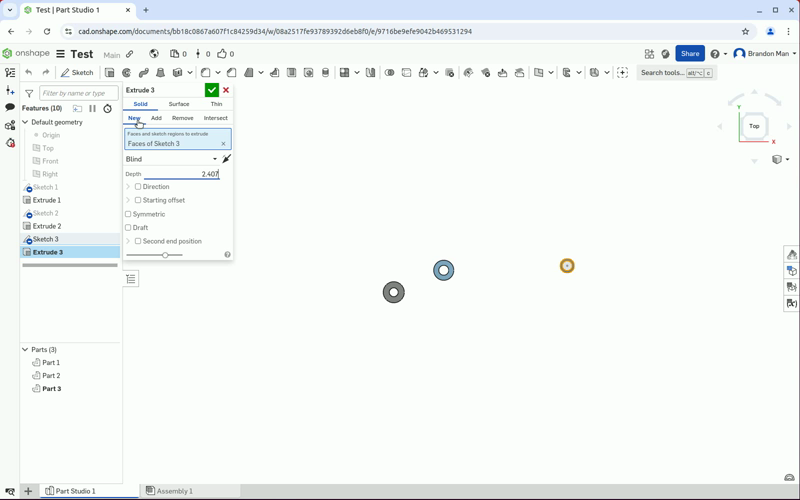
key(enter)
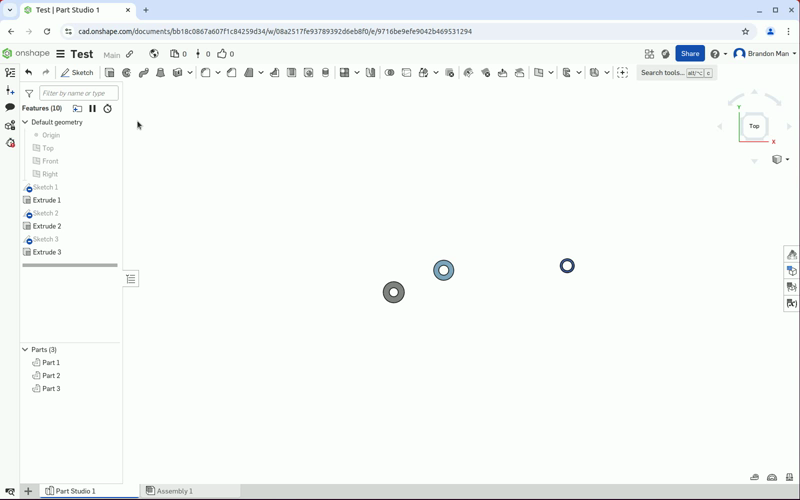
key(shift+h)
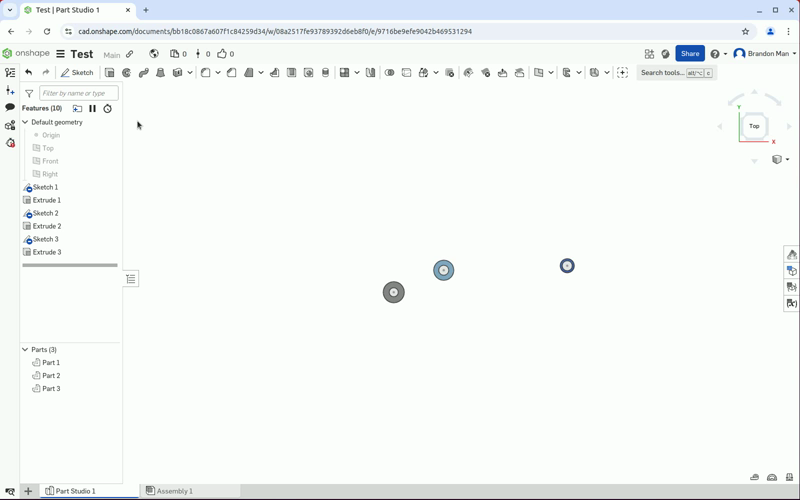
key(shift+h)
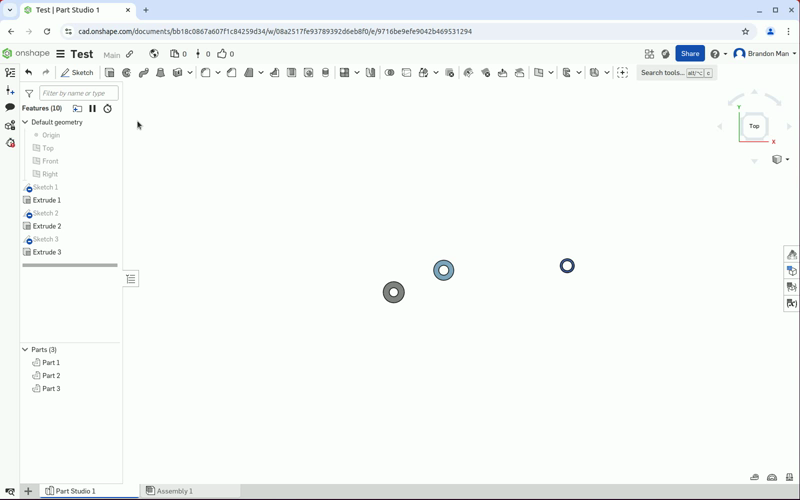
mouse_move(73, 189)
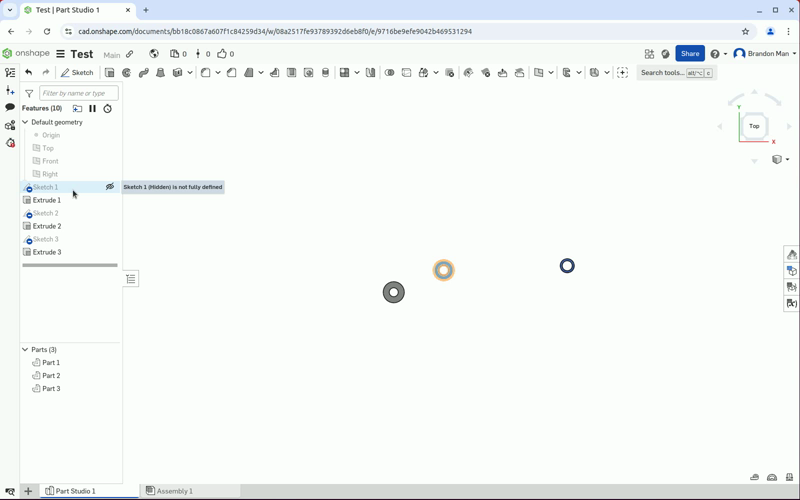
click(73, 189)
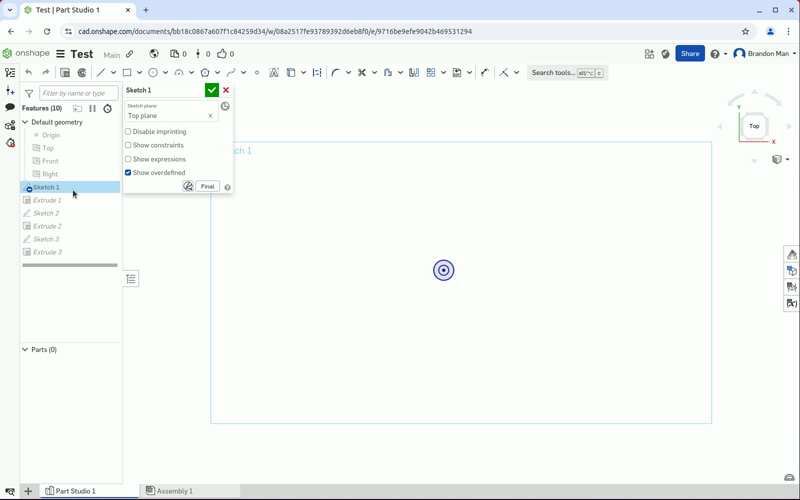
mouse_move(229, 92)
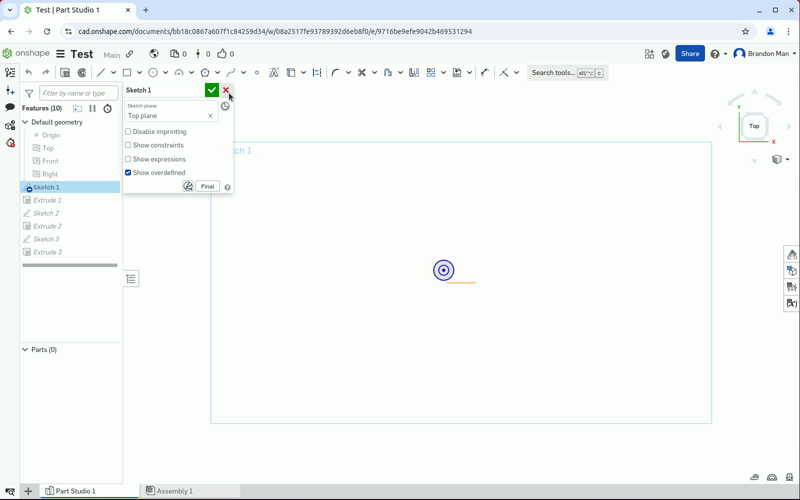
click(229, 92)
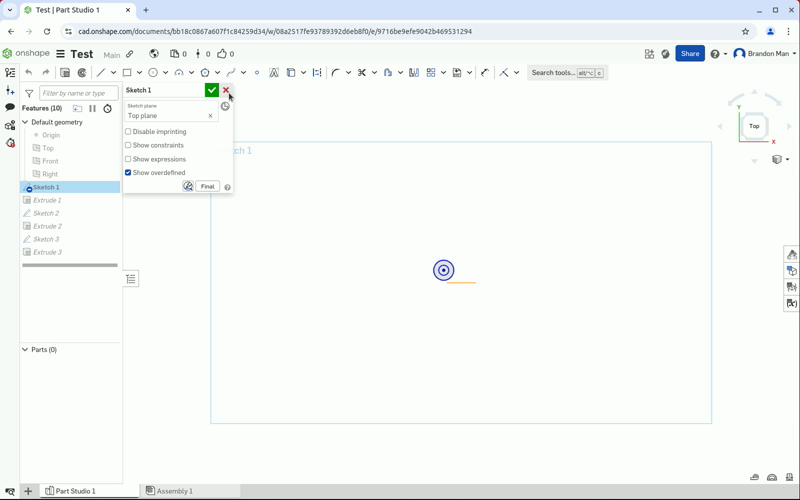
key(shift+s)
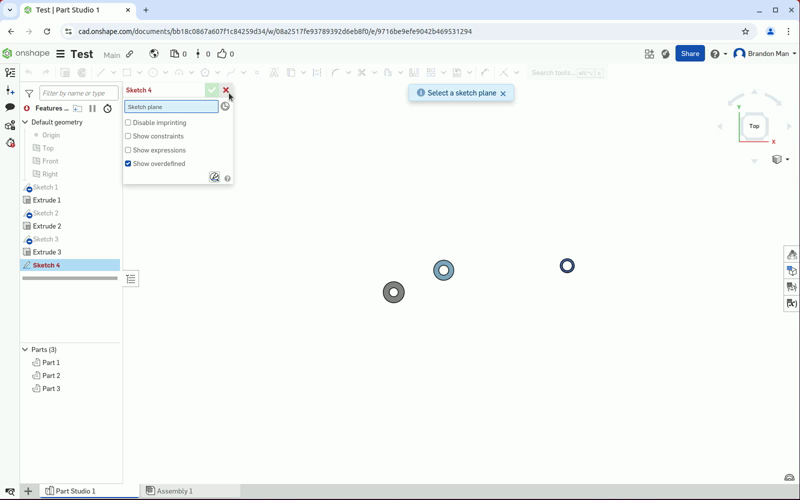
mouse_move(73, 150)
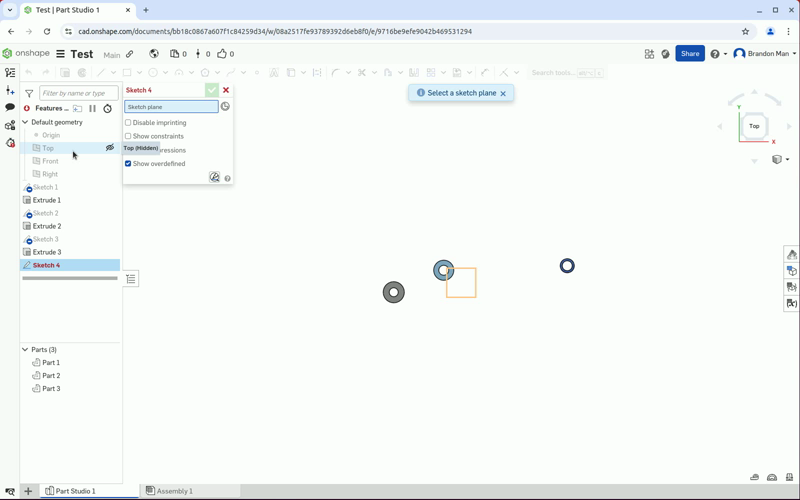
click(73, 150)
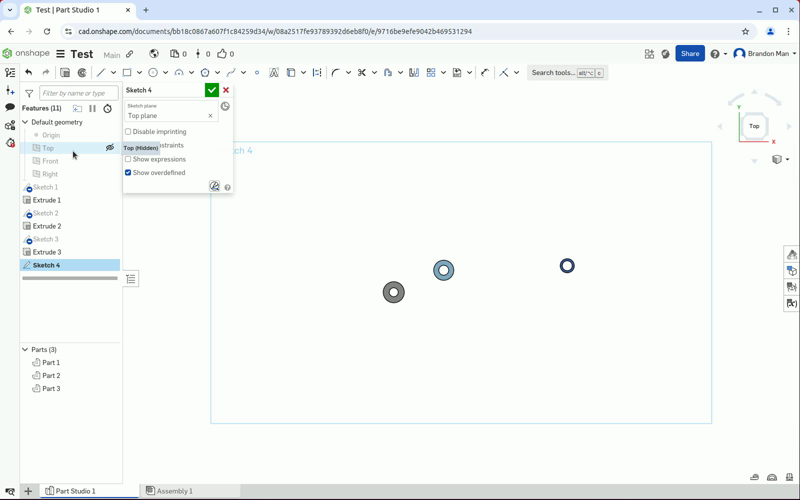
mouse_move(73, 352)
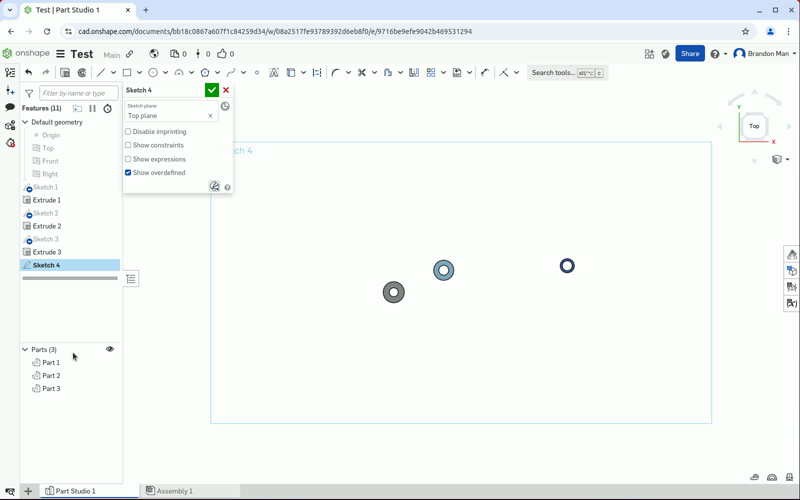
key(y)
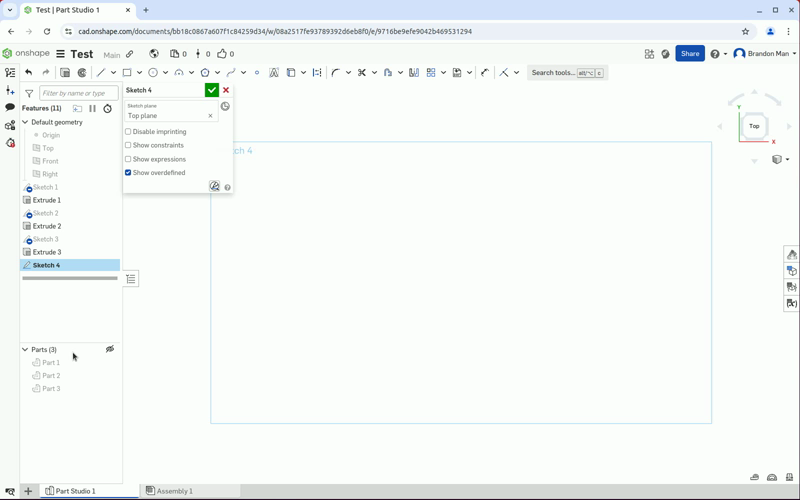
key(a)
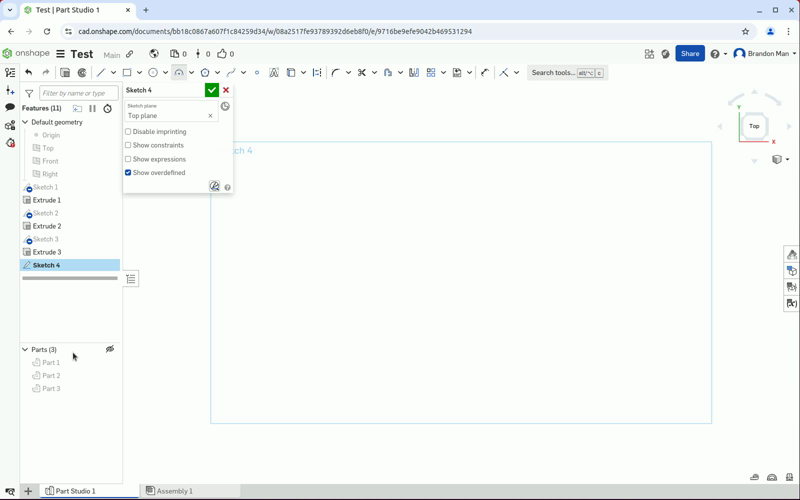
key_down(shift)
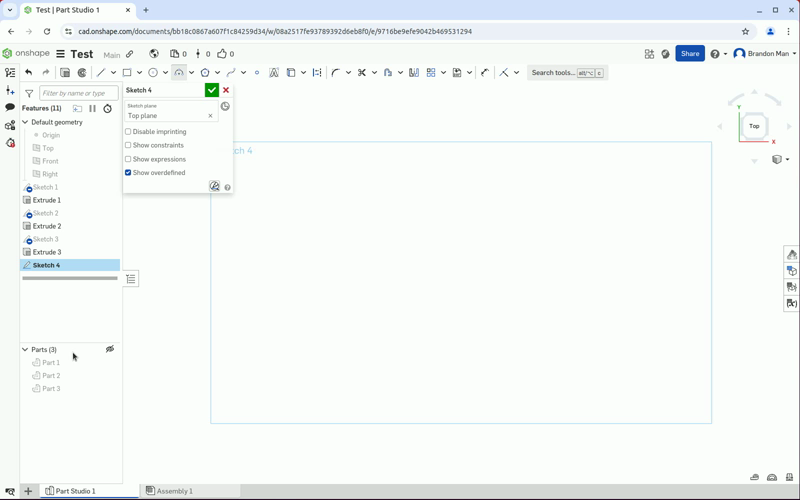
mouse_move(390, 282)
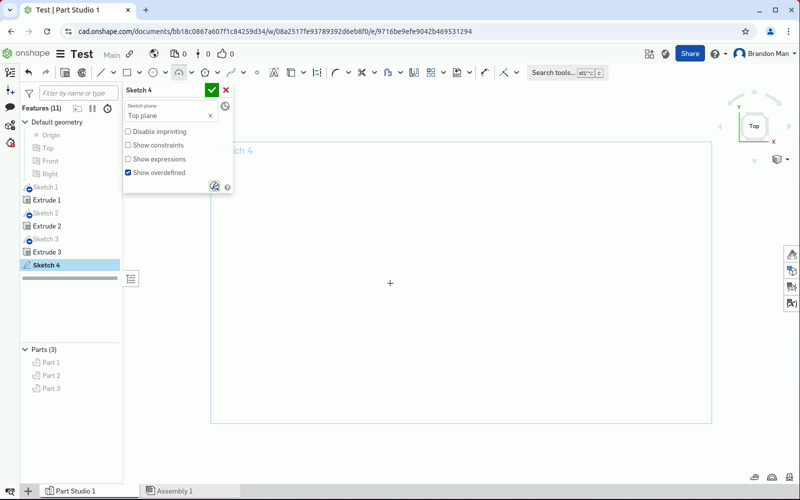
click(390, 282)
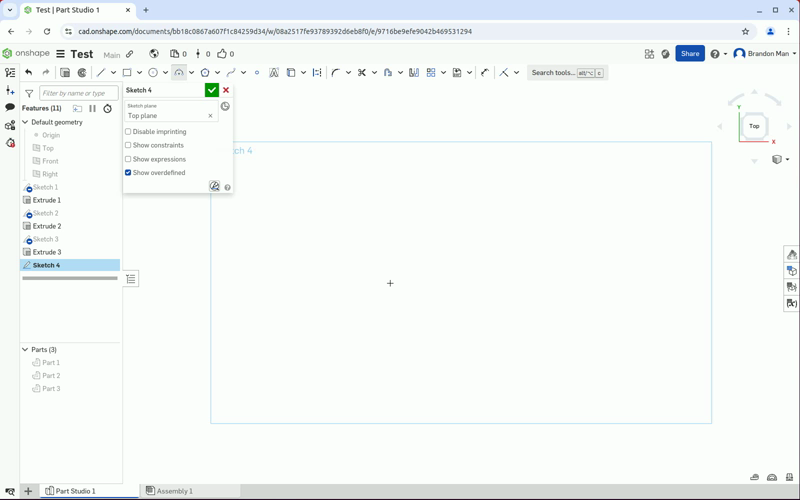
key_up(shift)
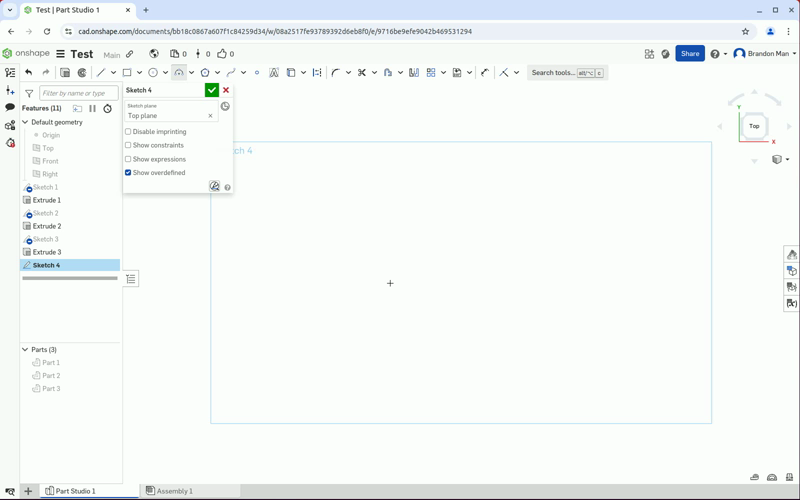
key_down(shift)
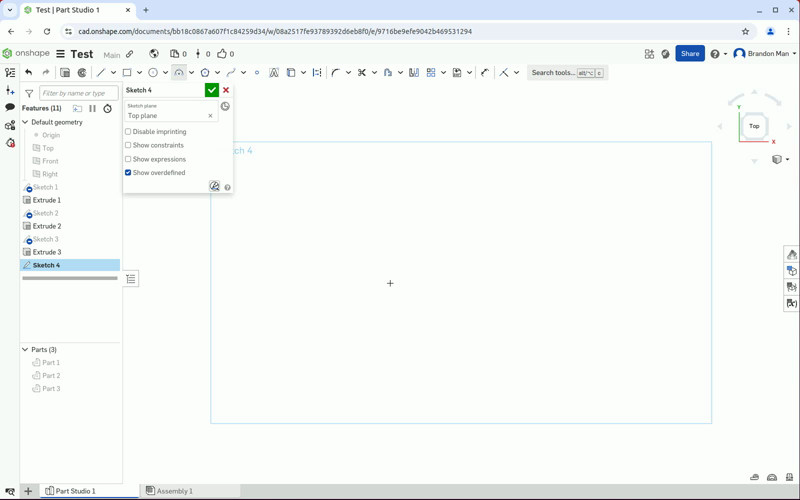
mouse_move(401, 299)
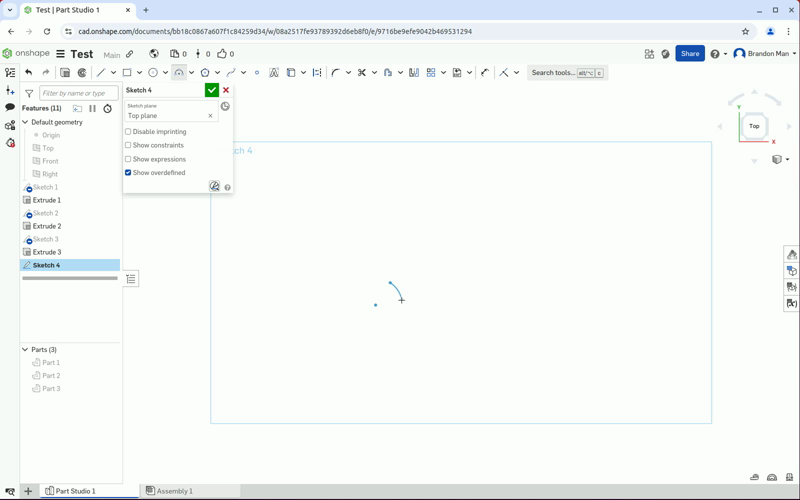
click(401, 299)
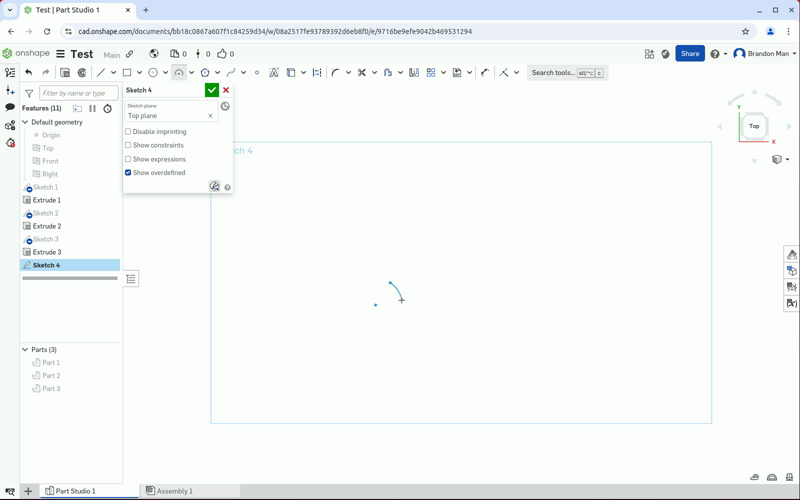
mouse_move(402, 286)
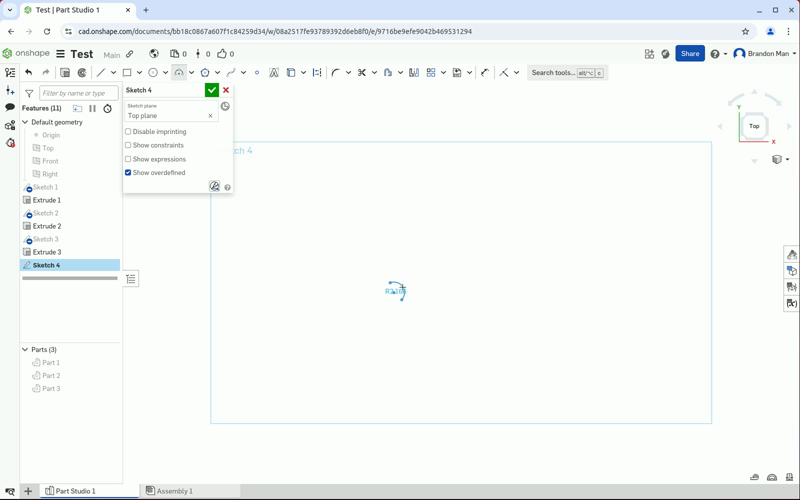
click(402, 286)
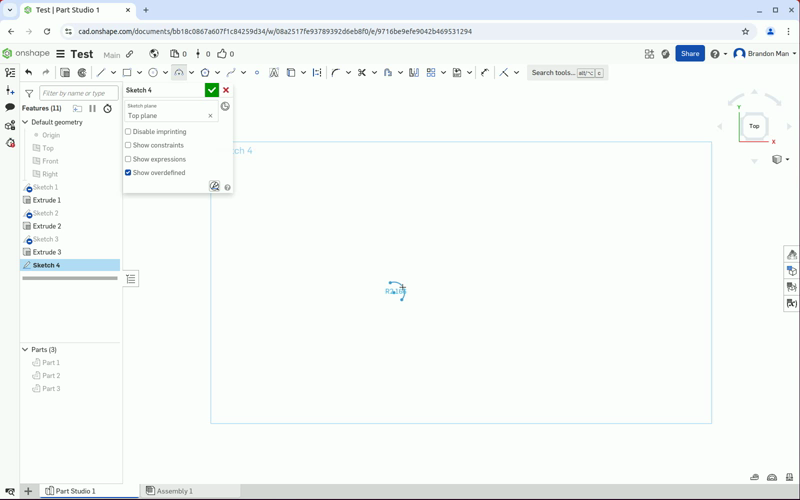
key_up(shift)
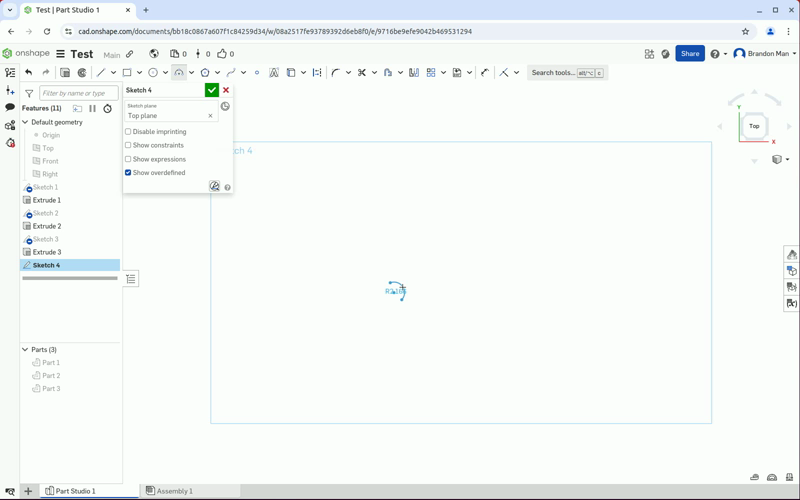
key(esc)
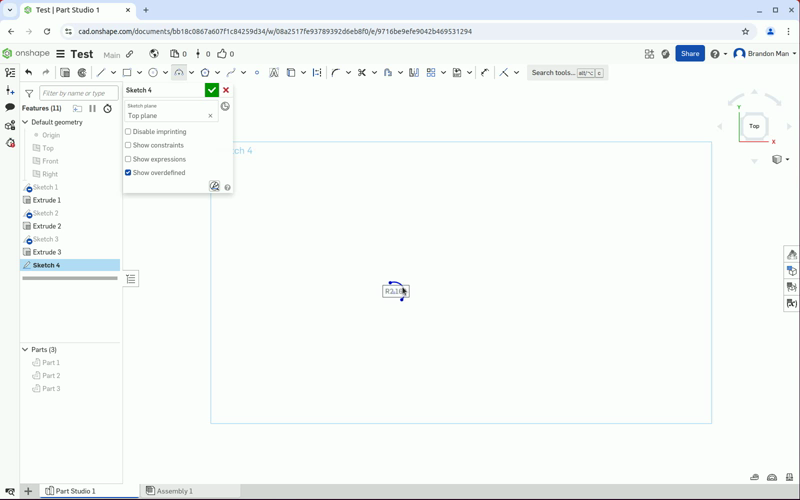
key(l)
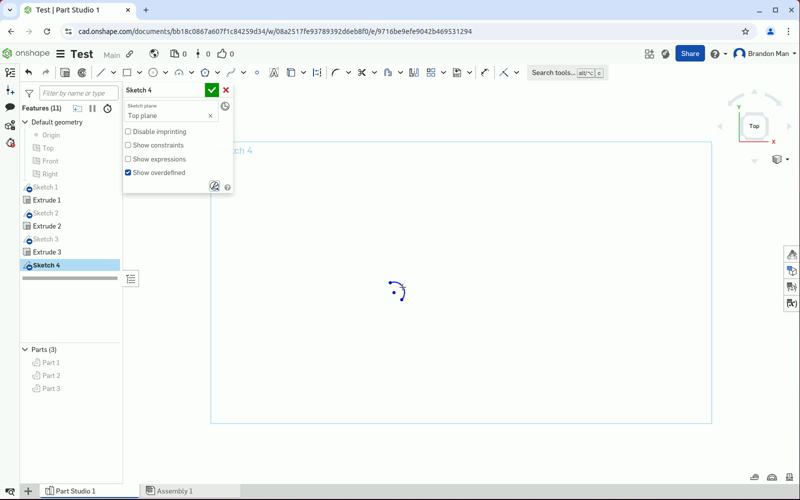
mouse_move(401, 299)
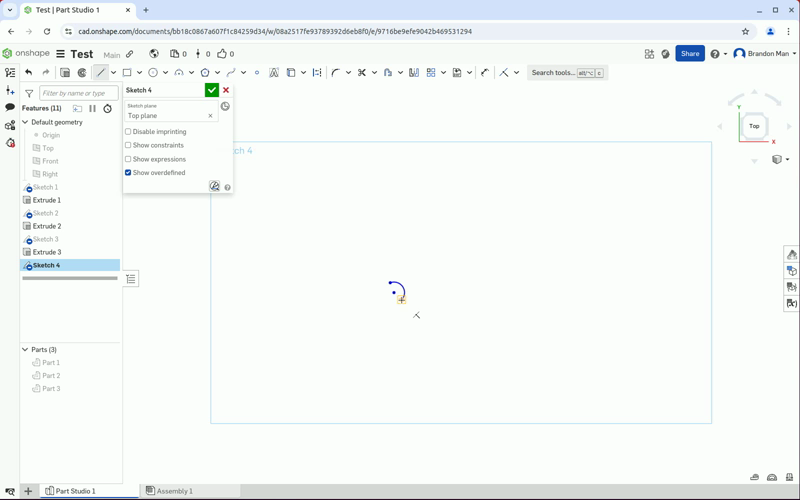
click(401, 299)
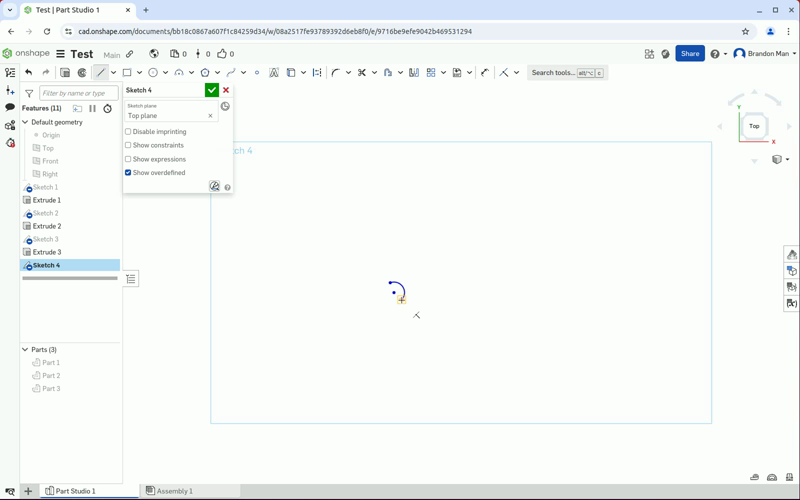
key_down(shift)
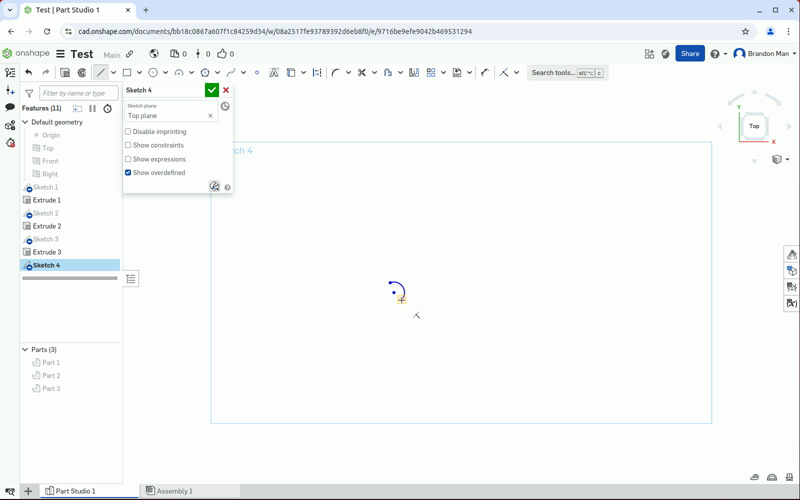
mouse_move(431, 299)
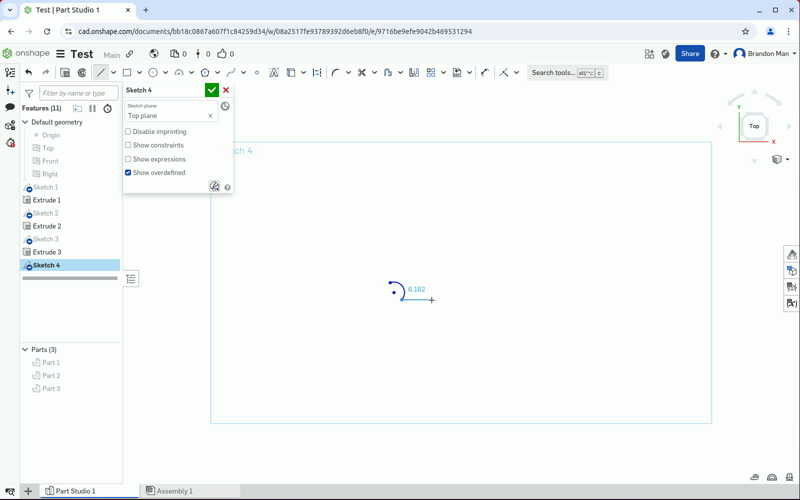
mouse_move(407, 294)
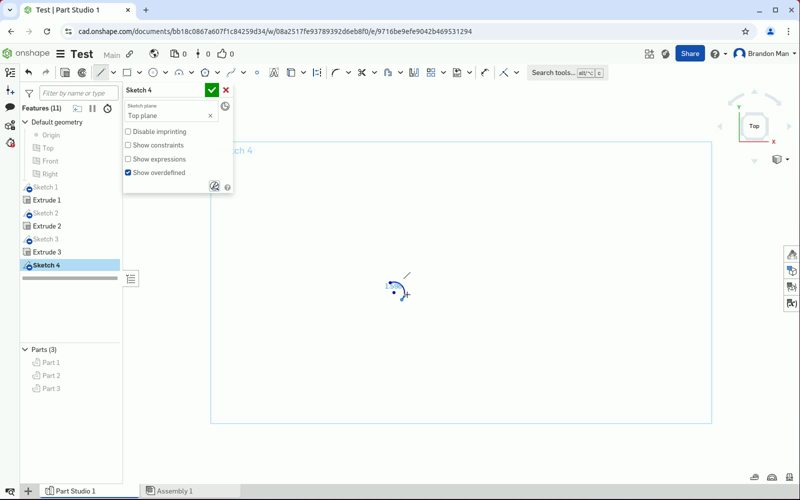
click(407, 294)
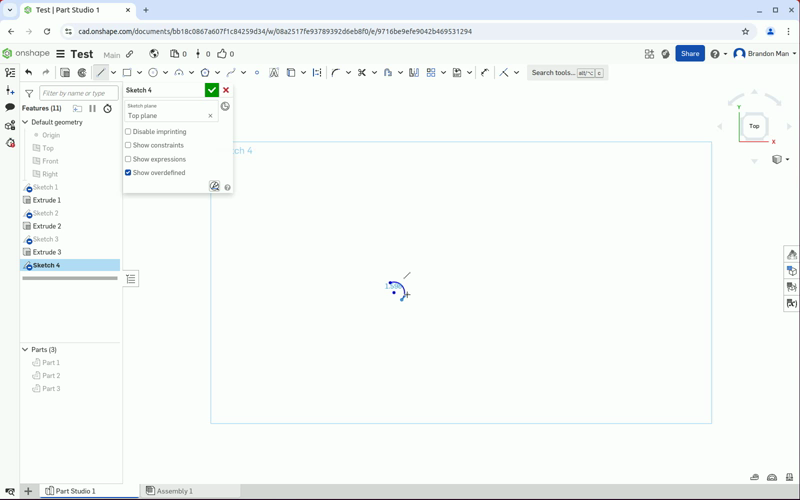
key_up(shift)
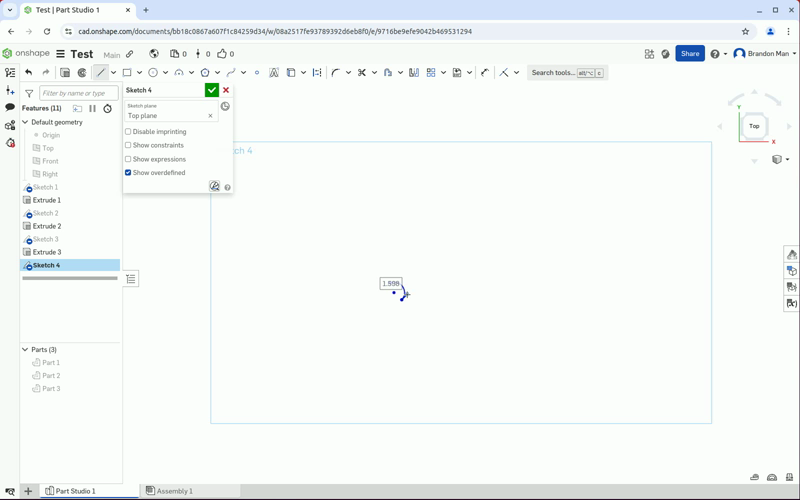
key_down(shift)
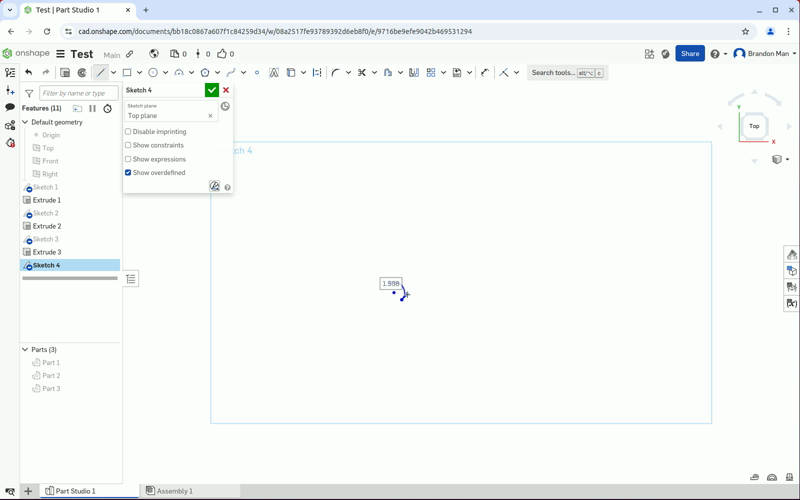
mouse_move(487, 267)
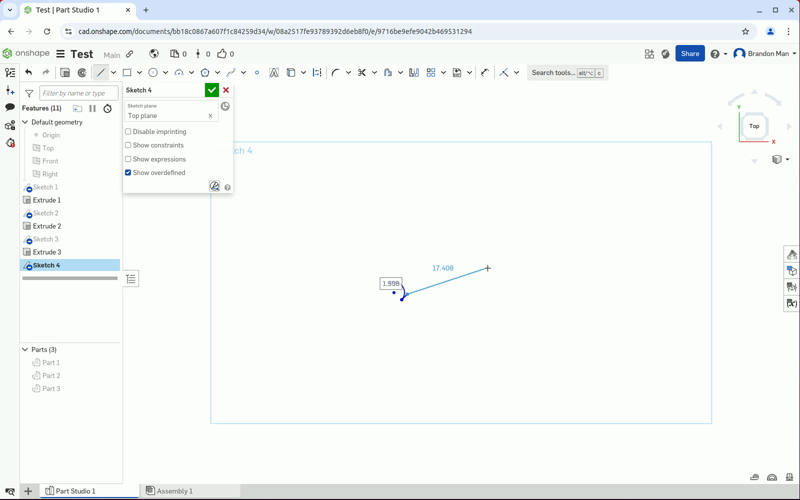
click(487, 267)
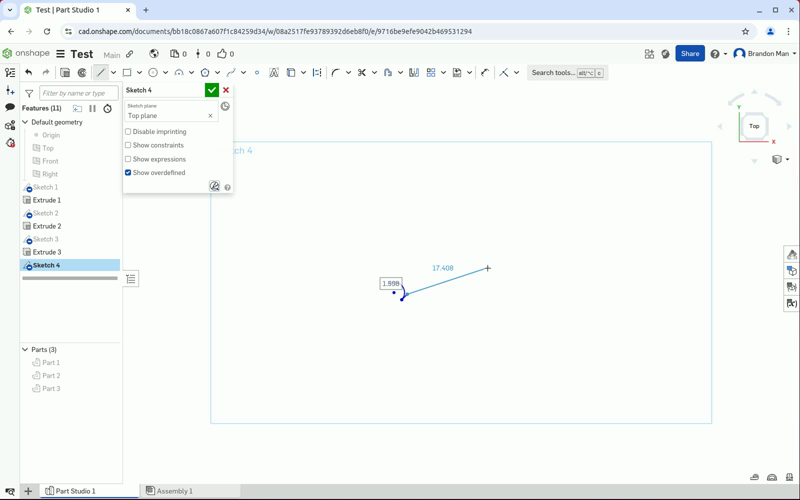
key_up(shift)
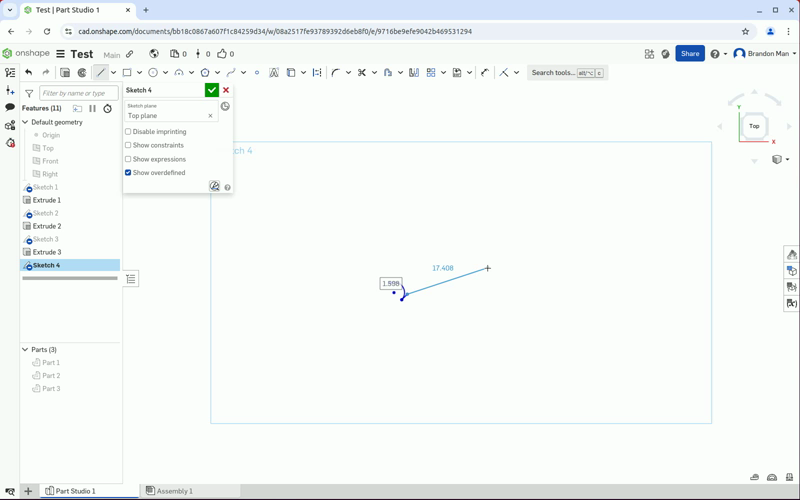
key_down(shift)
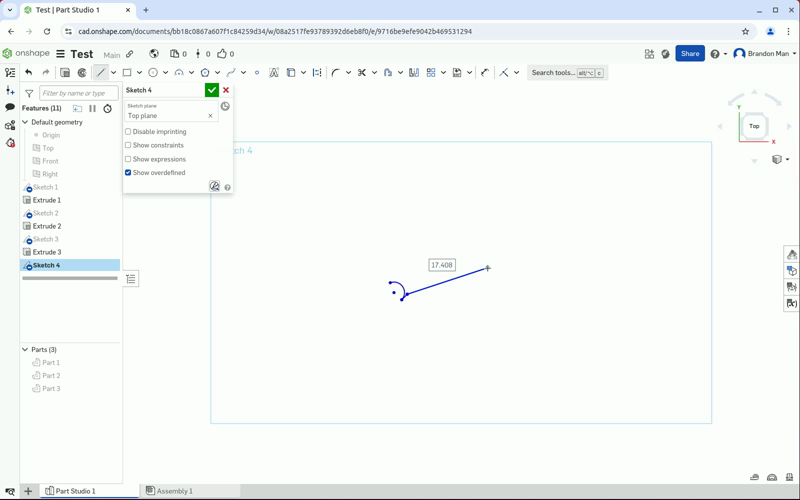
mouse_move(517, 267)
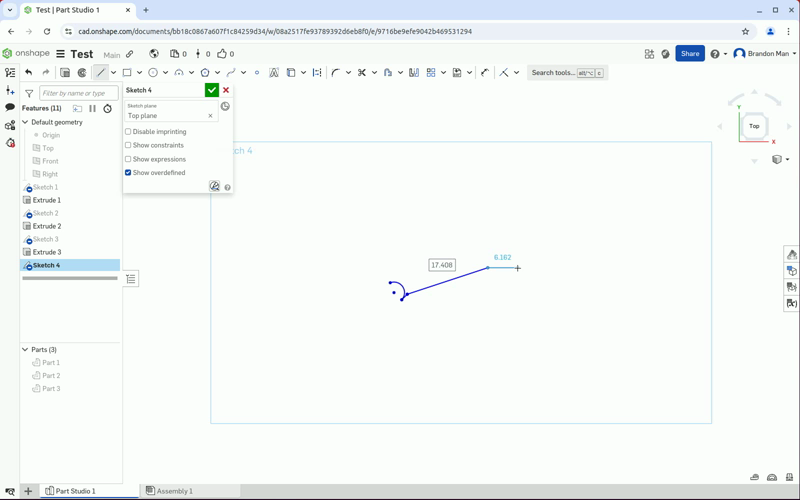
mouse_move(543, 267)
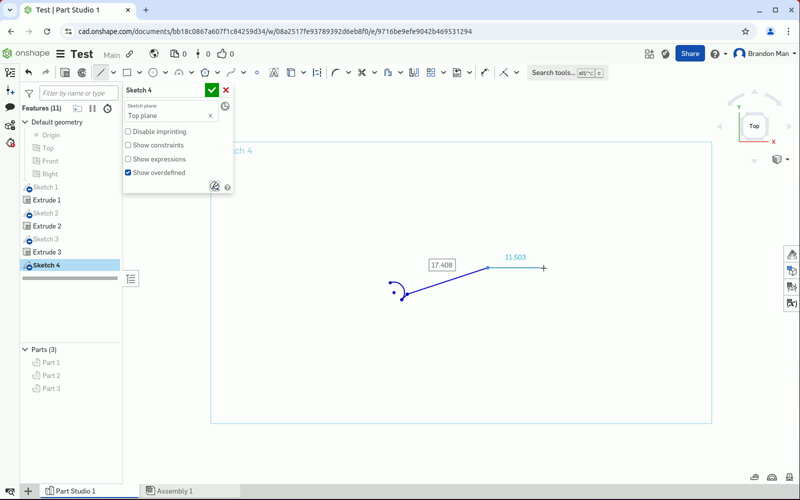
click(543, 267)
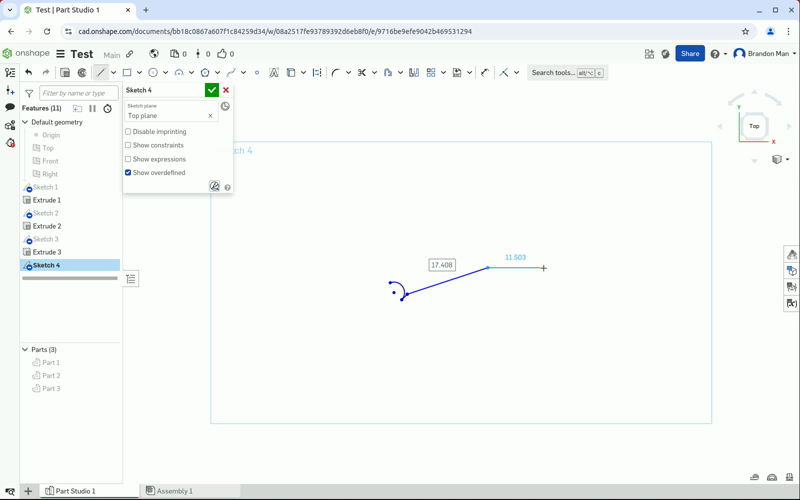
key_up(shift)
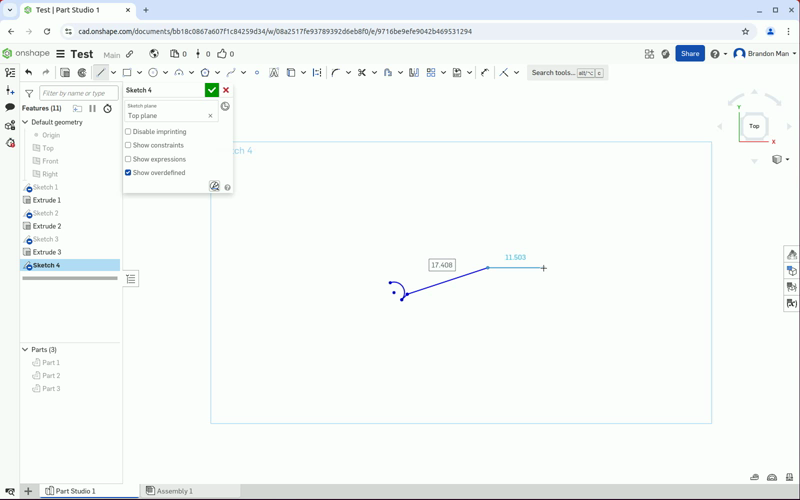
key_down(shift)
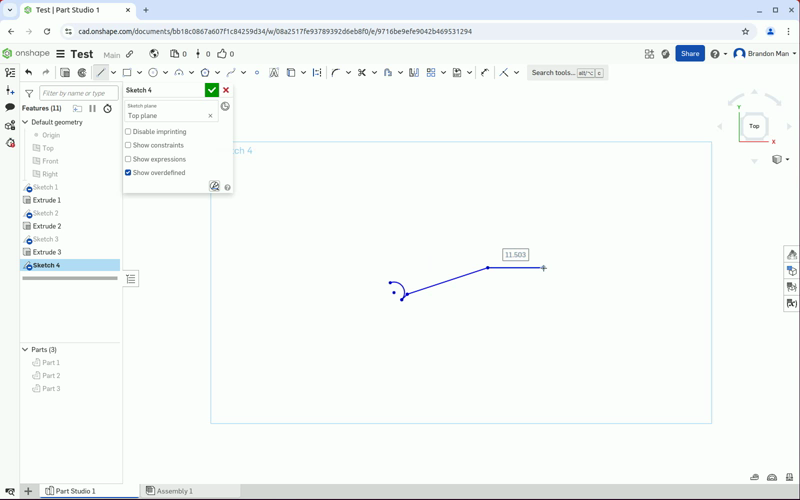
mouse_move(573, 267)
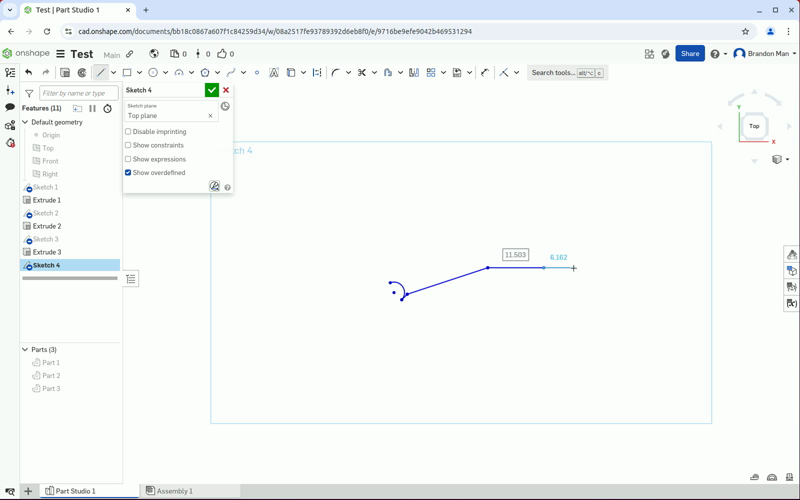
mouse_move(566, 271)
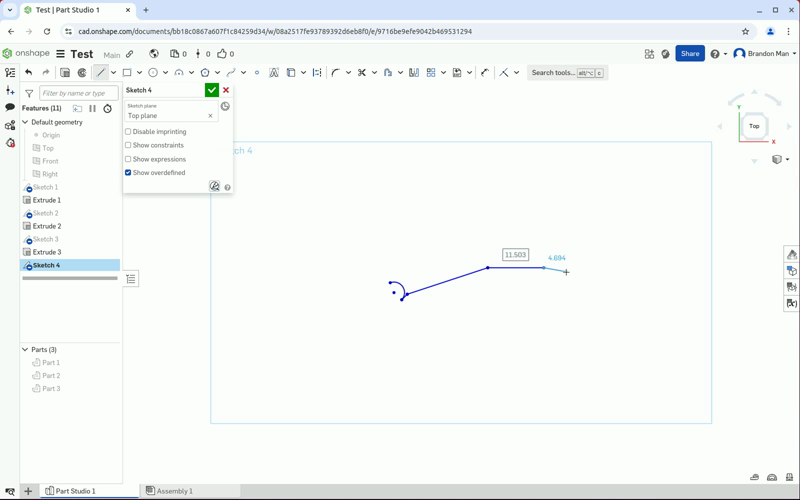
click(566, 271)
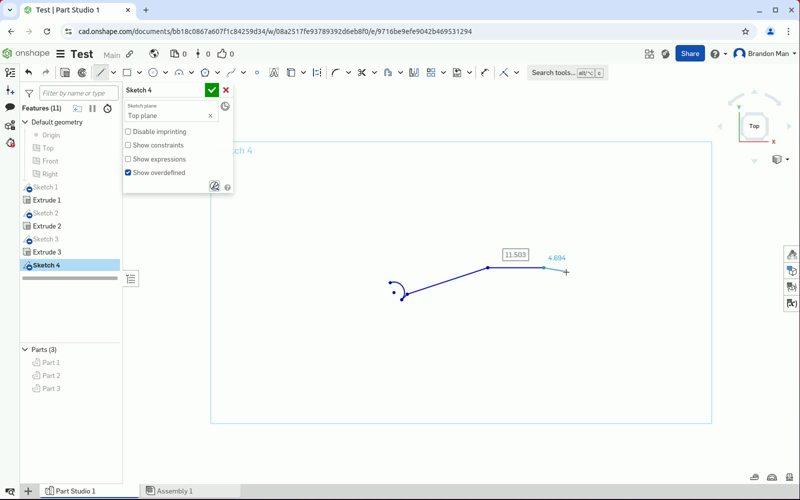
key_up(shift)
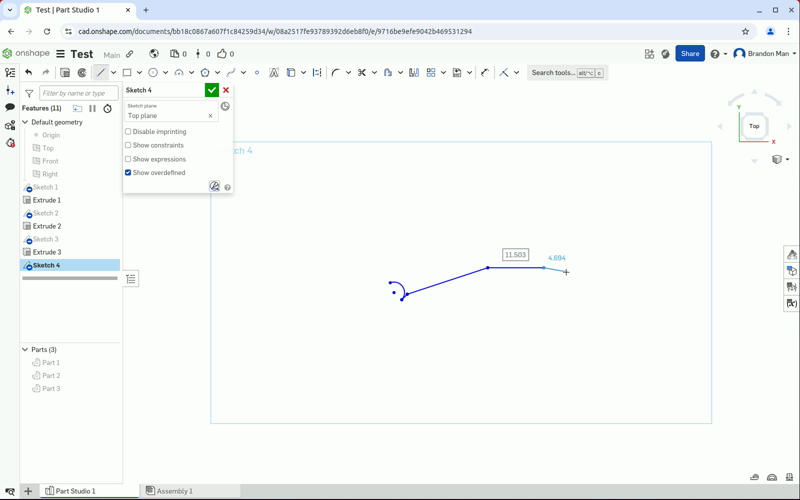
key(esc)
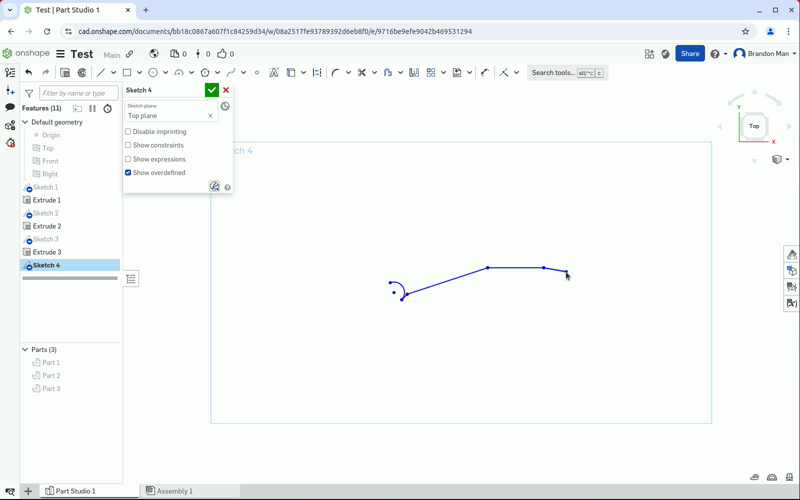
key(a)
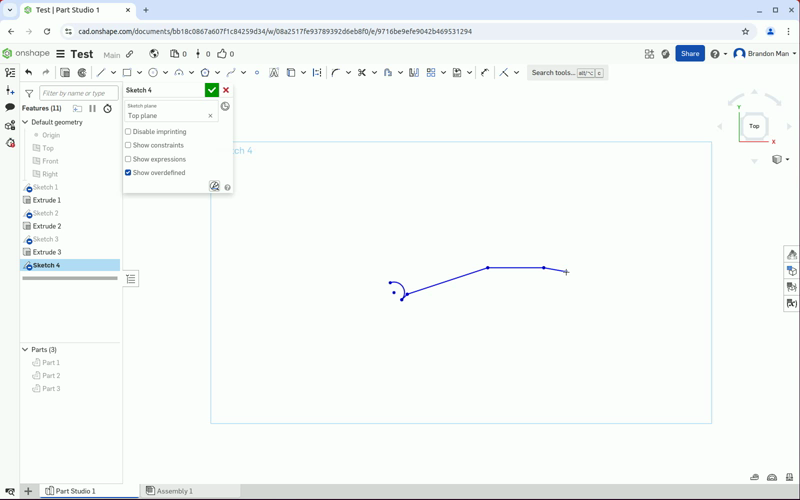
mouse_move(566, 271)
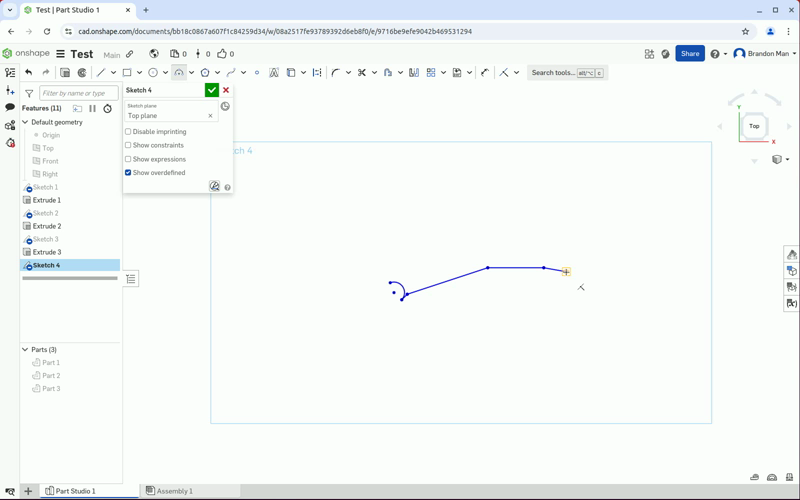
click(566, 271)
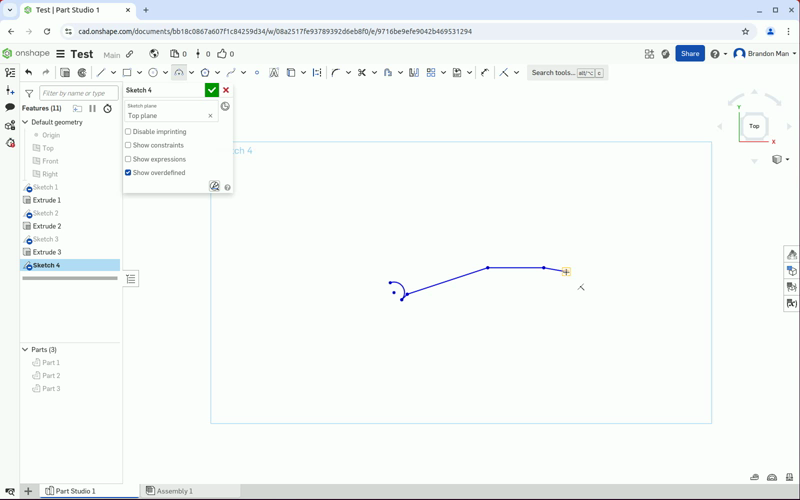
key_down(shift)
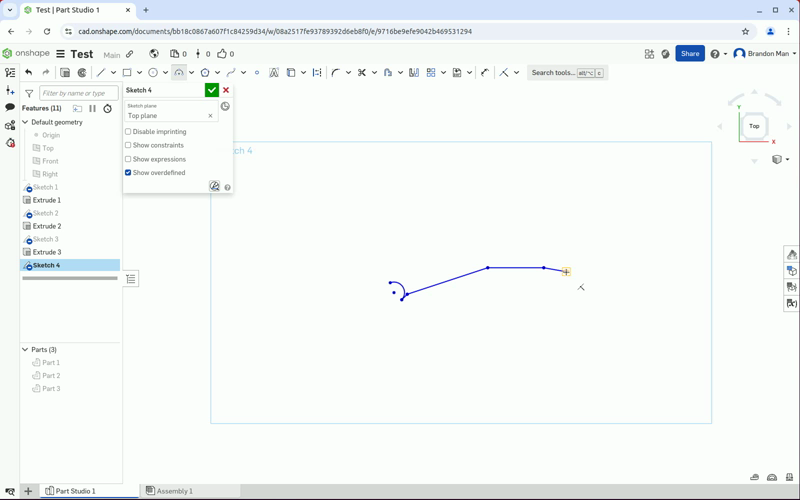
mouse_move(567, 258)
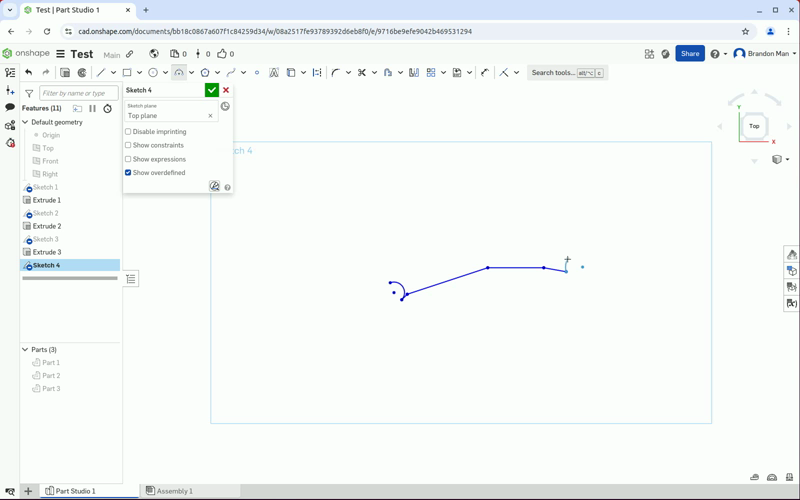
click(567, 258)
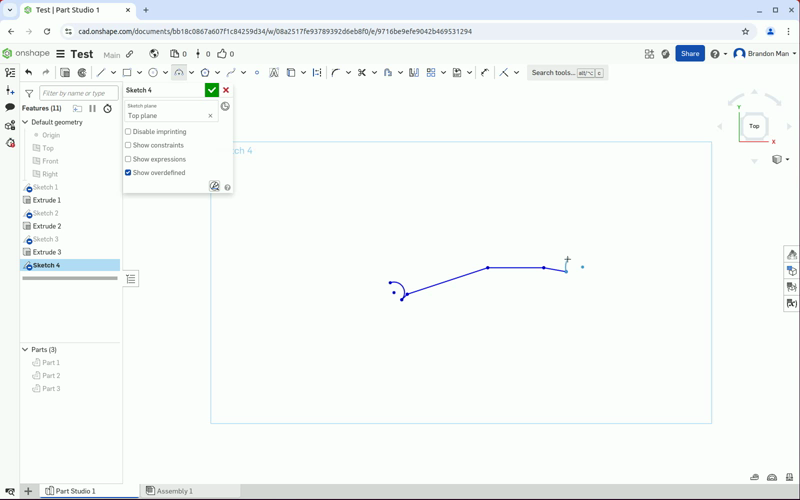
mouse_move(560, 264)
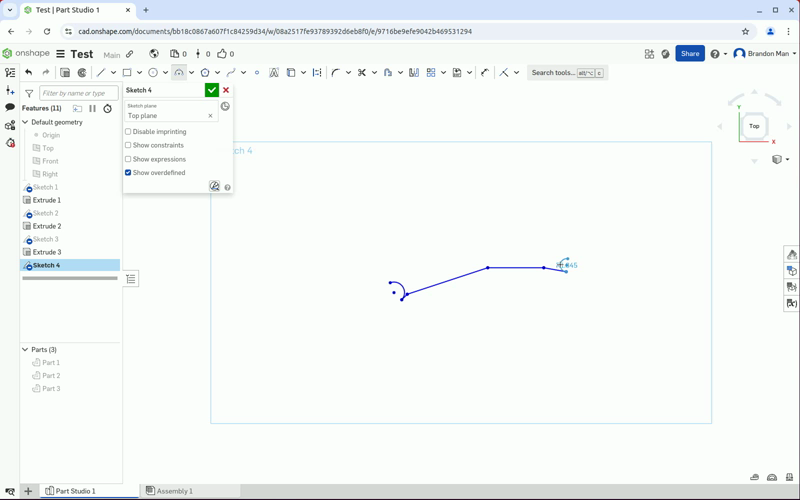
click(560, 264)
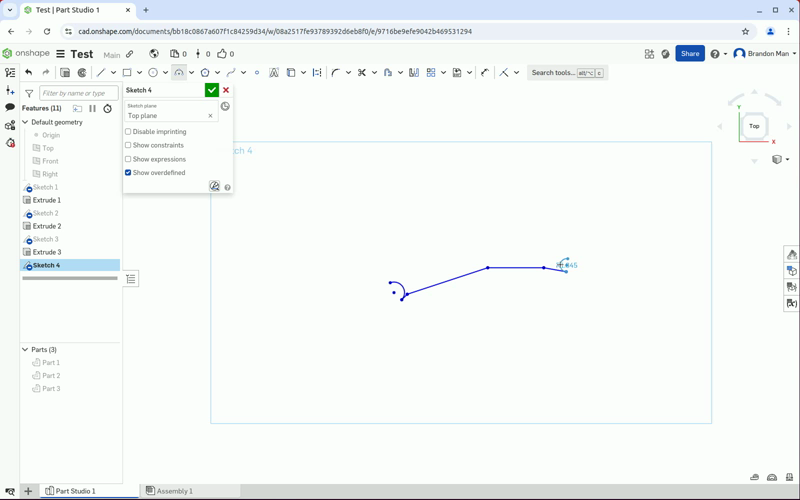
key_up(shift)
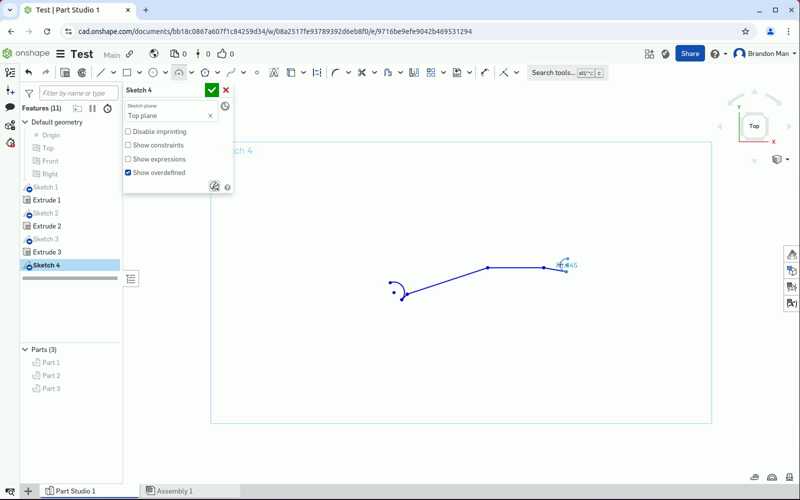
key(esc)
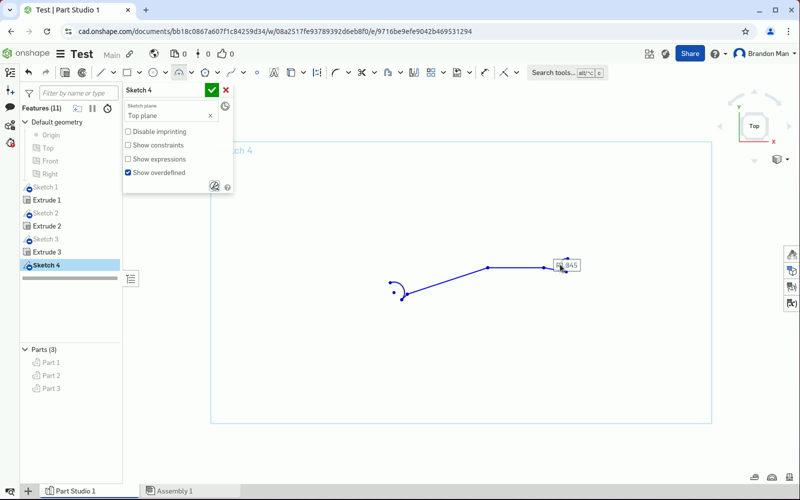
key(l)
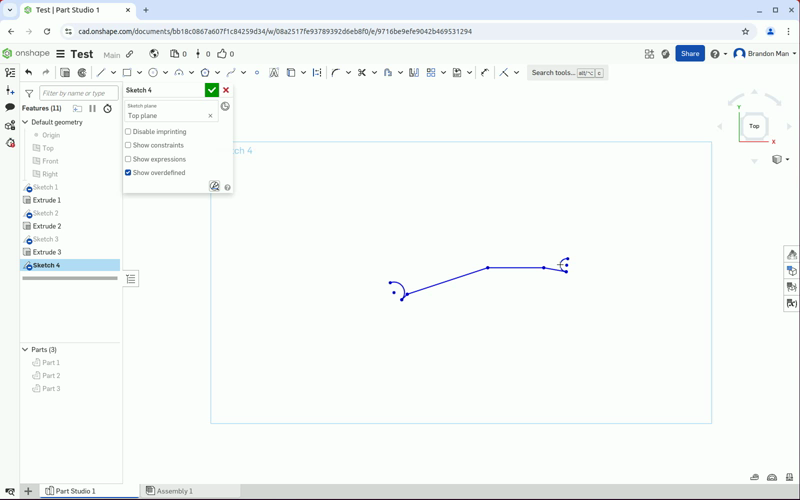
mouse_move(567, 258)
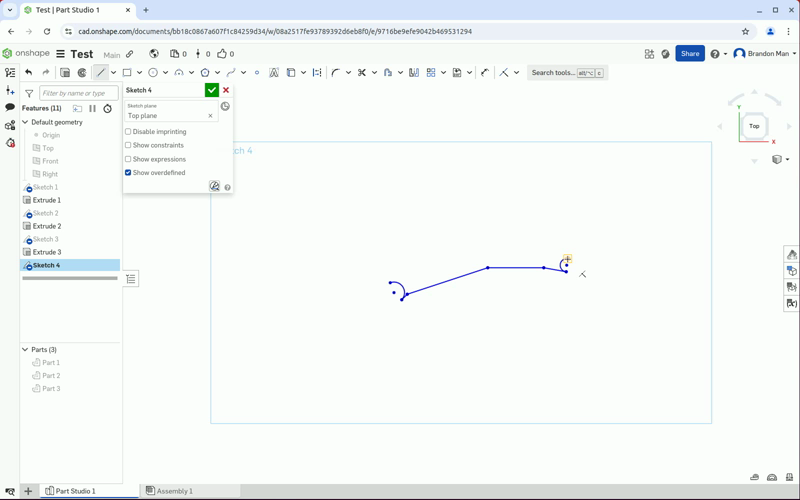
click(567, 258)
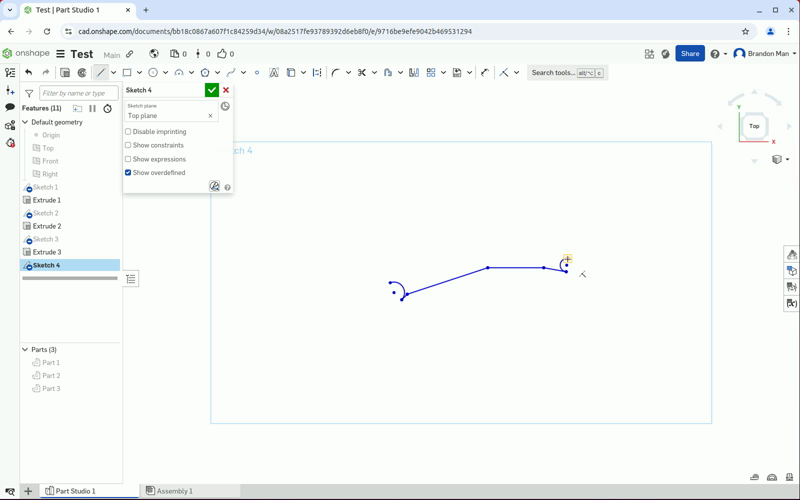
key_down(shift)
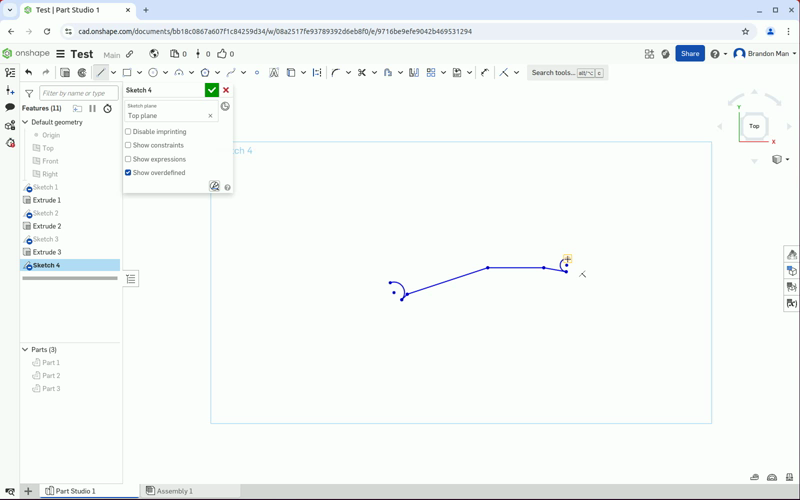
mouse_move(498, 247)
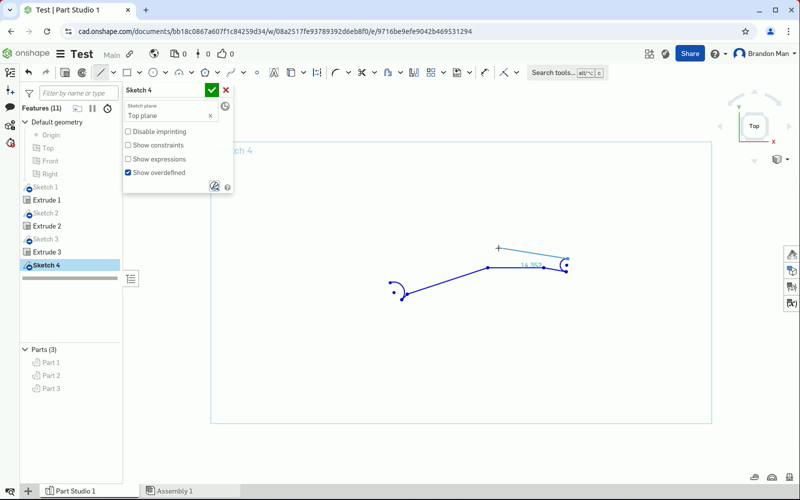
click(498, 247)
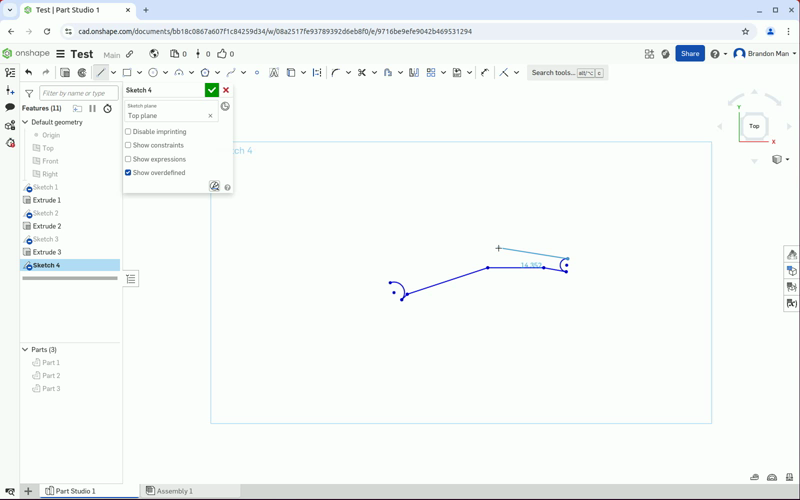
key_up(shift)
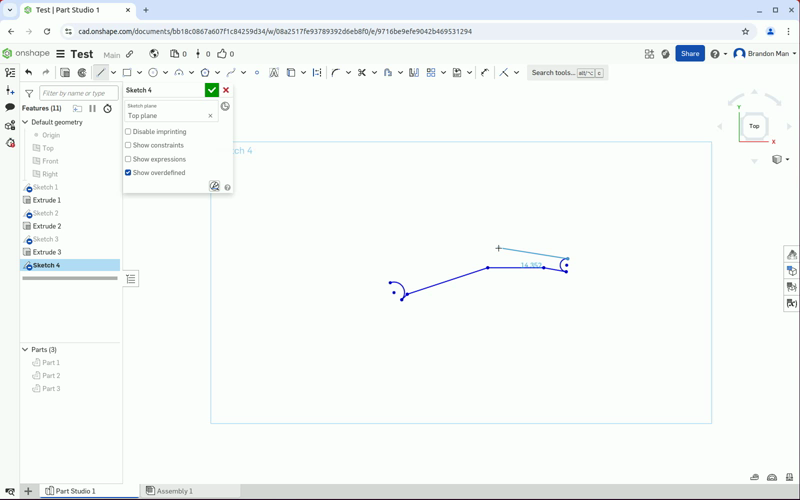
key_down(shift)
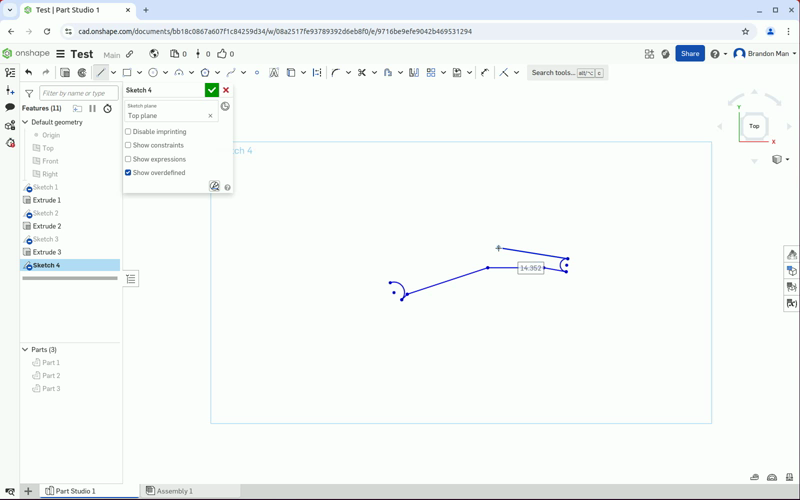
mouse_move(528, 247)
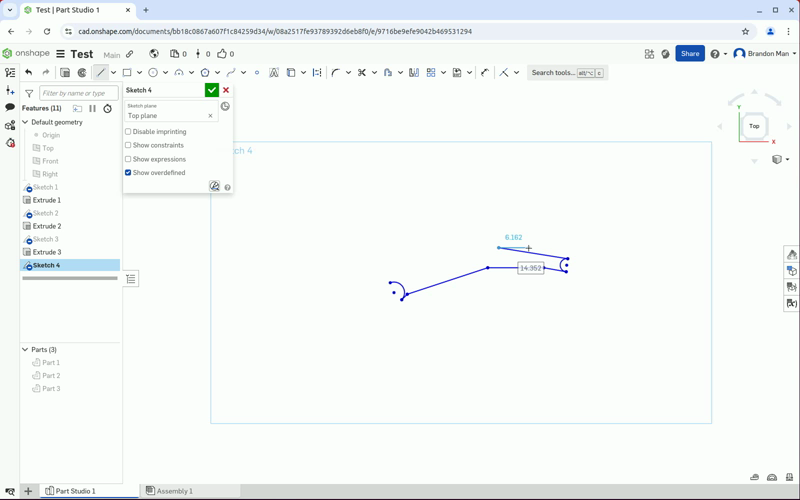
mouse_move(440, 260)
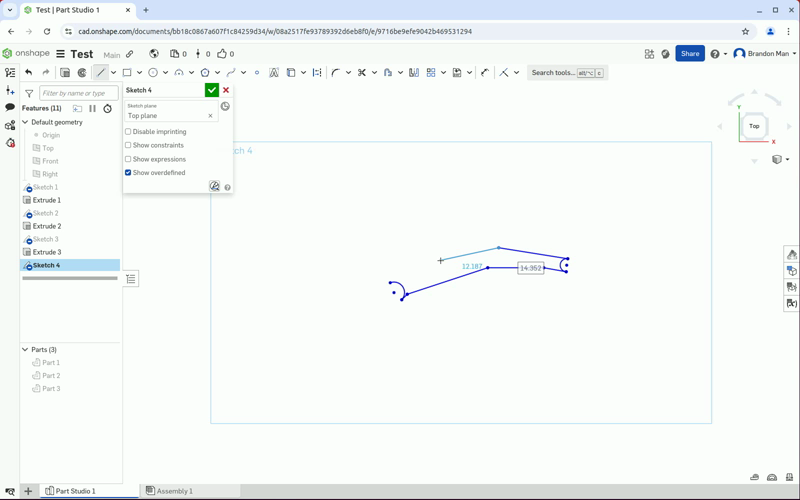
click(440, 260)
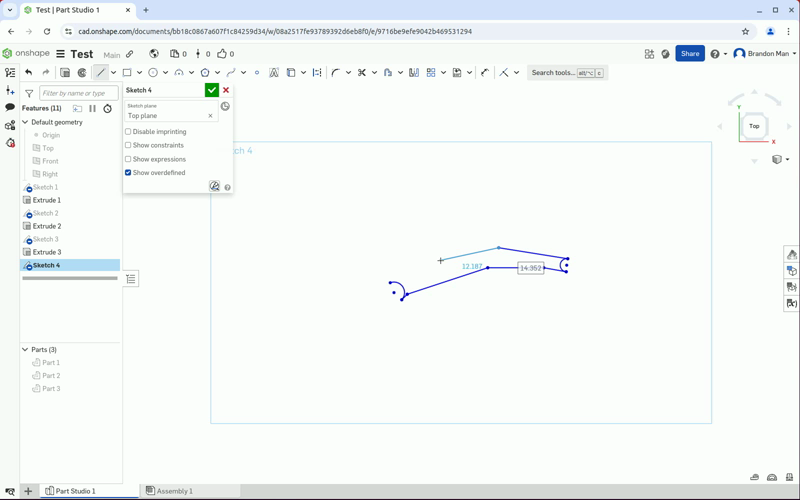
key_up(shift)
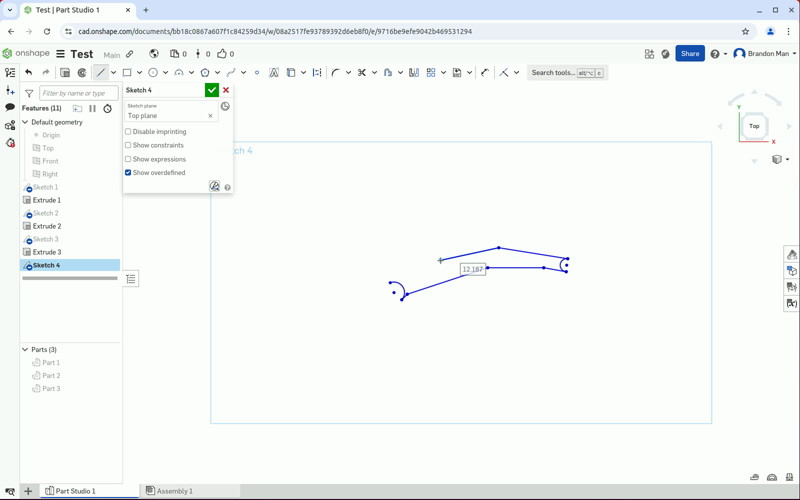
key(esc)
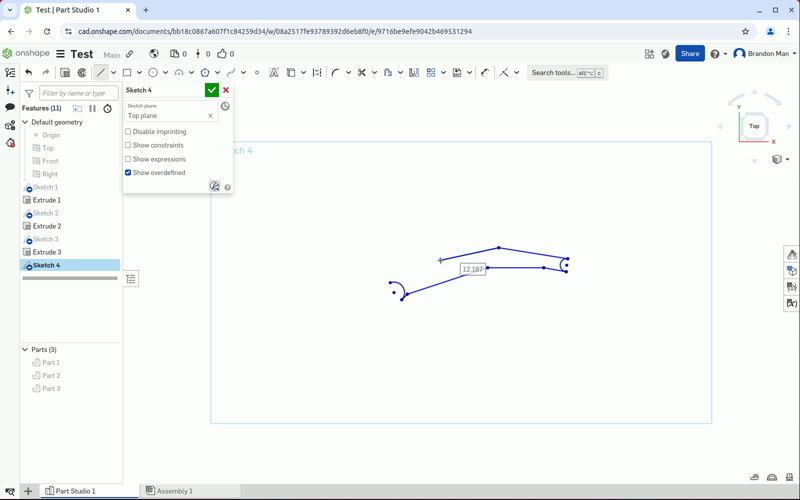
key(a)
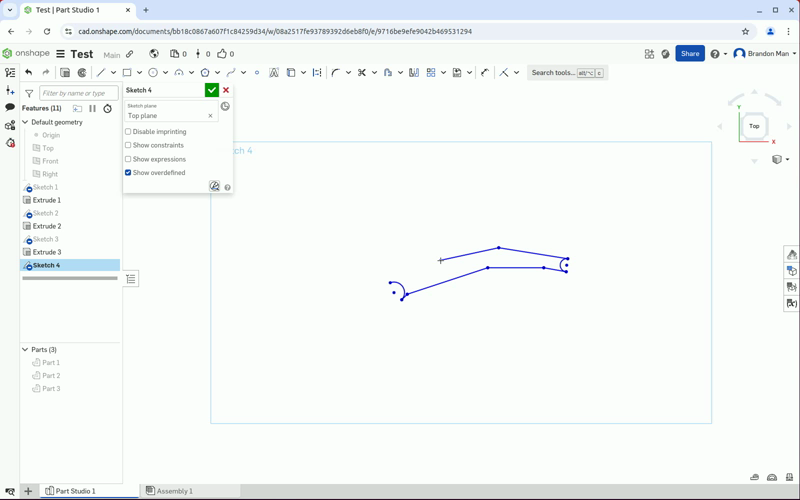
mouse_move(440, 260)
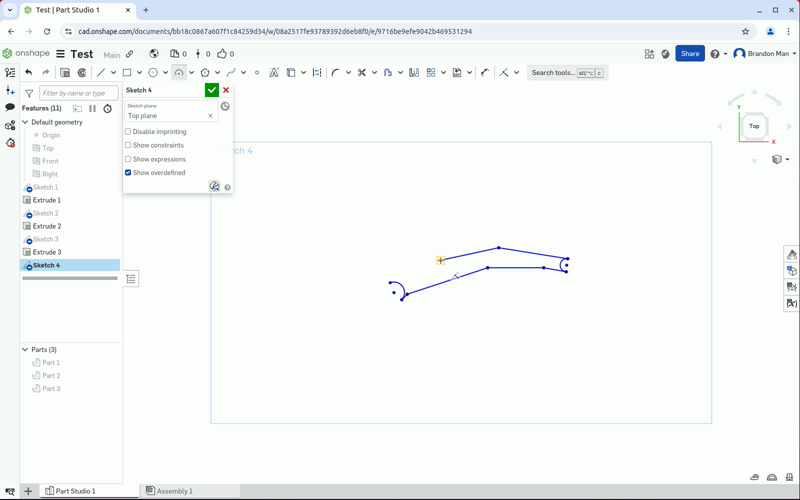
click(440, 260)
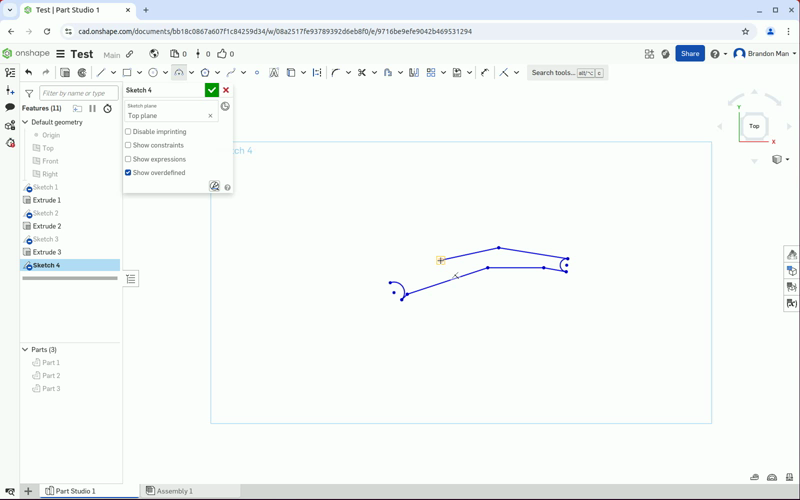
key_down(shift)
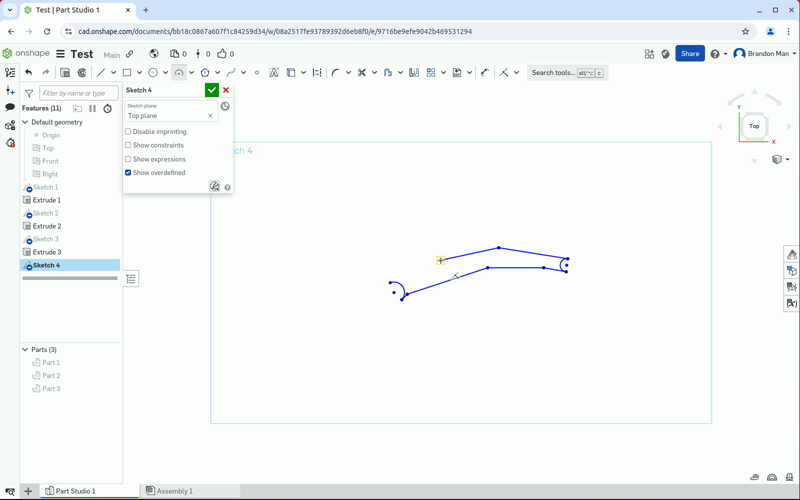
mouse_move(438, 262)
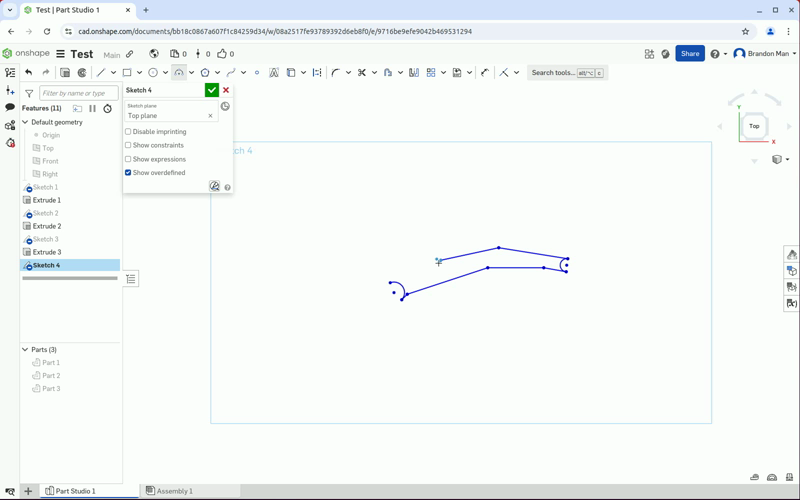
scroll(6)
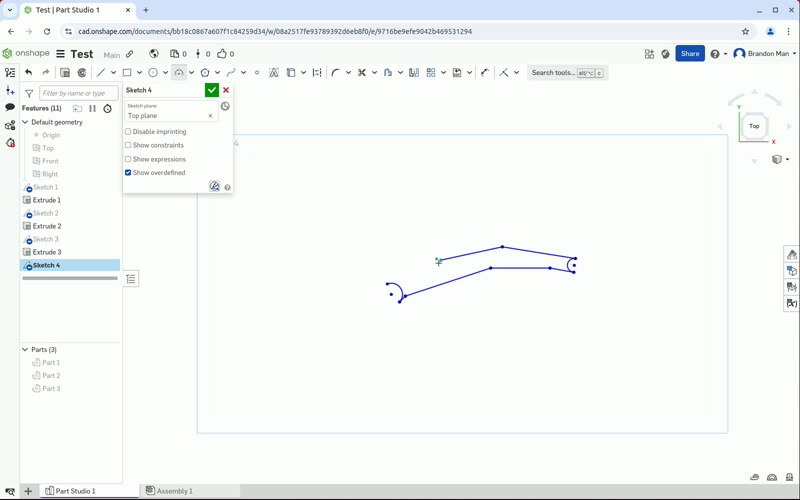
scroll(6)
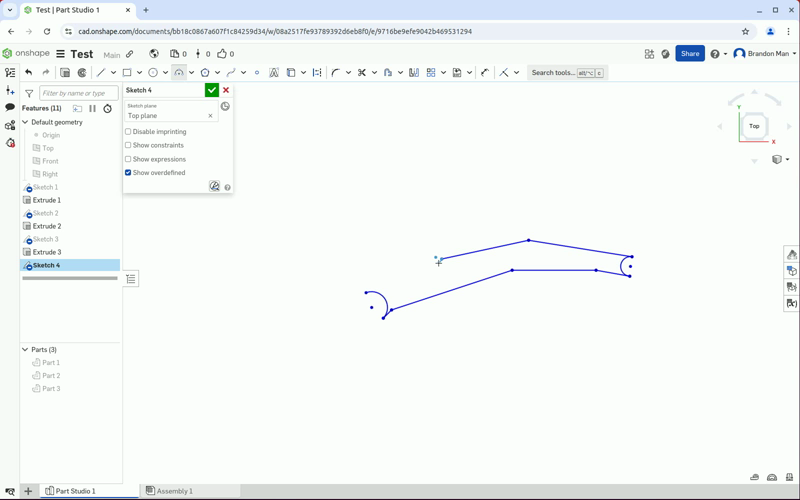
scroll(6)
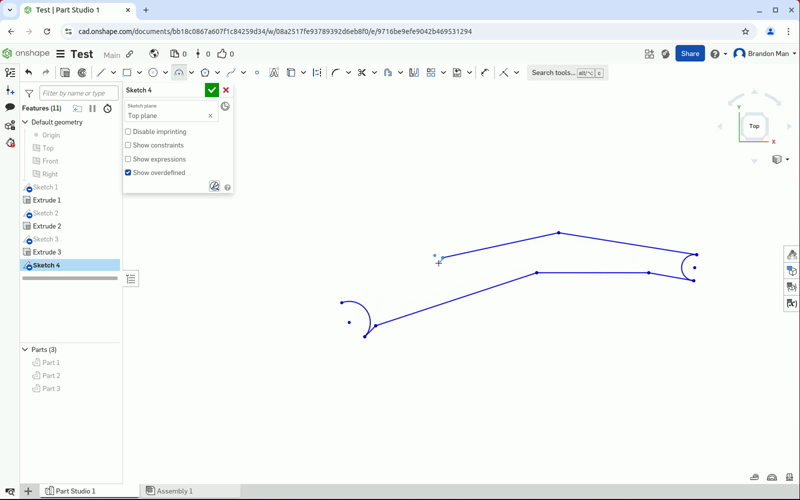
scroll(6)
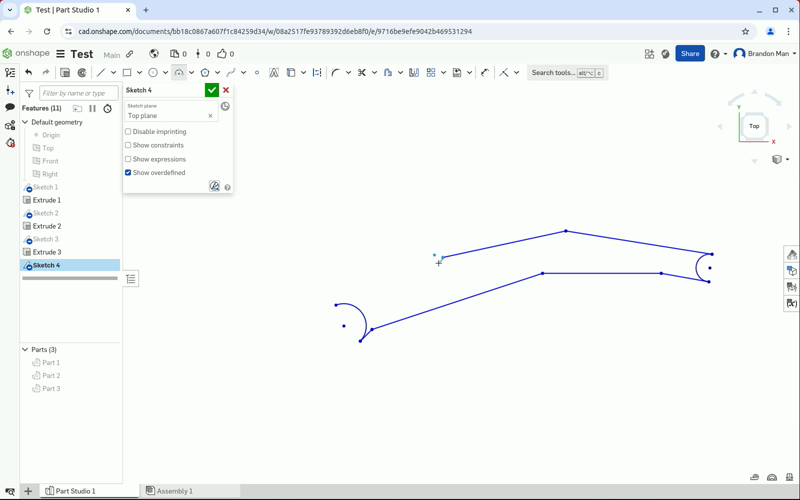
scroll(6)
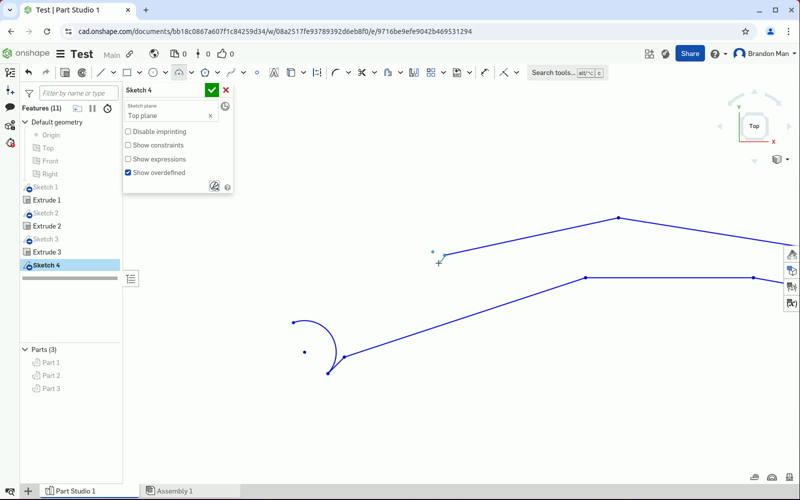
scroll(6)
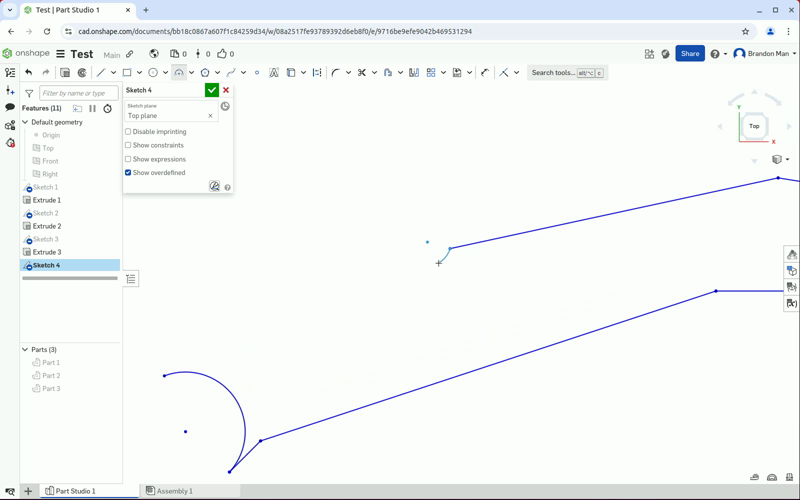
scroll(6)
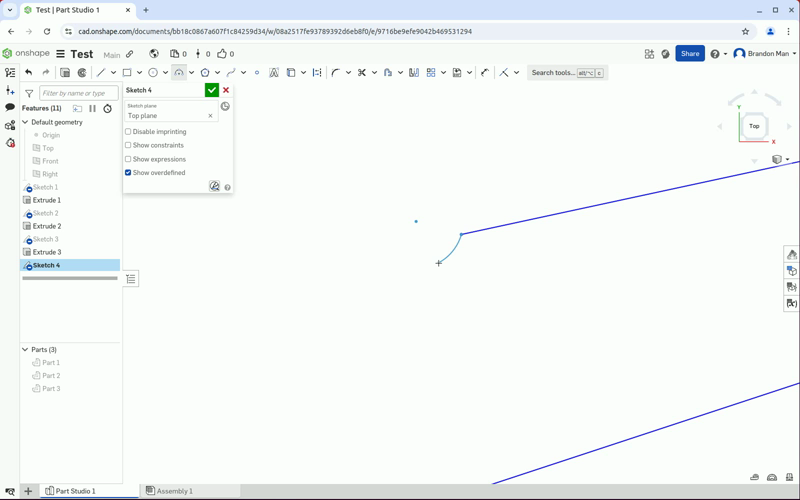
click(438, 262)
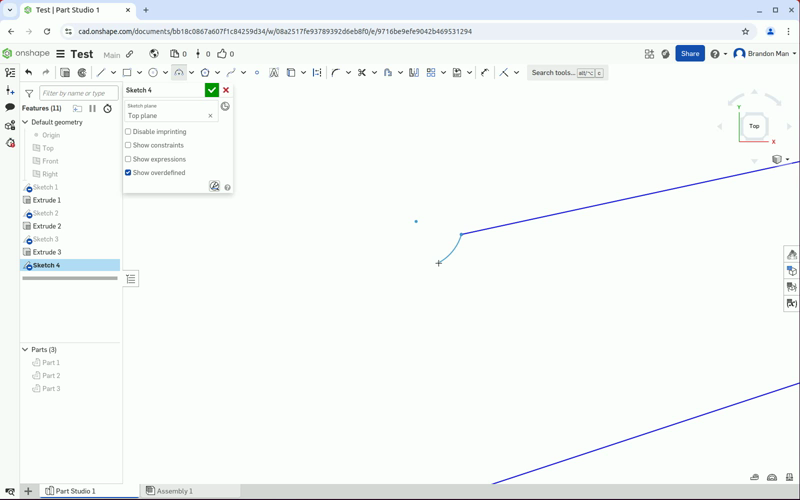
scroll(-6)
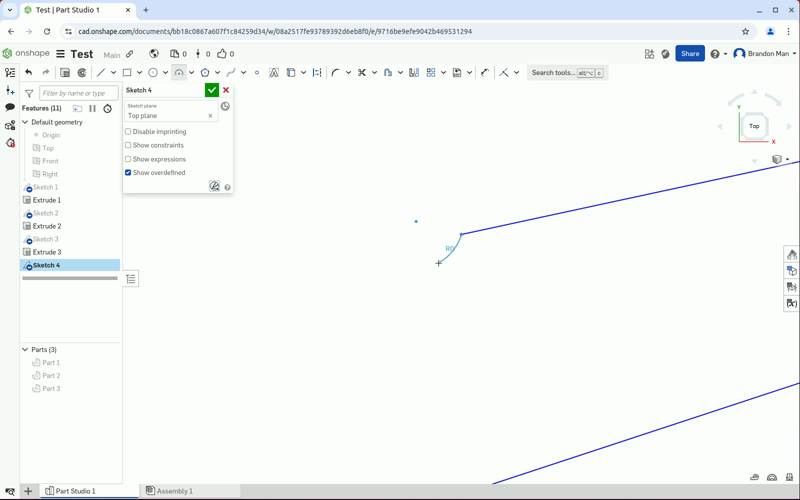
scroll(-6)
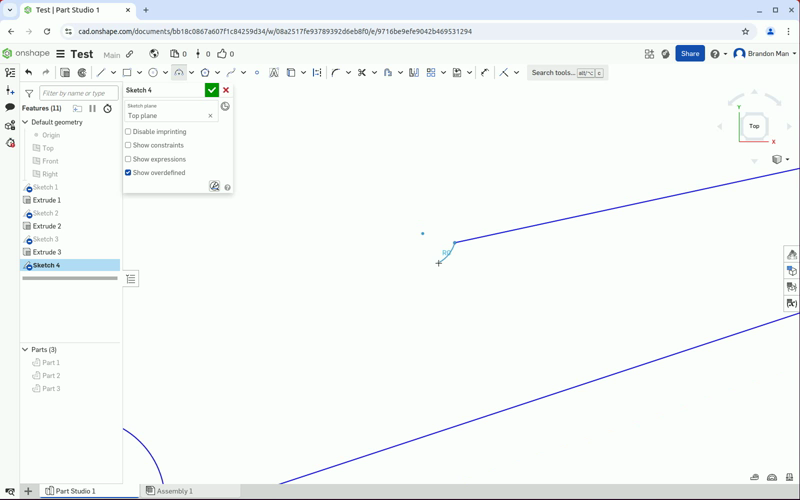
scroll(-6)
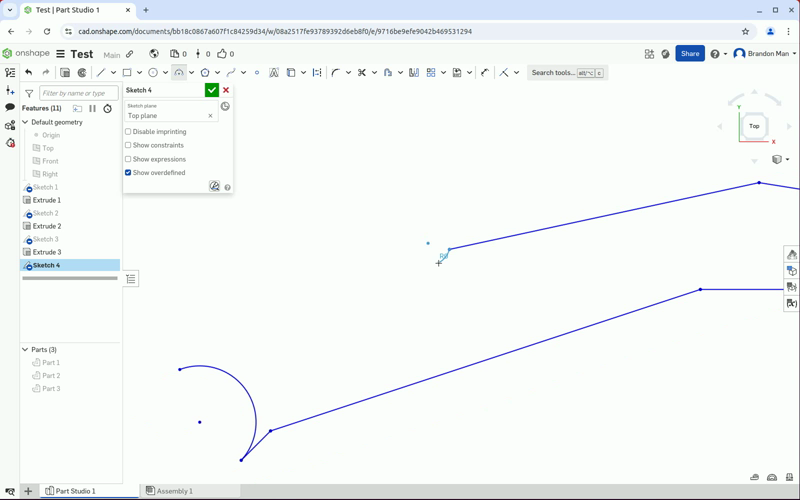
scroll(-6)
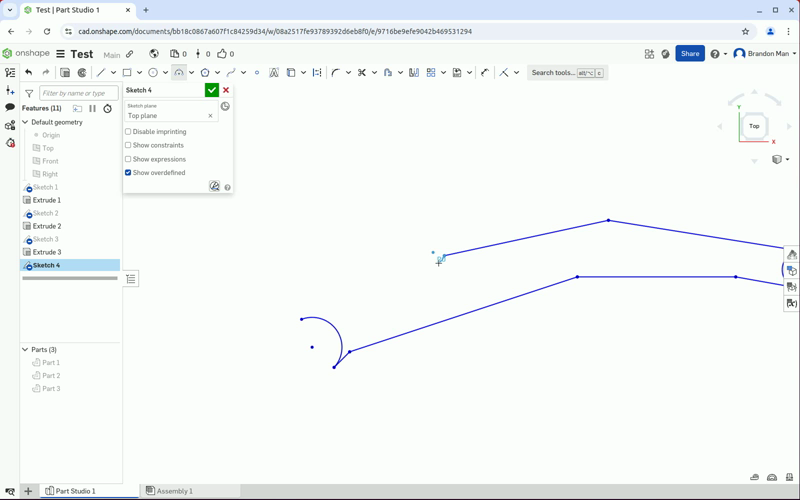
scroll(-6)
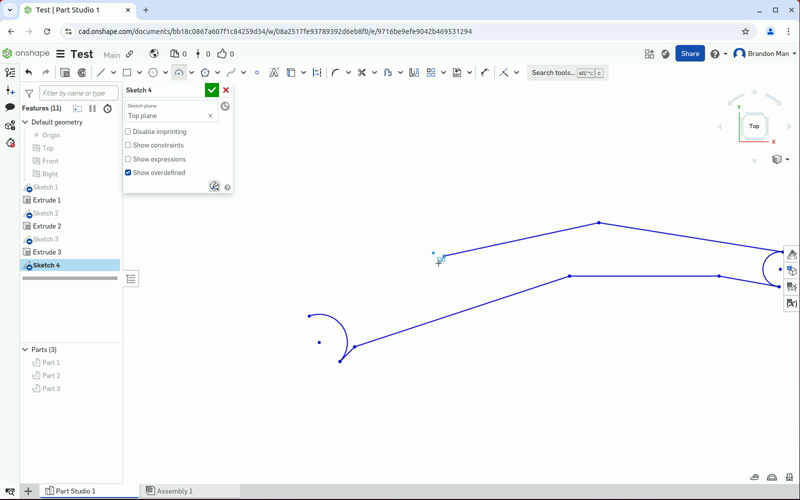
scroll(-6)
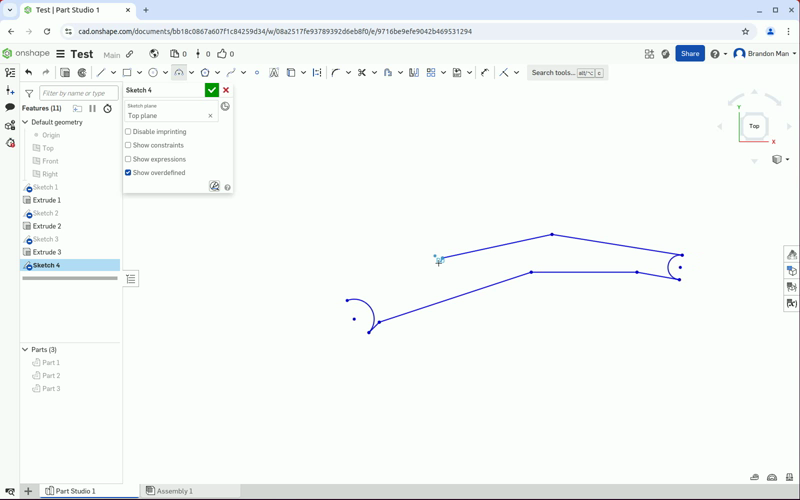
scroll(-6)
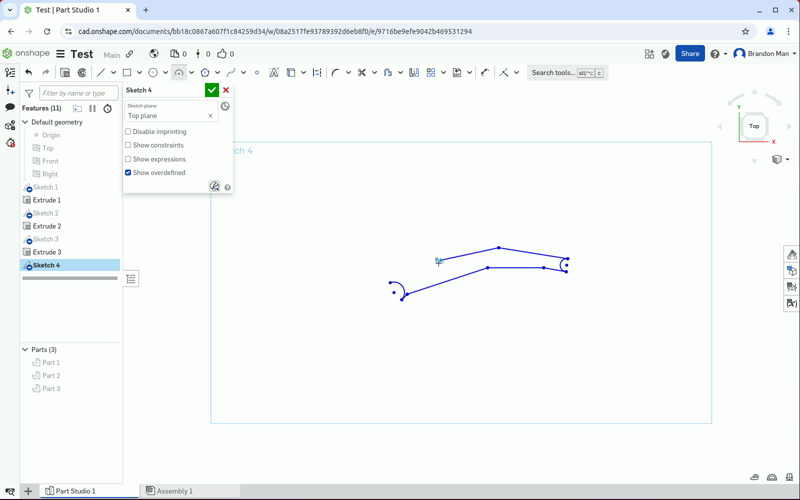
mouse_move(461, 283)
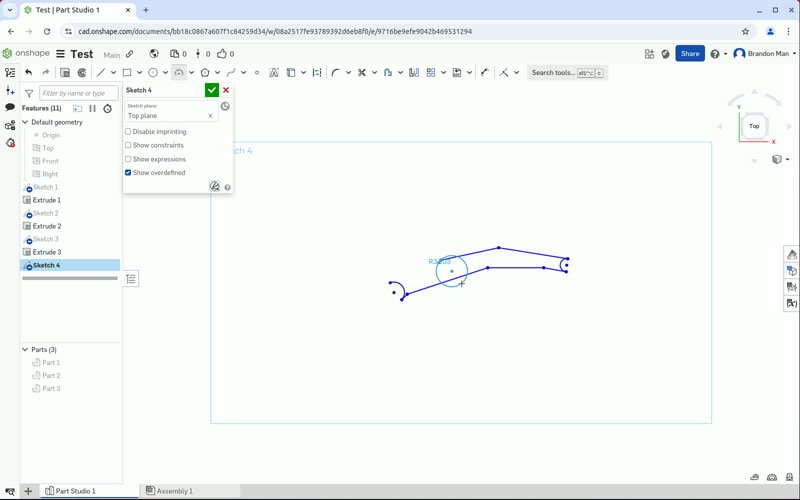
scroll(6)
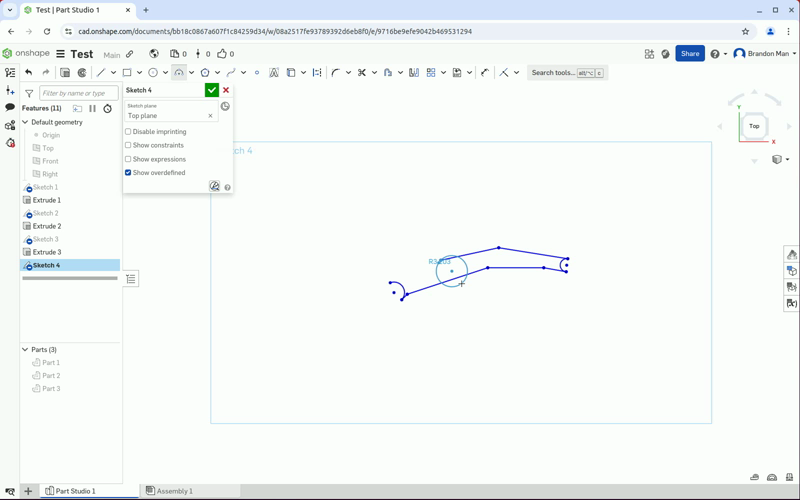
scroll(6)
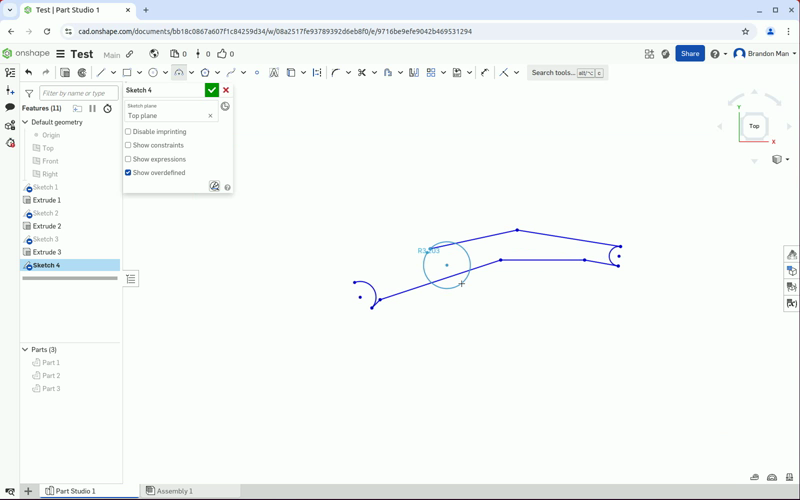
scroll(6)
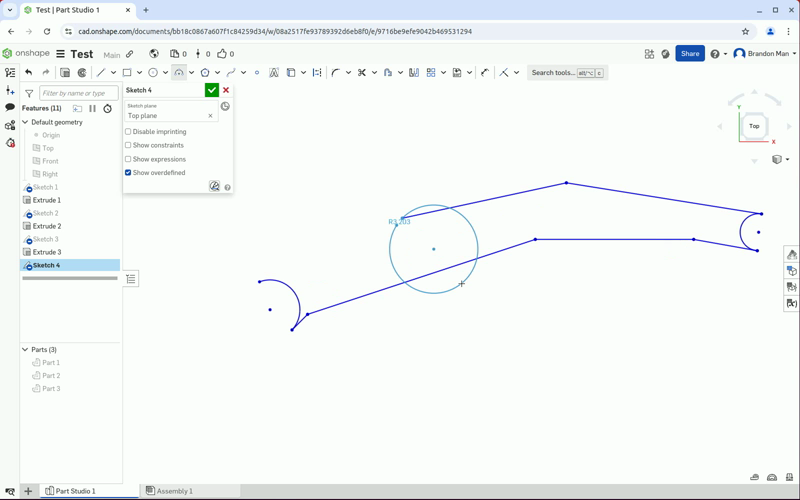
scroll(6)
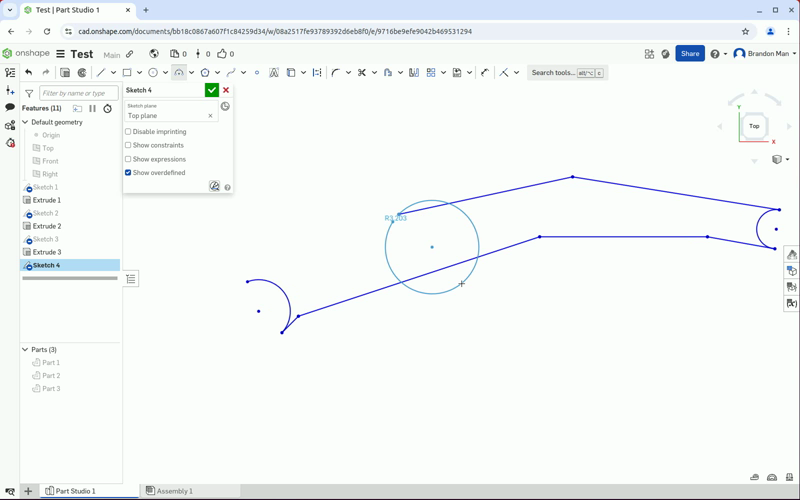
scroll(6)
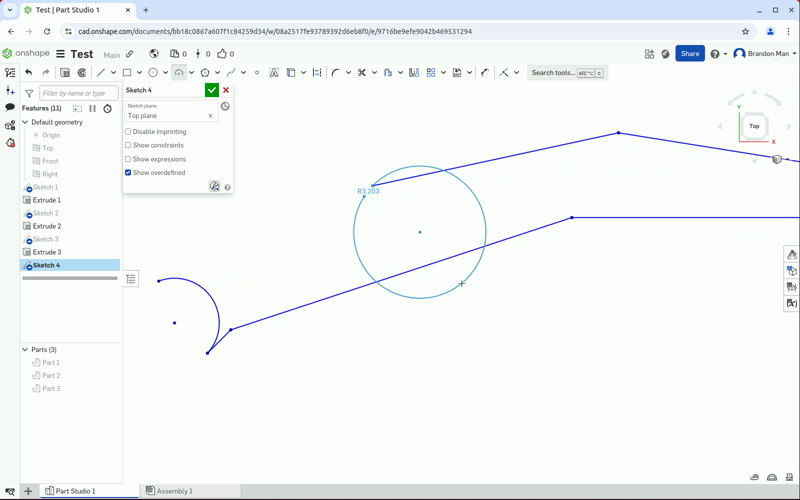
scroll(6)
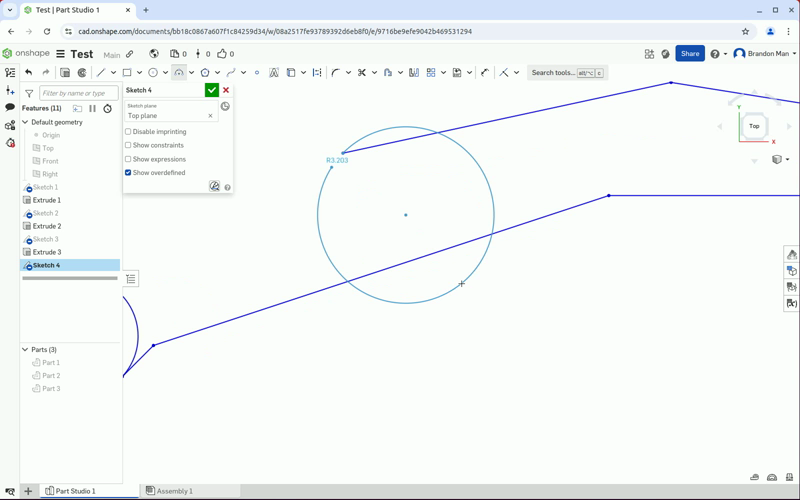
scroll(6)
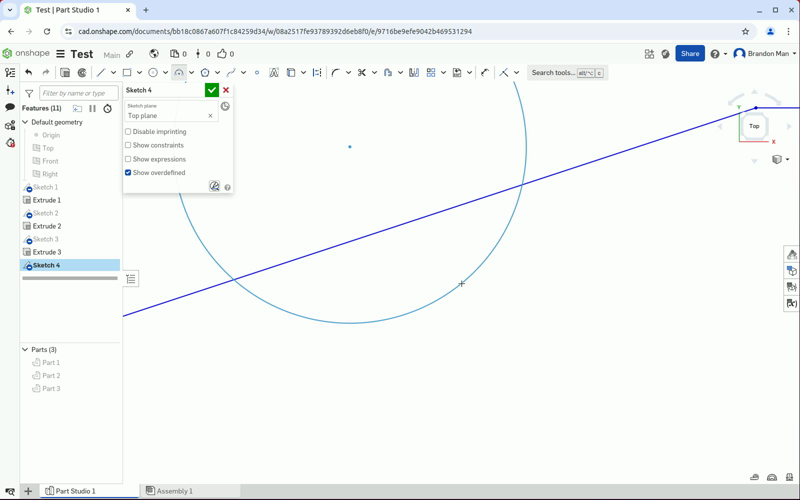
click(461, 283)
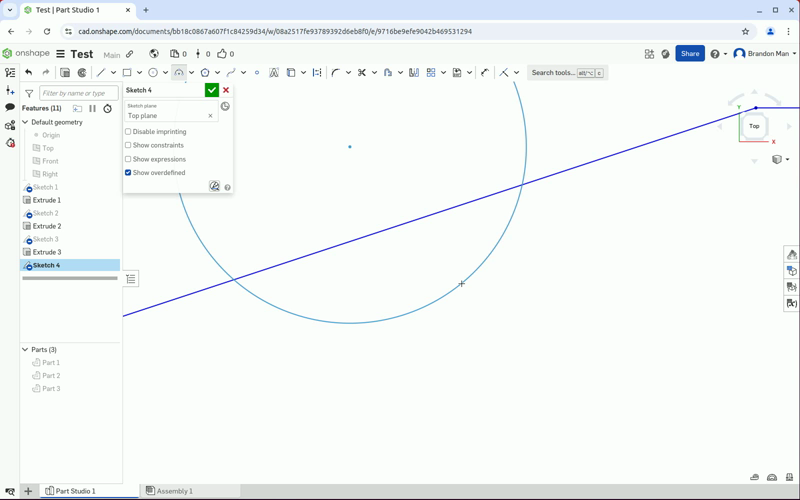
scroll(-6)
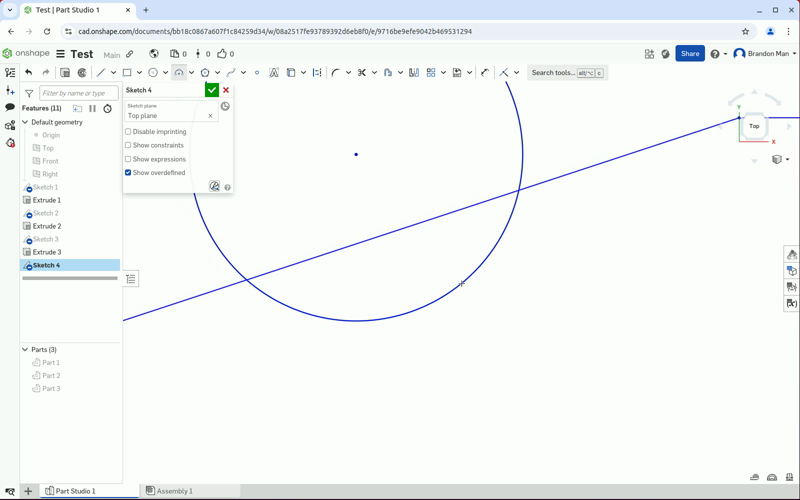
scroll(-6)
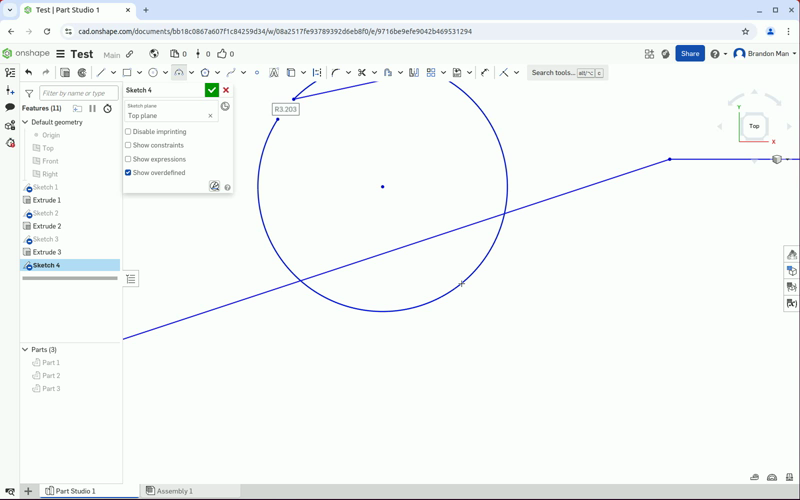
scroll(-6)
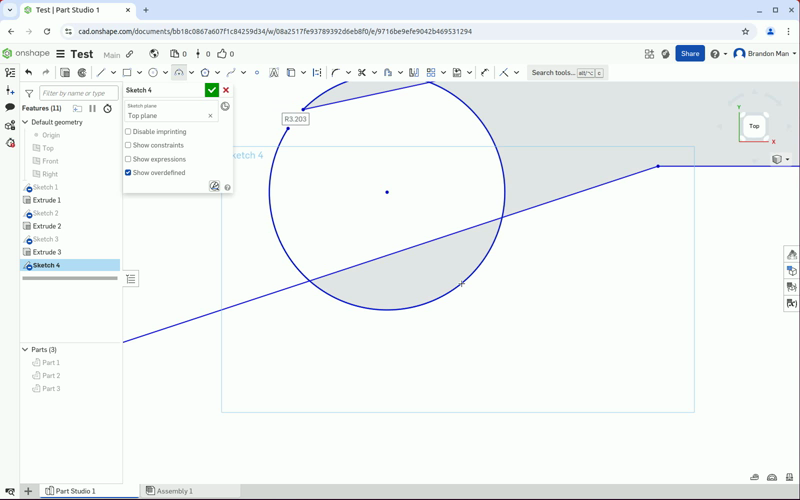
scroll(-6)
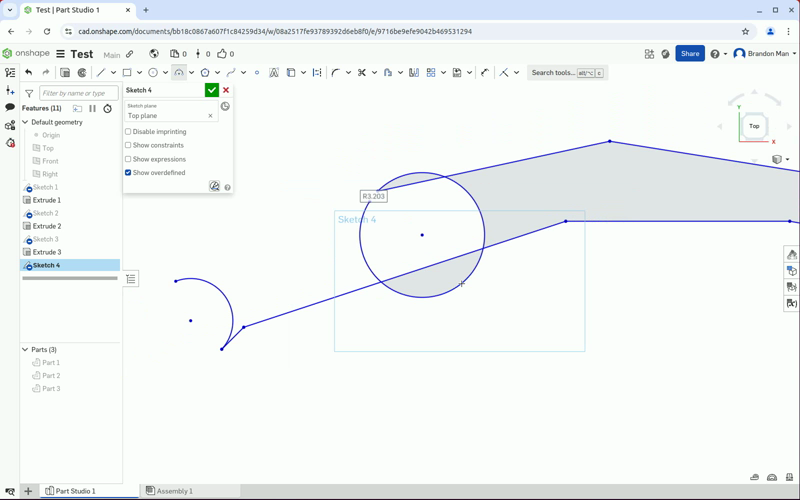
scroll(-6)
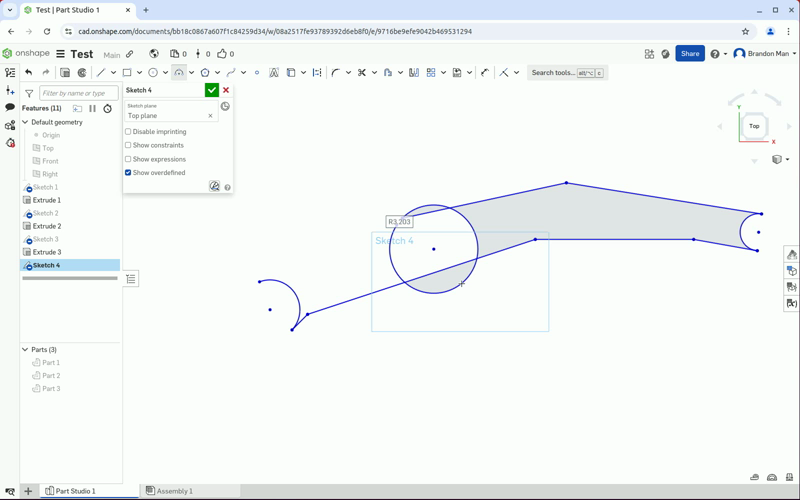
scroll(-6)
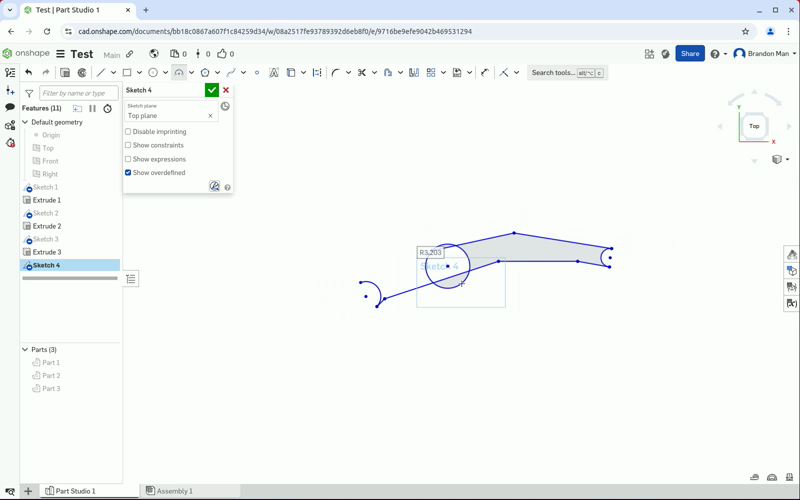
scroll(-6)
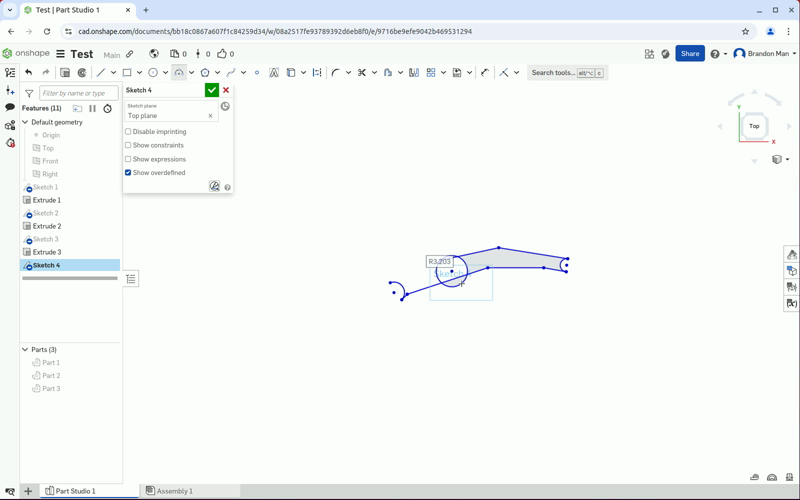
key_up(shift)
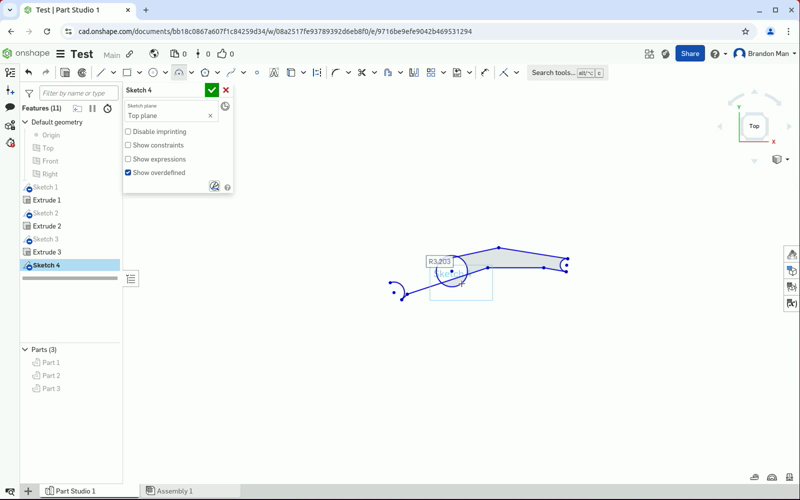
key(esc)
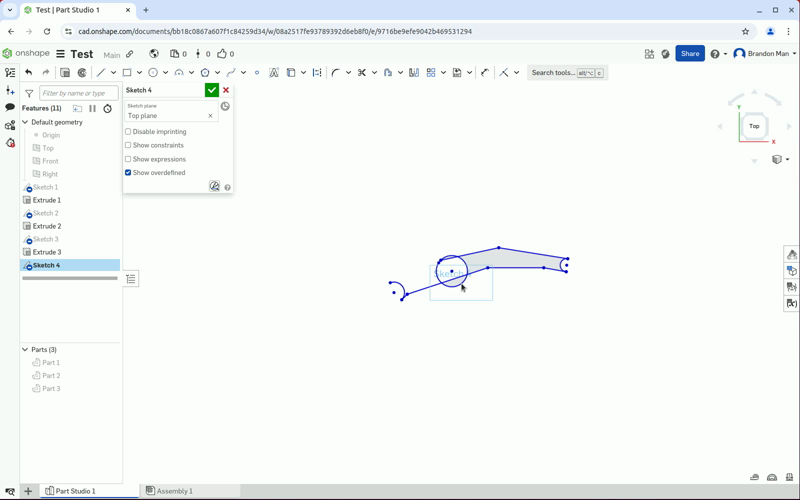
key(l)
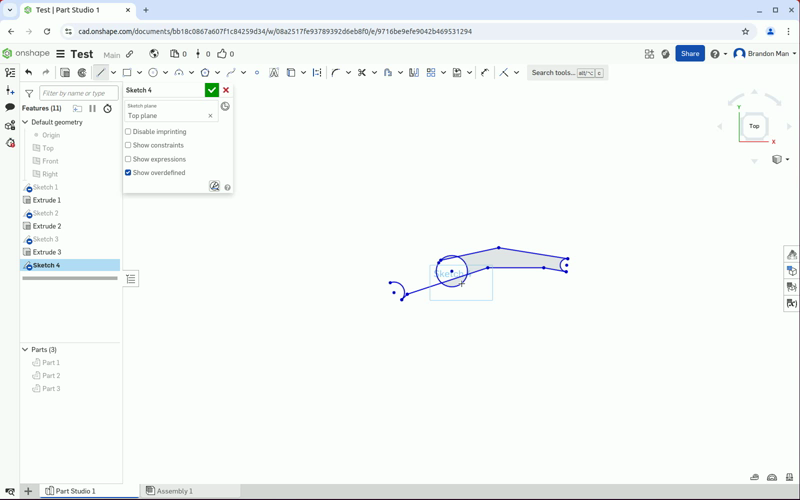
mouse_move(438, 262)
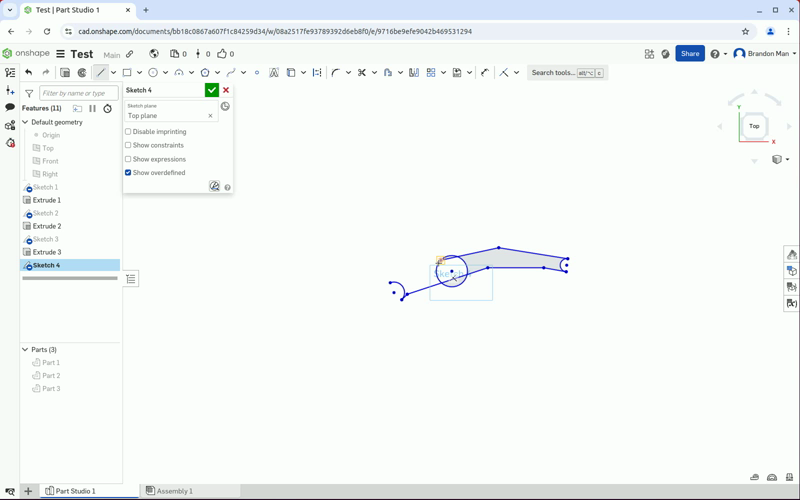
scroll(6)
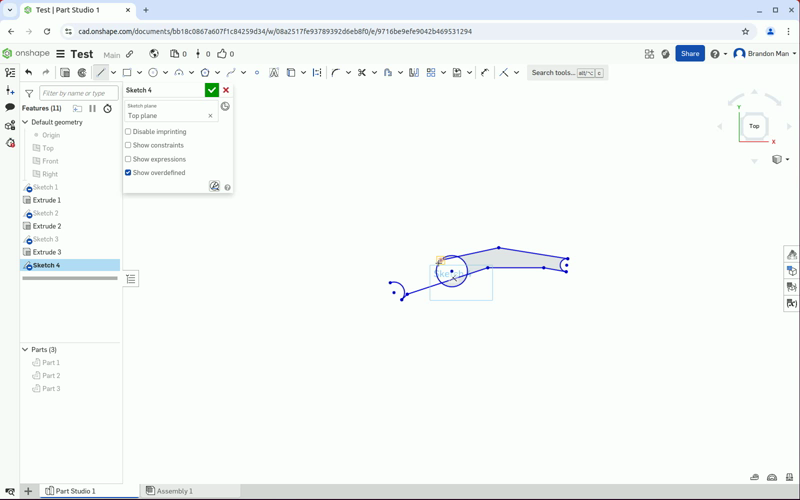
scroll(6)
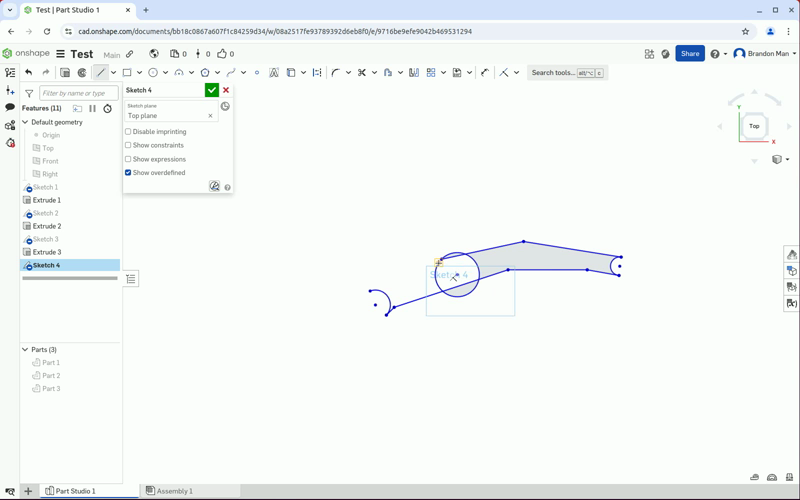
scroll(6)
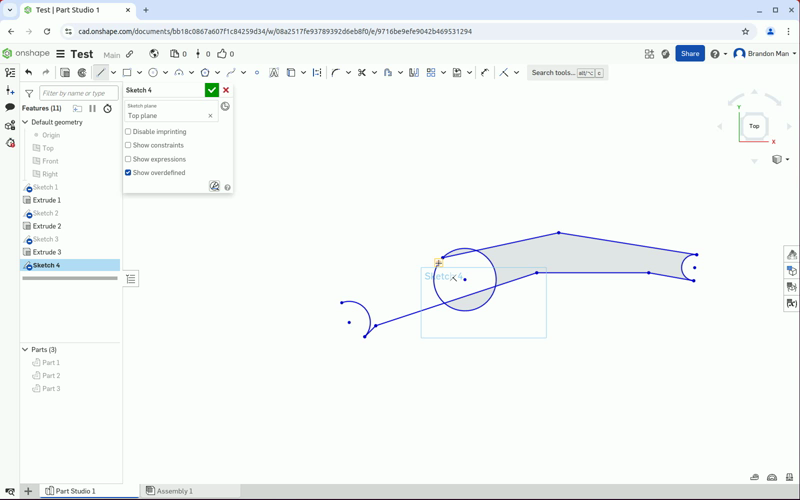
scroll(6)
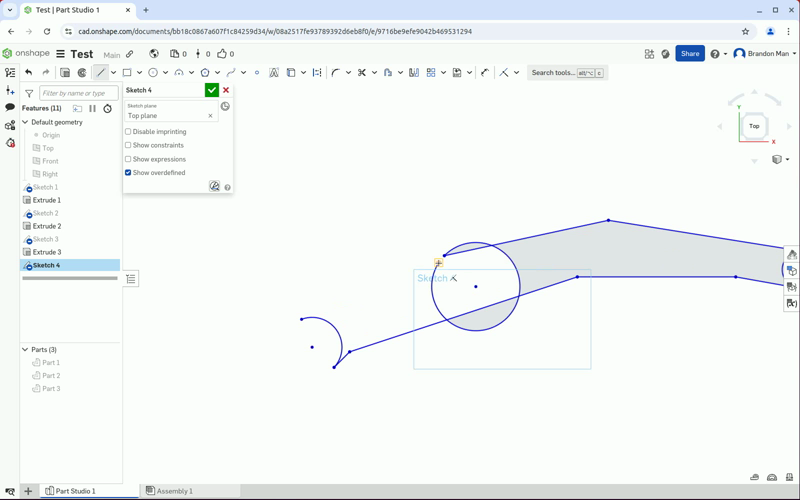
scroll(6)
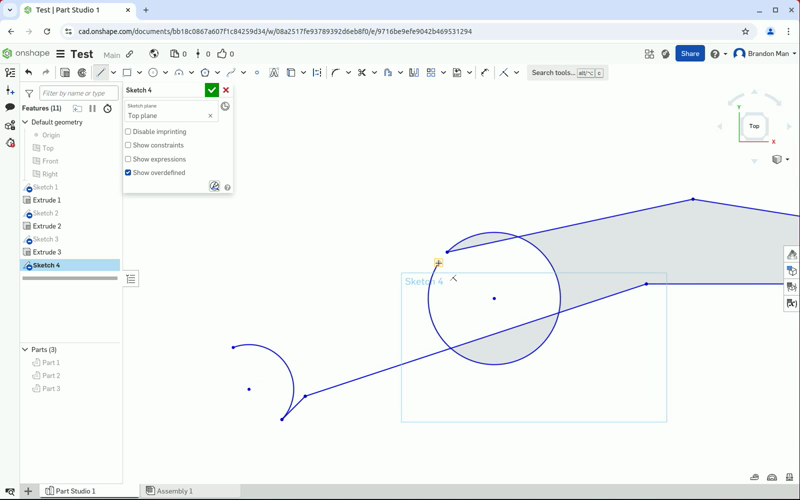
scroll(6)
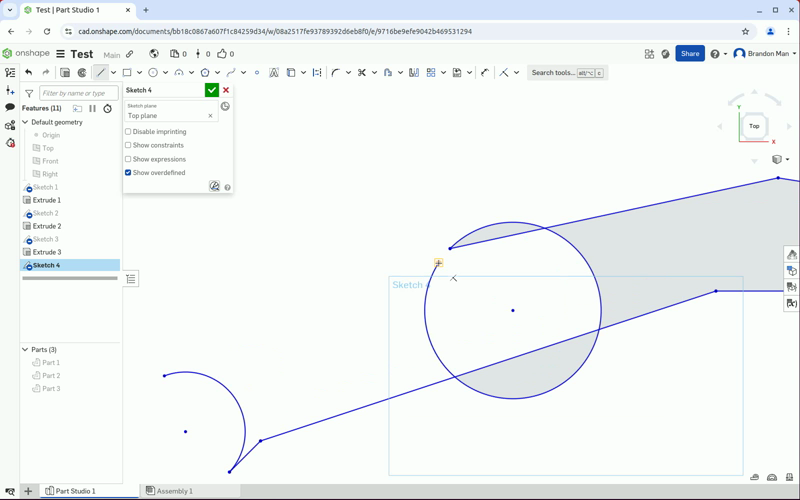
scroll(6)
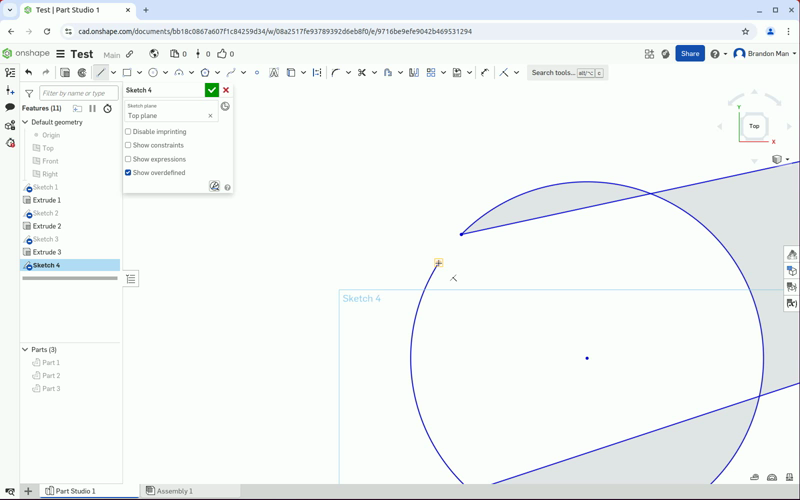
click(438, 262)
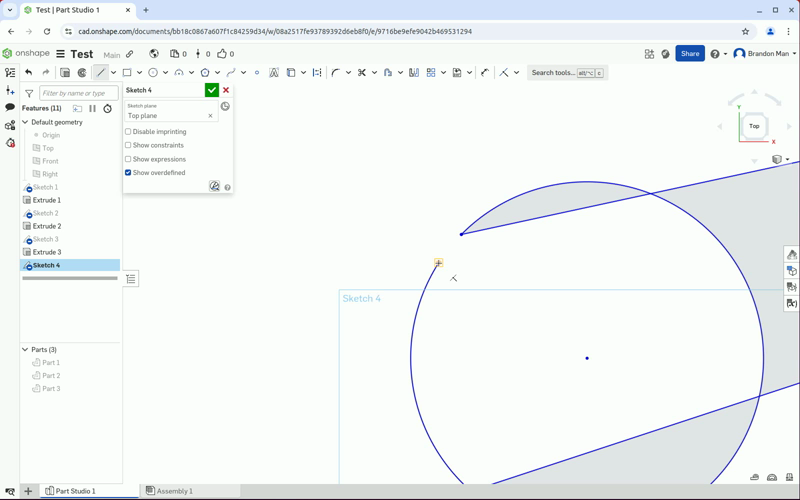
scroll(-6)
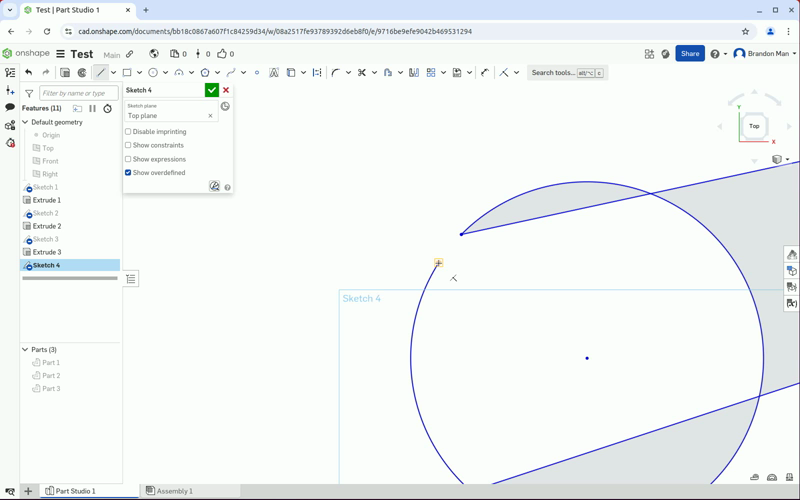
scroll(-6)
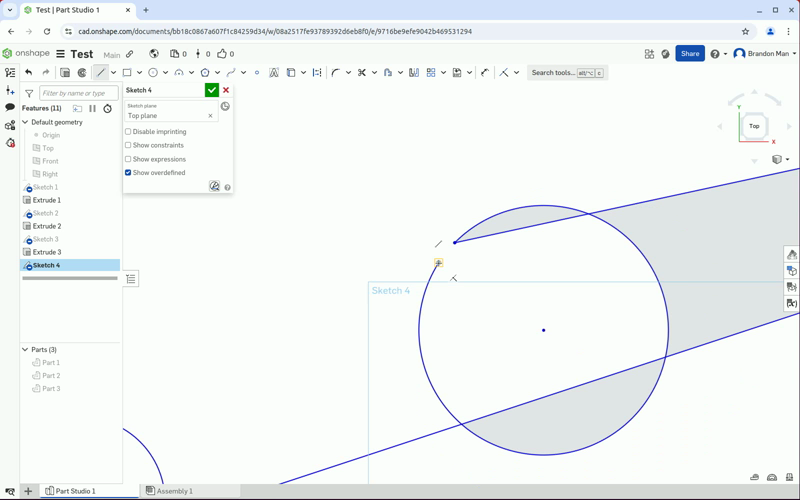
scroll(-6)
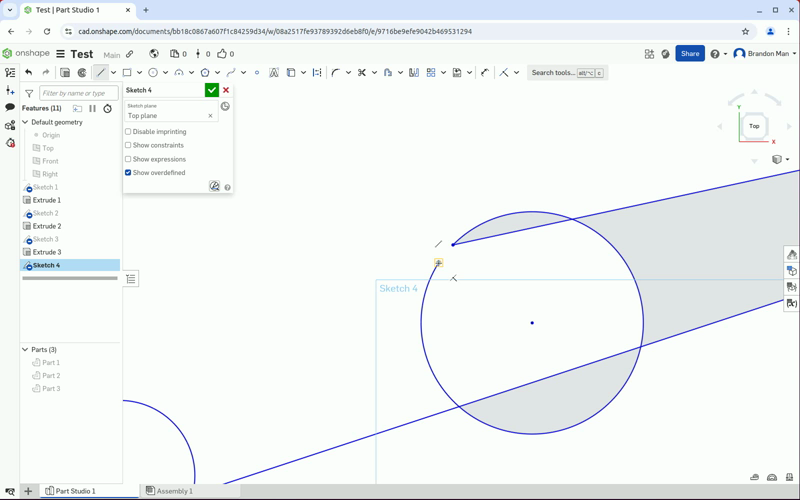
scroll(-6)
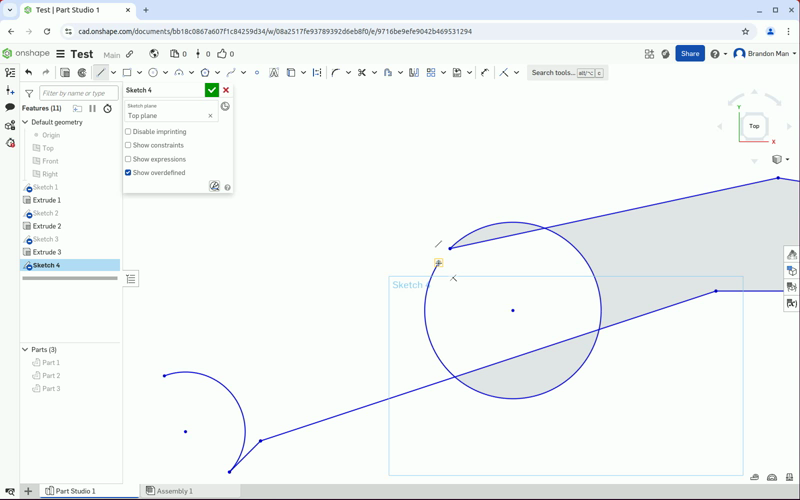
scroll(-6)
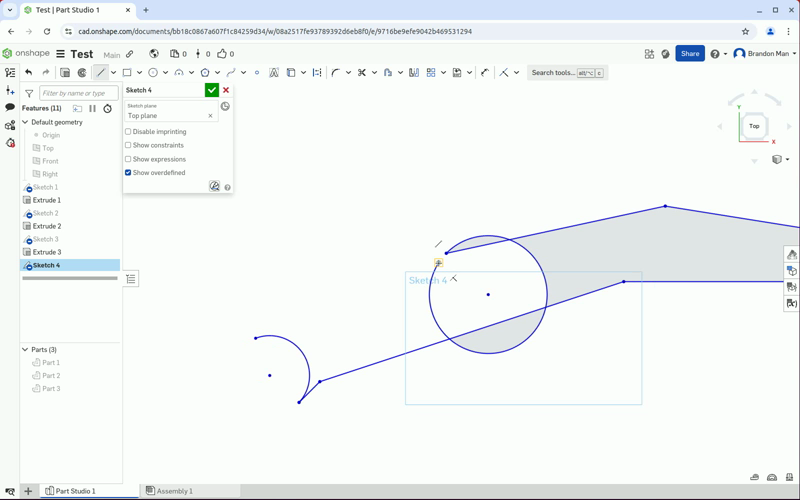
scroll(-6)
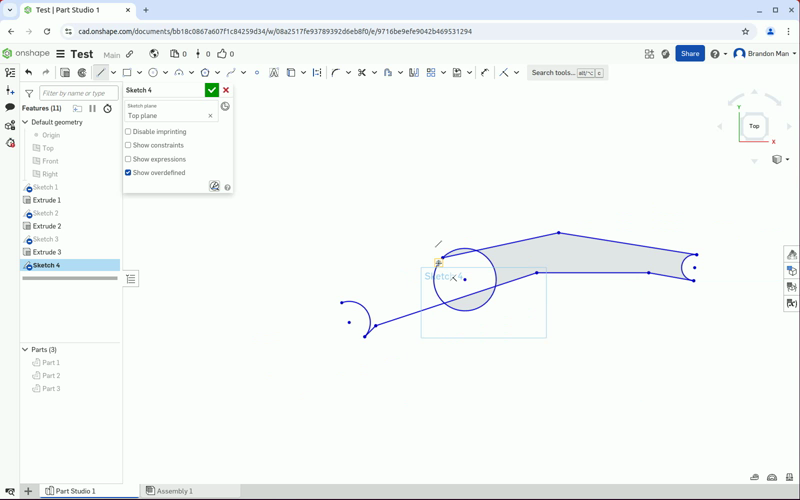
scroll(-6)
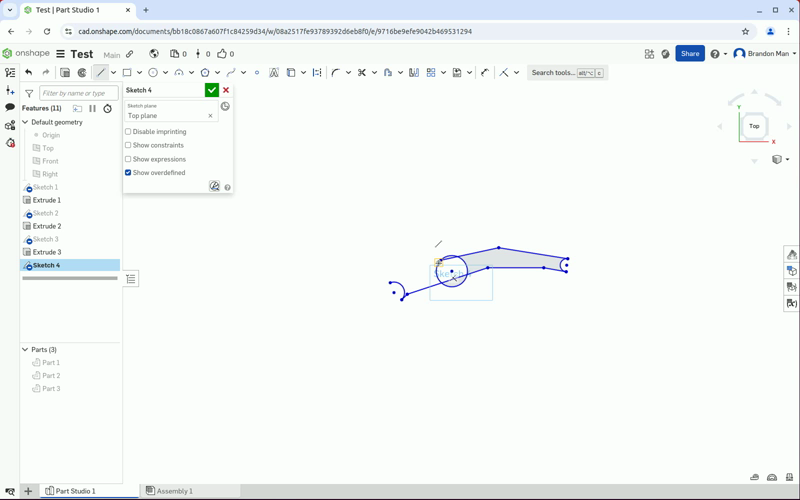
mouse_move(468, 262)
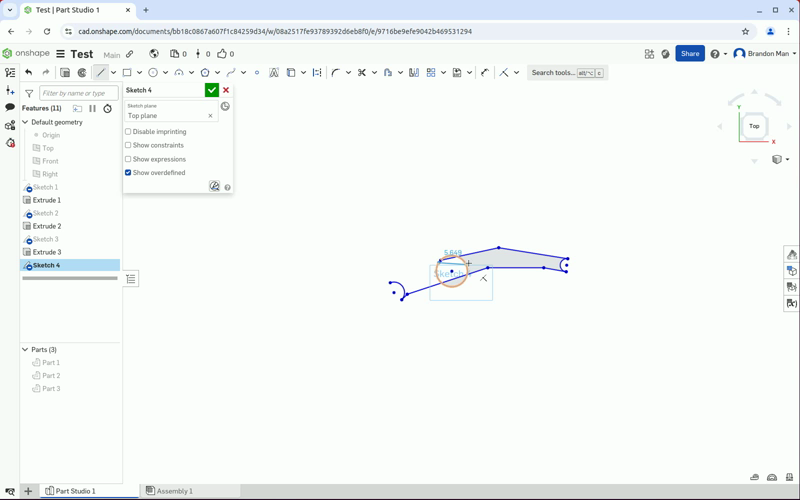
key_down(shift)
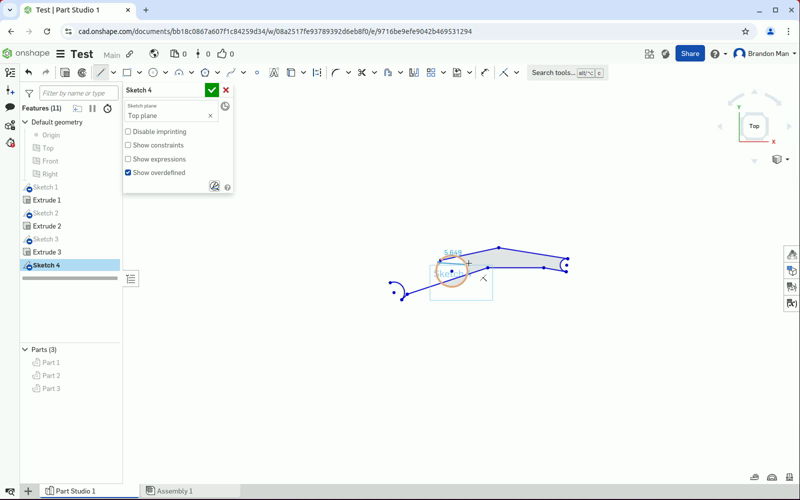
mouse_move(390, 282)
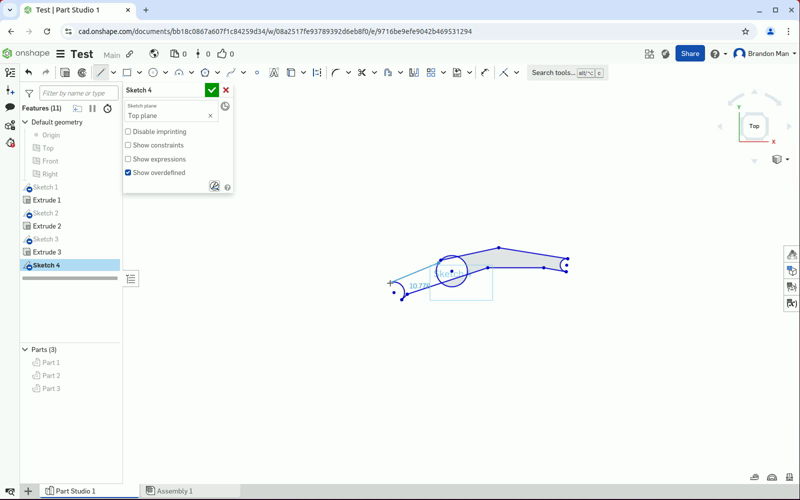
key_up(shift)
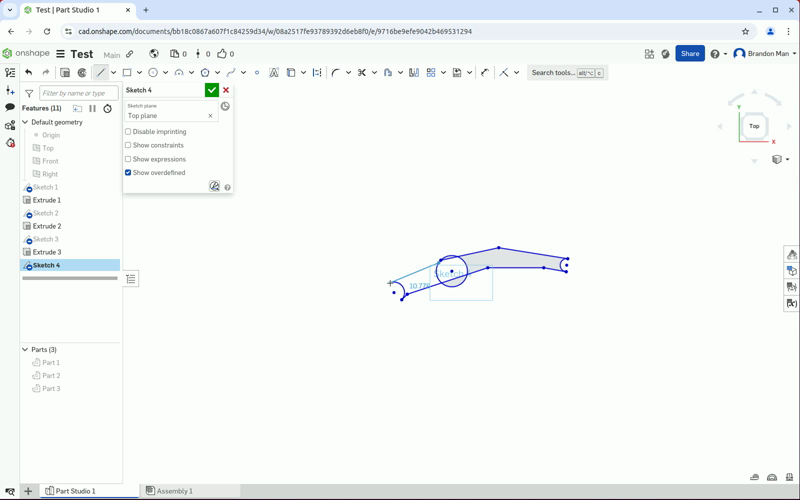
click(390, 282)
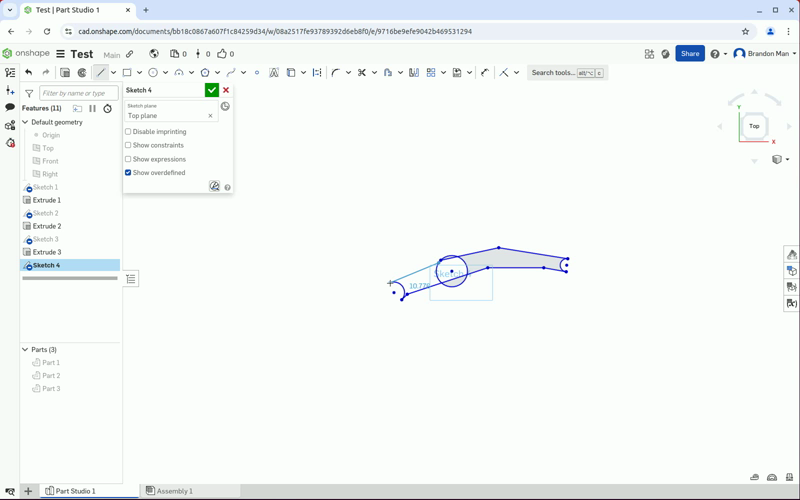
key(esc)
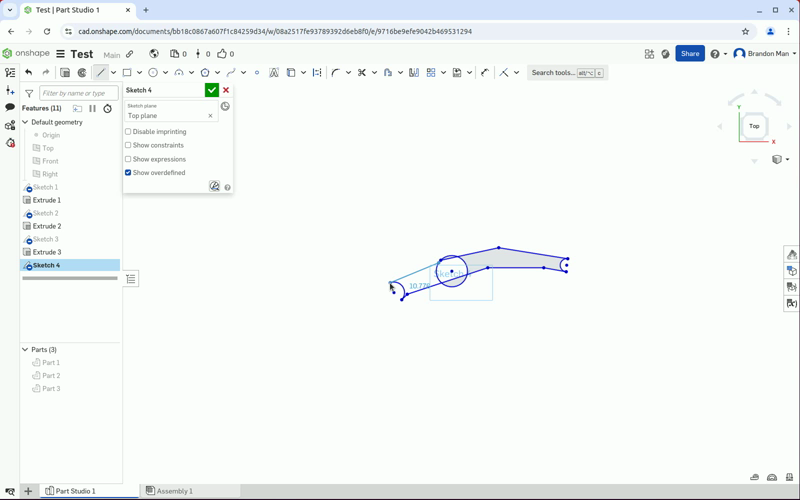
mouse_move(466, 259)
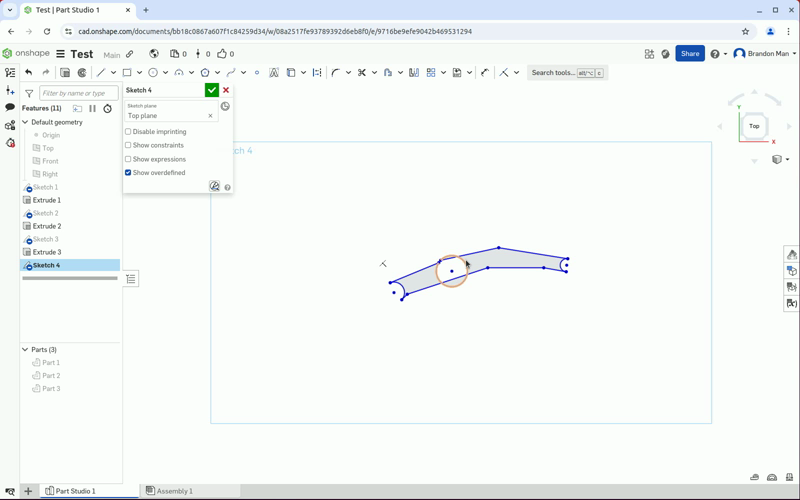
click(466, 259)
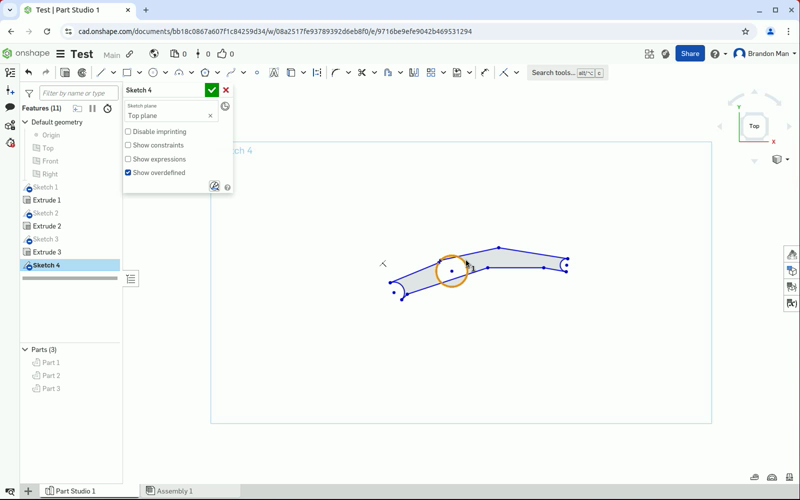
mouse_move(73, 352)
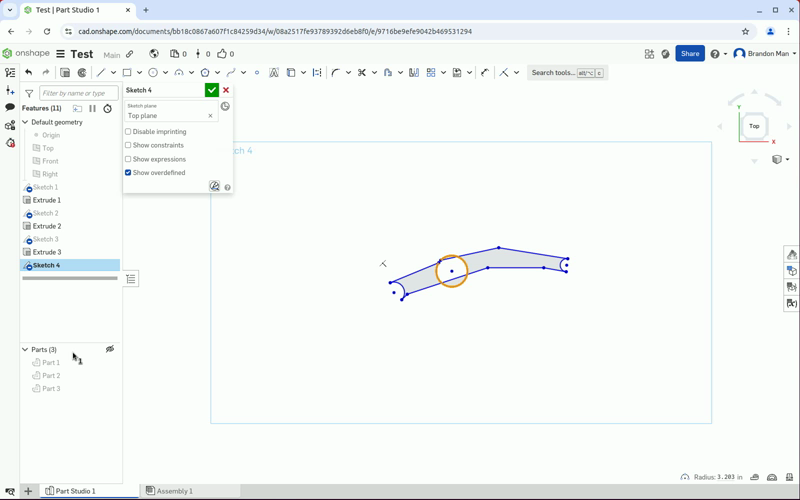
key(shift+y)
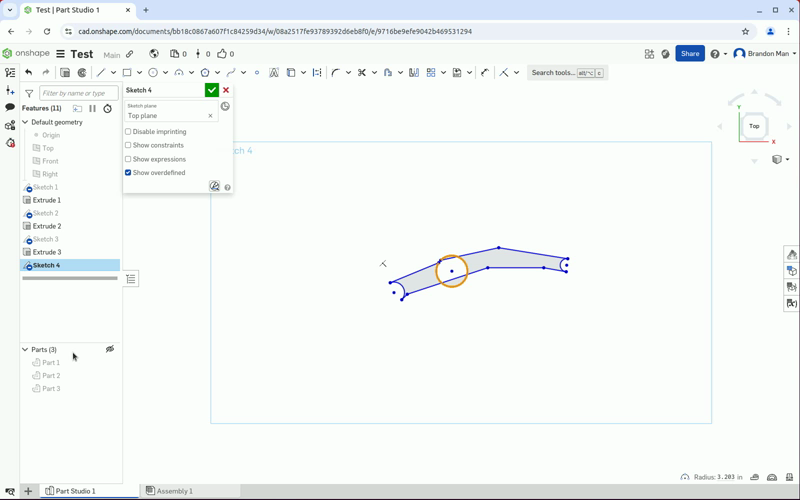
key(shift+e)
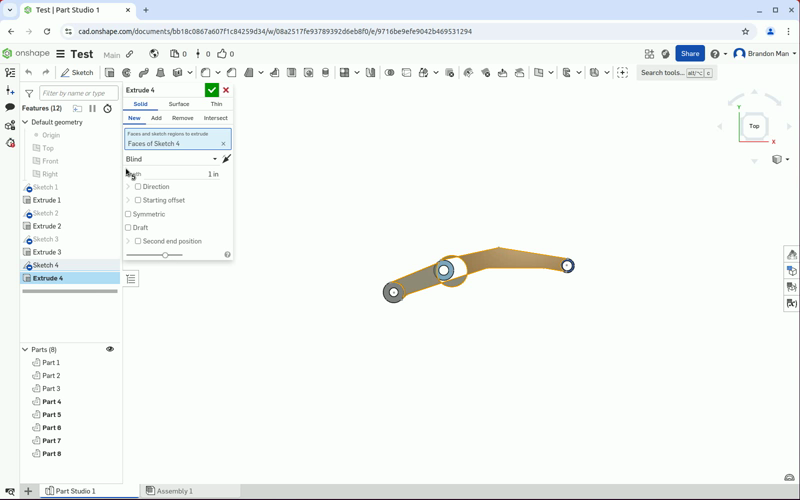
mouse_move(143, 106)
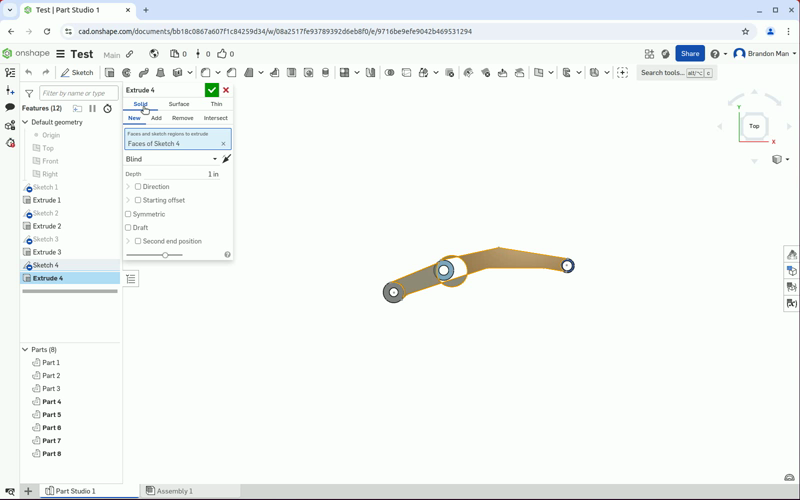
click(143, 106)
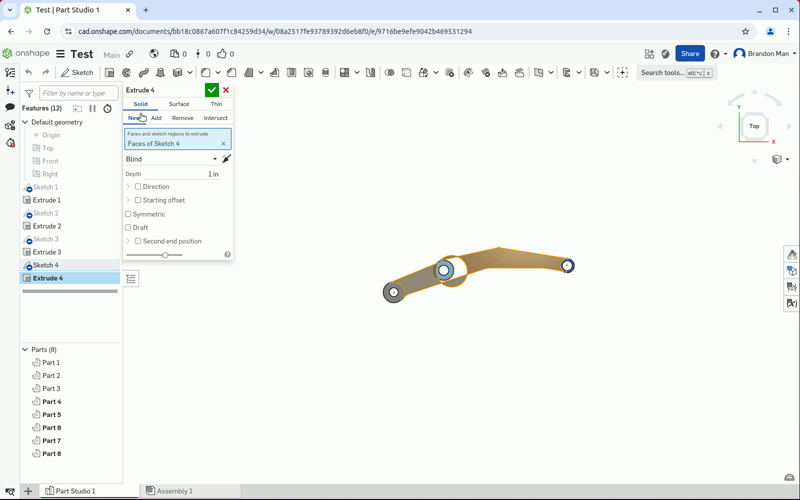
mouse_move(137, 120)
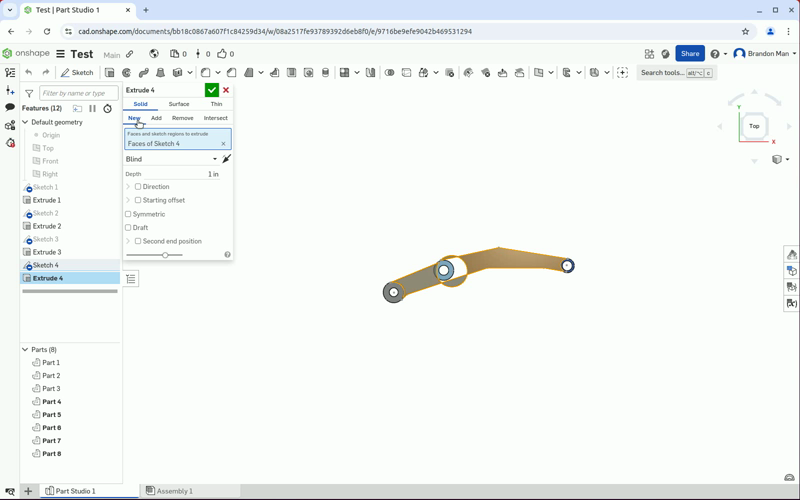
click(137, 120)
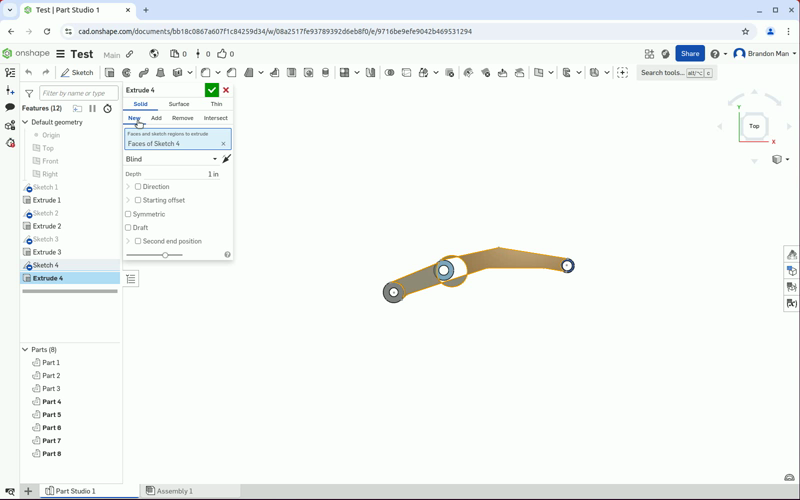
key(tab, 4)
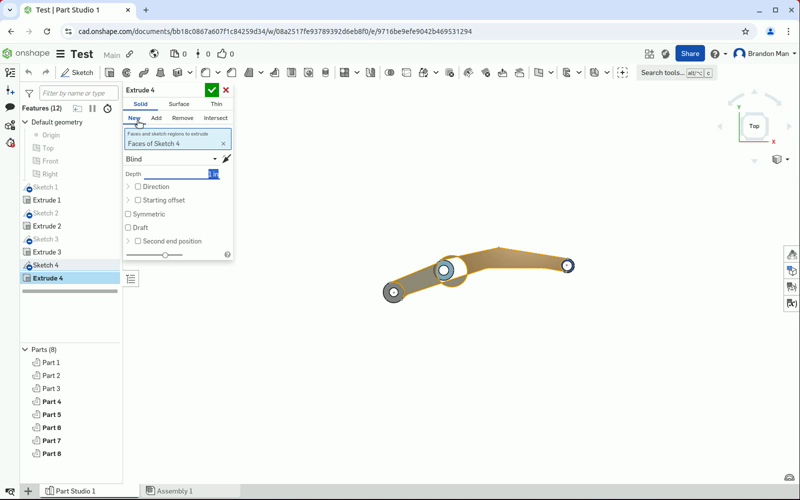
text(2.407)
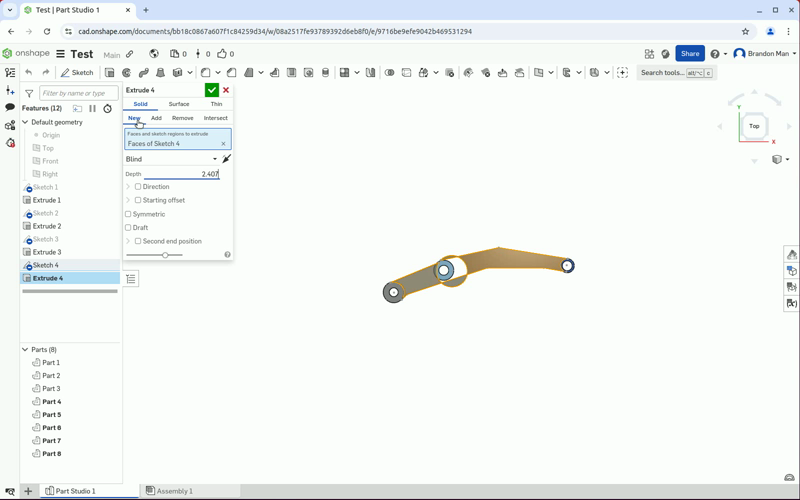
key(enter)
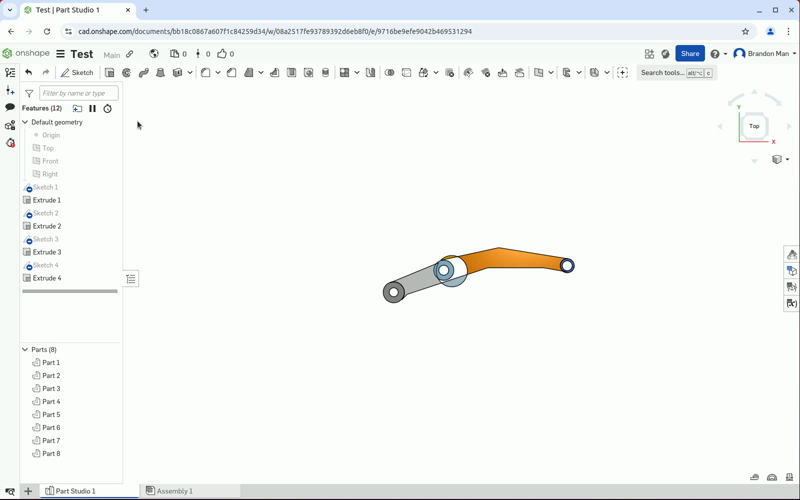
key(shift+h)
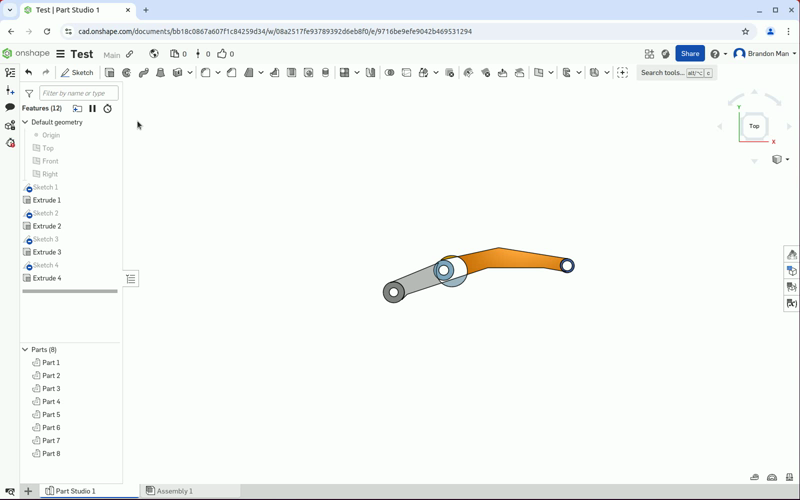
key(shift+h)
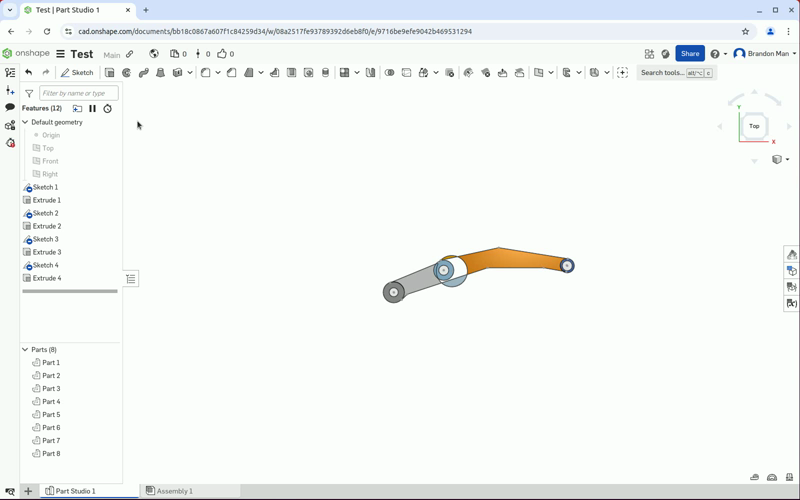
key(shift+7)
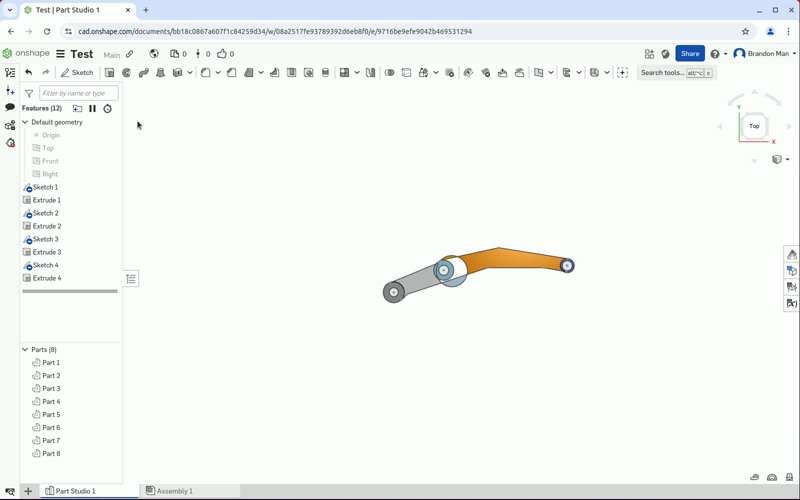
key(up, 3)
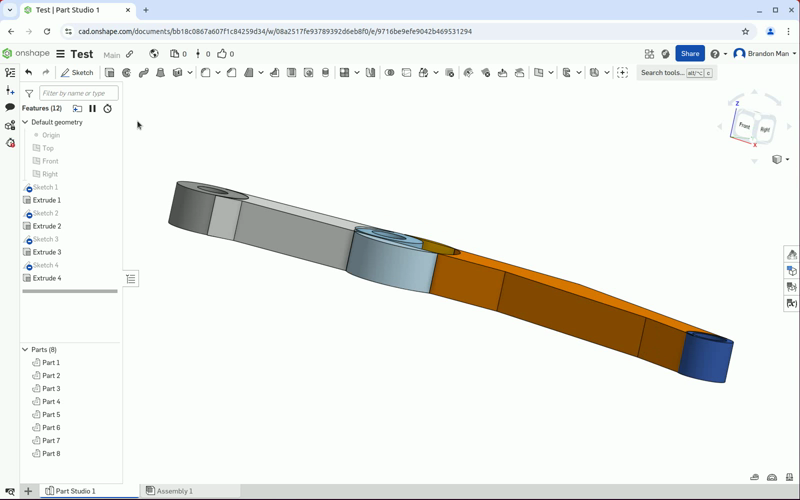
key(left, 3)
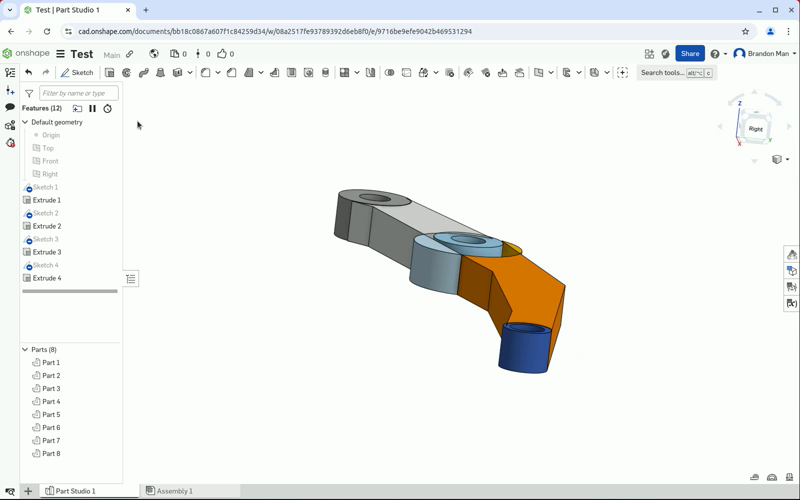
key(right, 3)
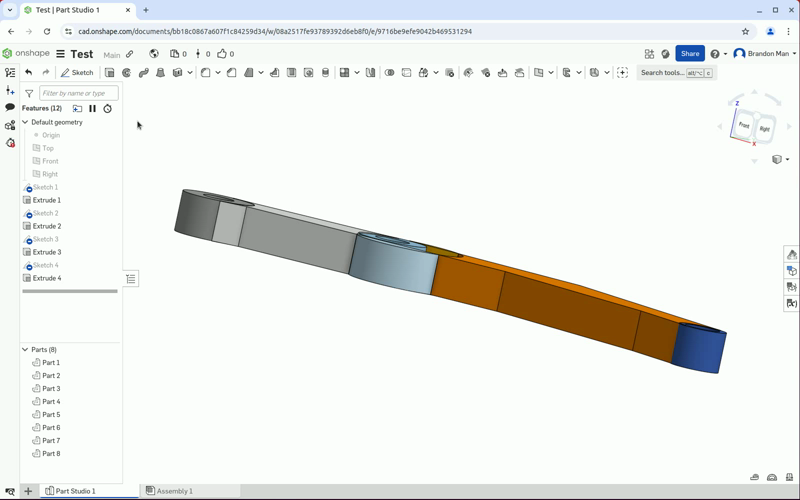
key(down, 3)
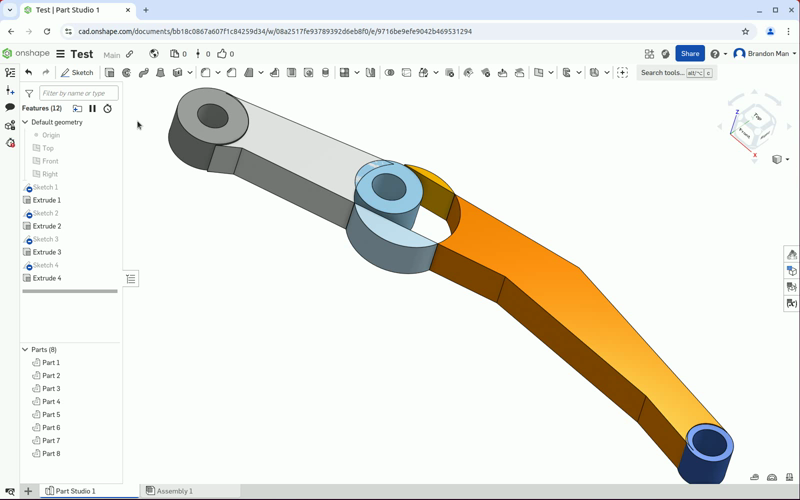
mouse_move(73, 189)
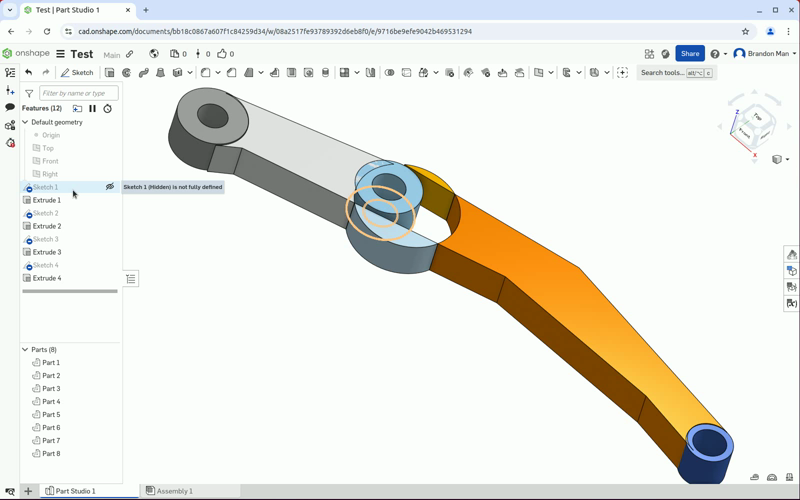
click(73, 189)